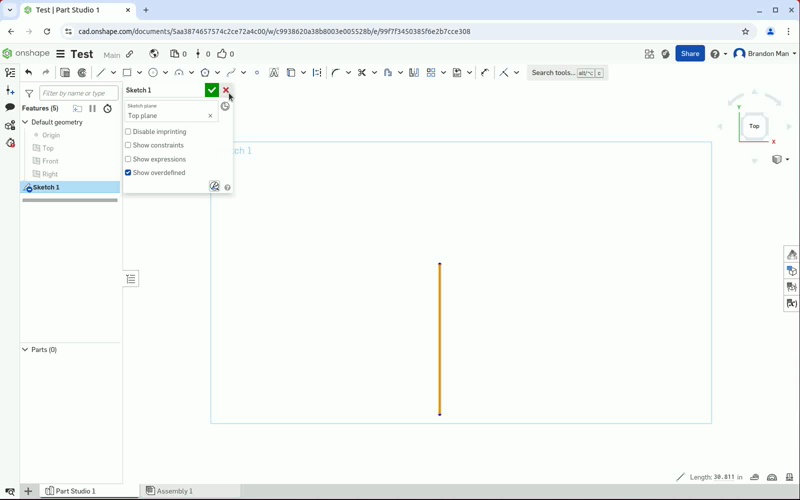
key(shift+h)
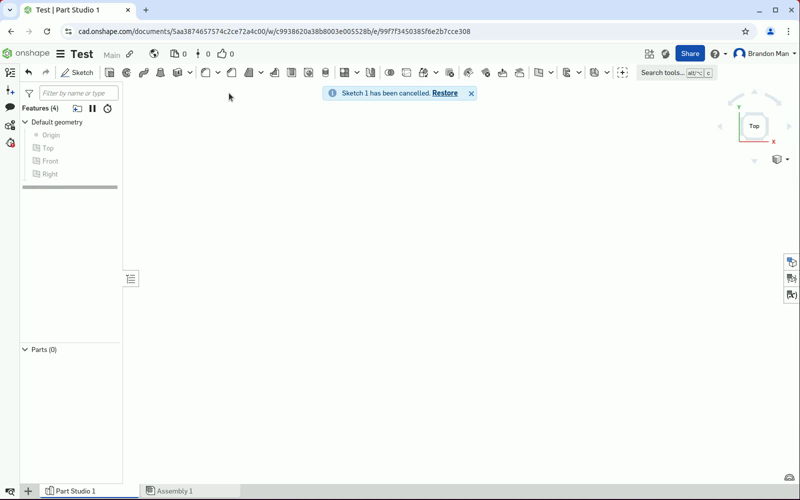
mouse_move(73, 352)
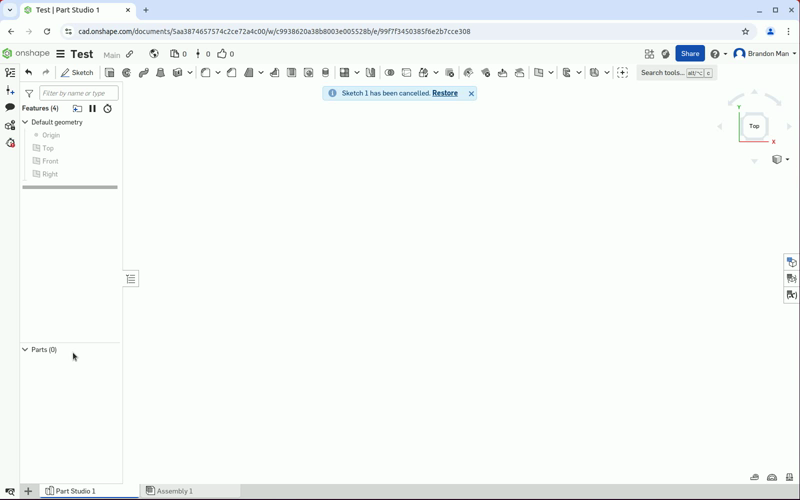
key(y)
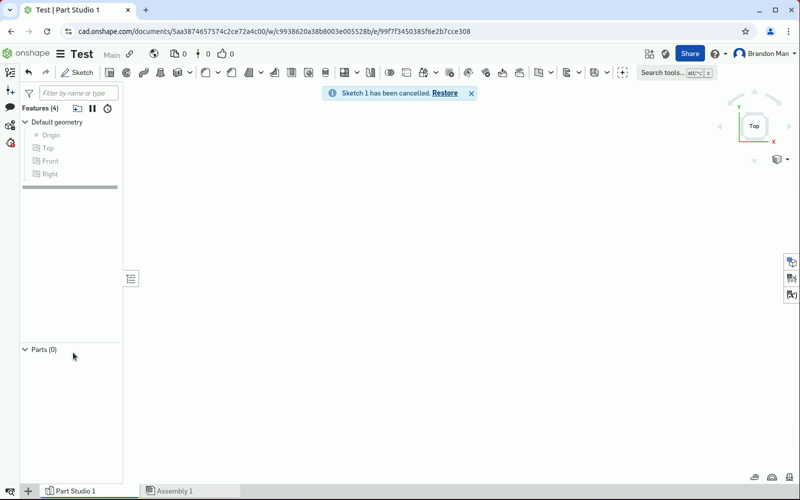
key(shift+p)
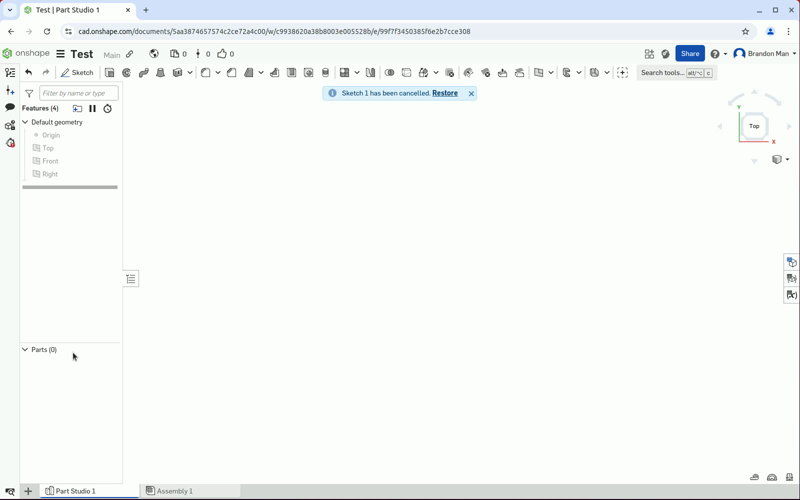
key(space)
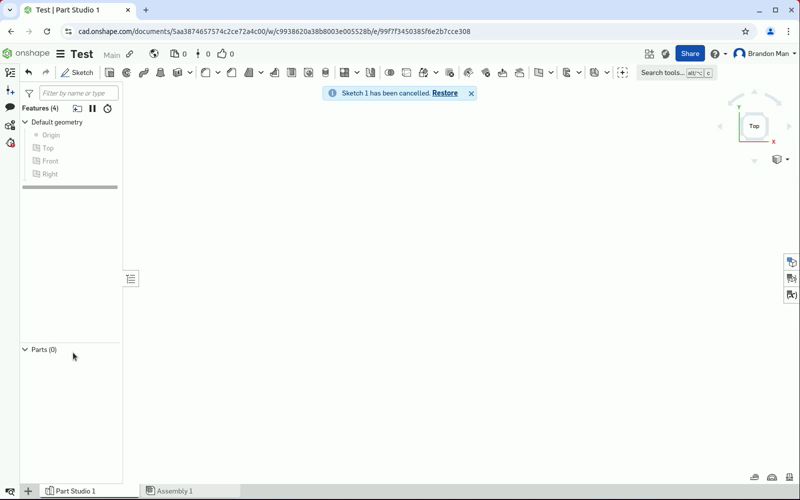
key_down(shift)
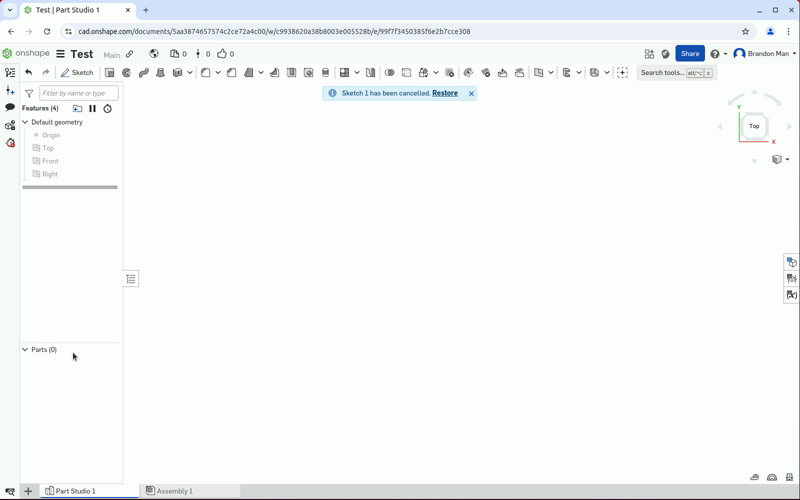
key(up)
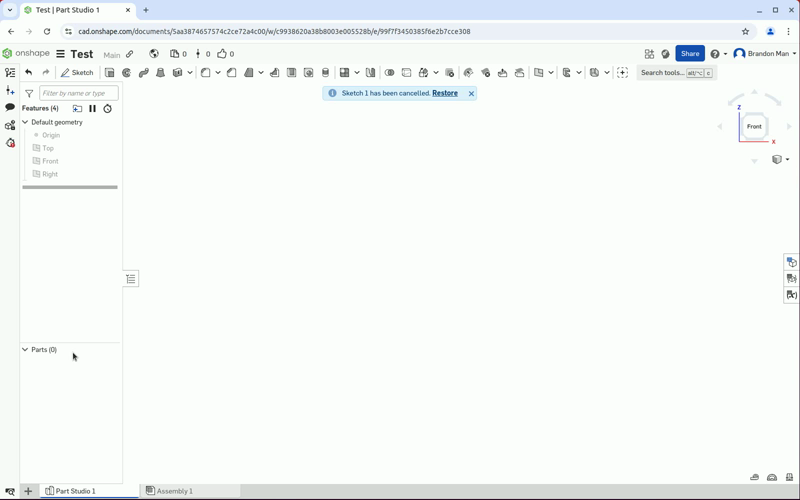
key_up(shift)
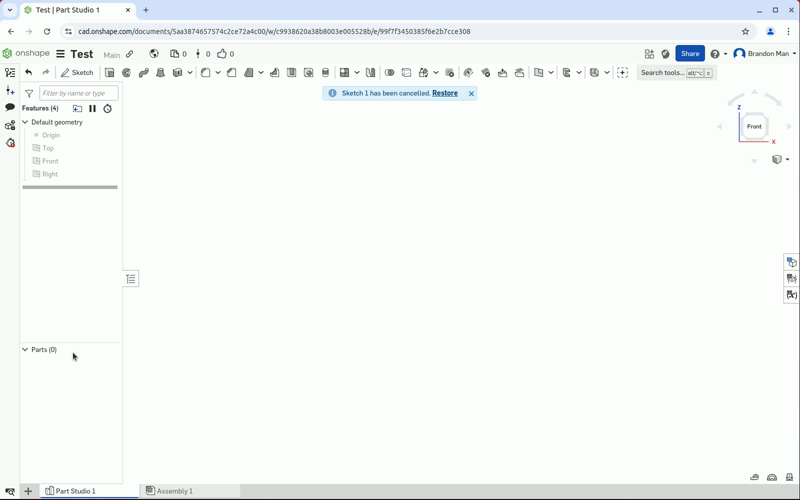
key(space)
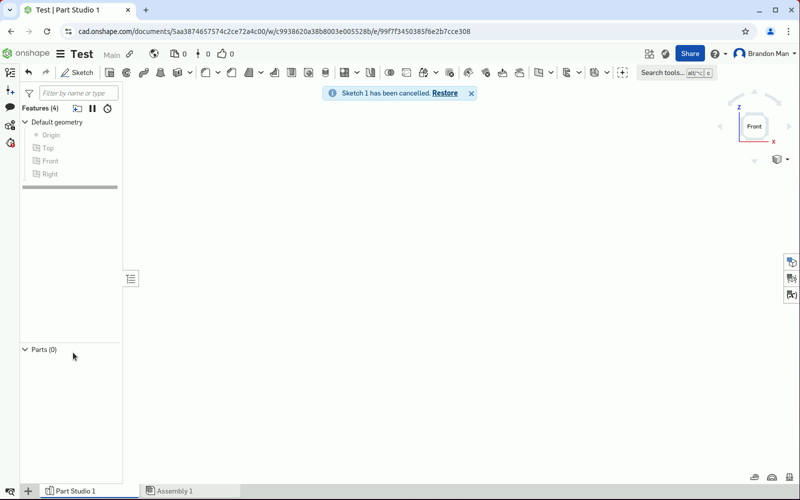
key_down(shift)
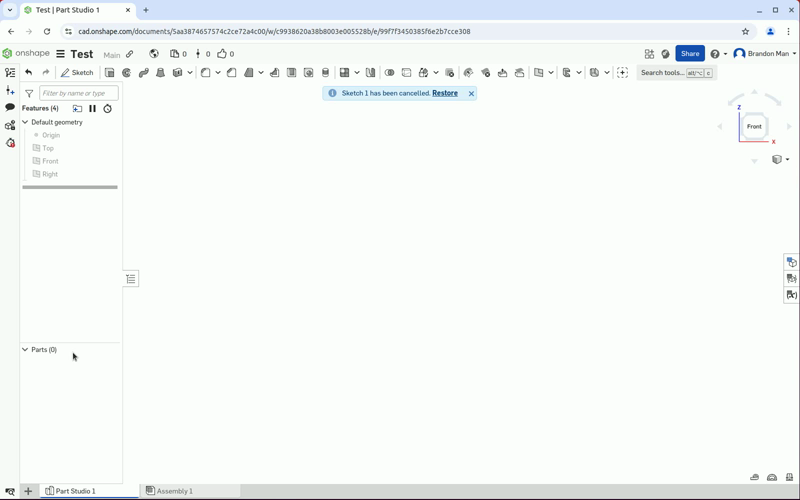
key(left)
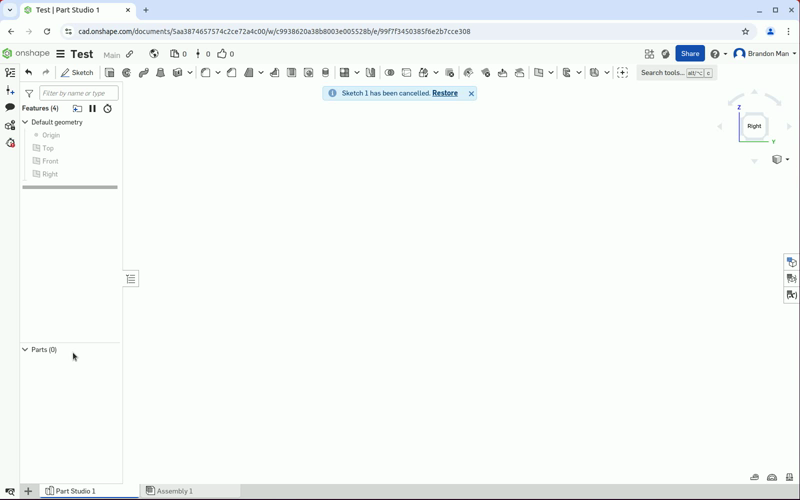
key_up(shift)
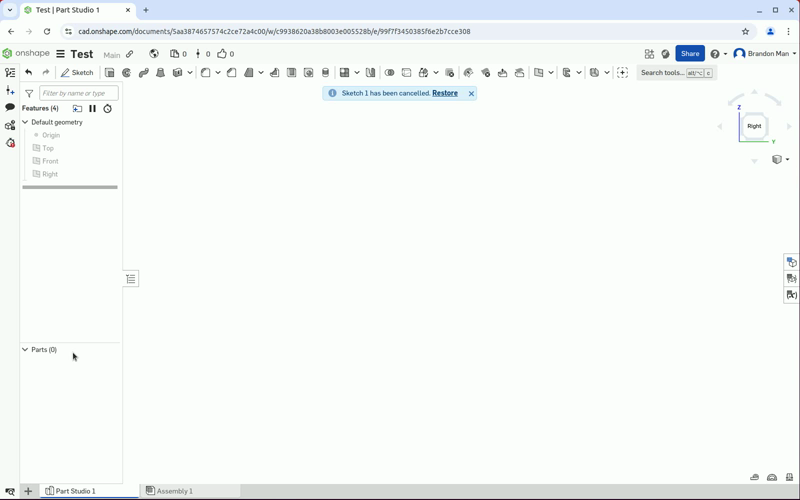
mouse_move(73, 352)
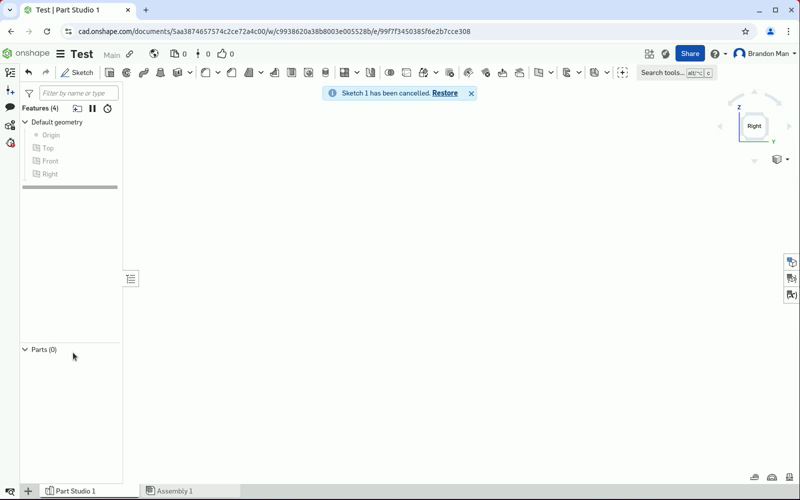
key(shift+y)
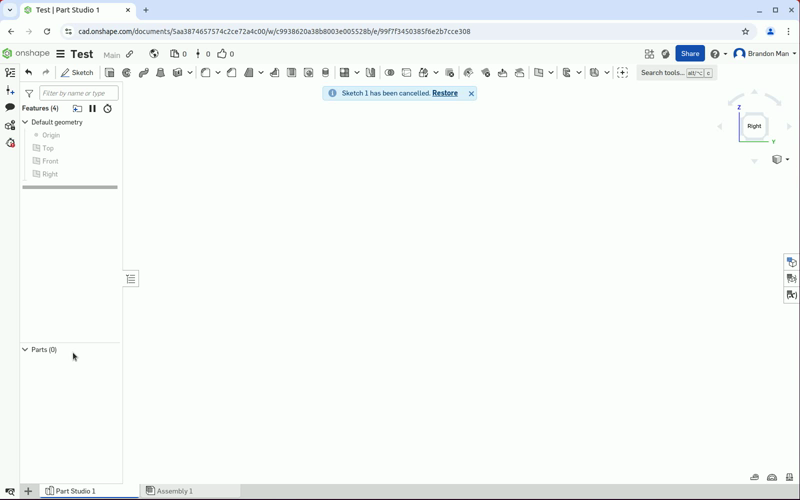
key(shift+s)
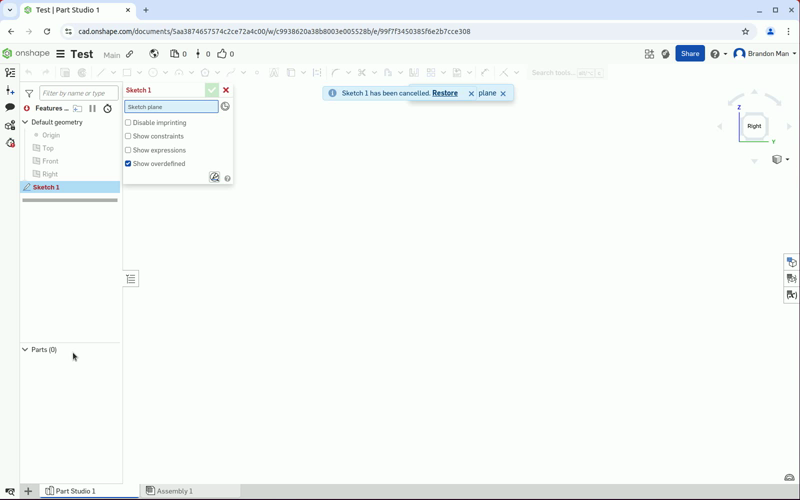
mouse_move(73, 176)
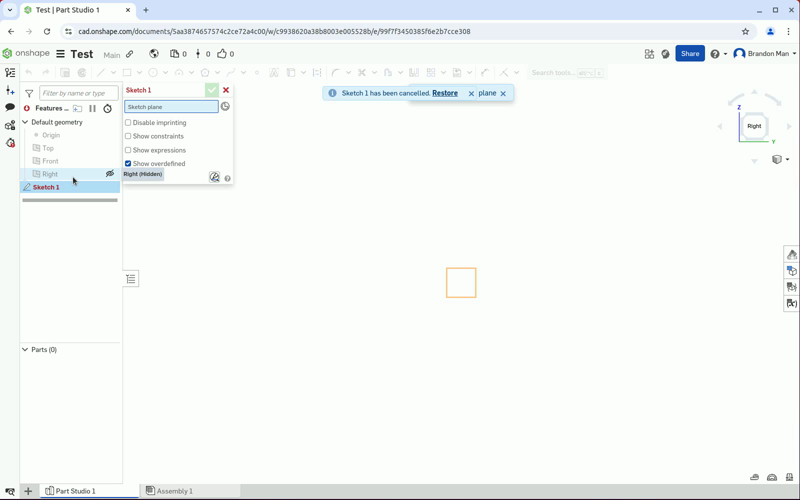
click(73, 176)
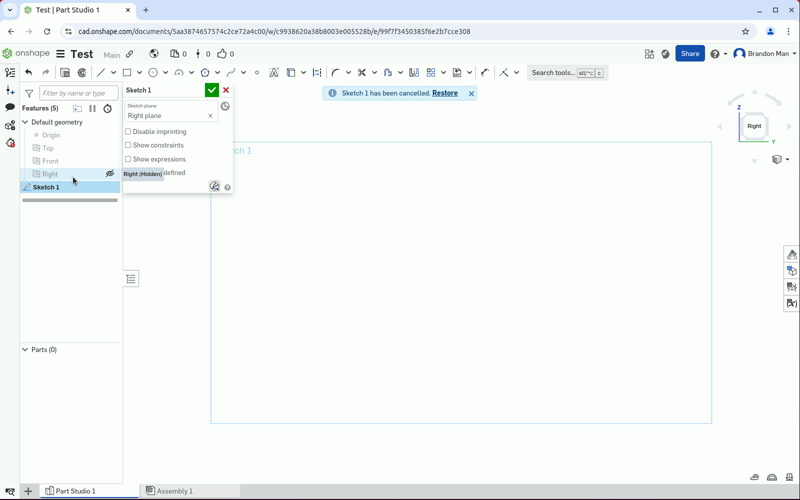
mouse_move(73, 352)
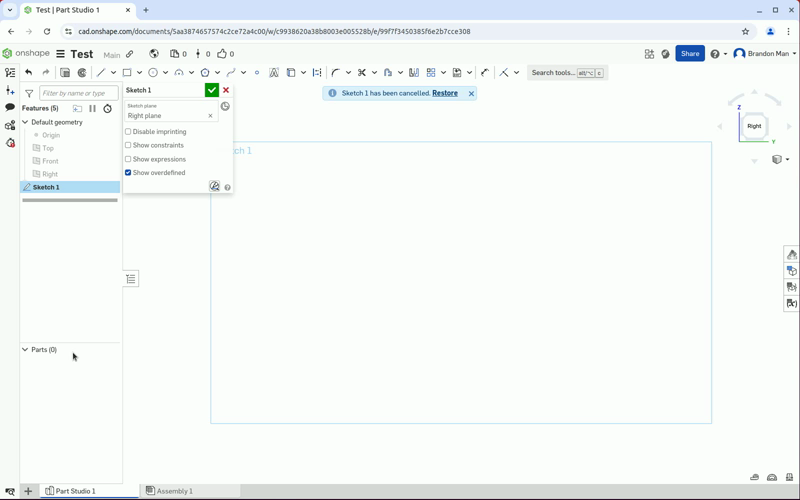
key(y)
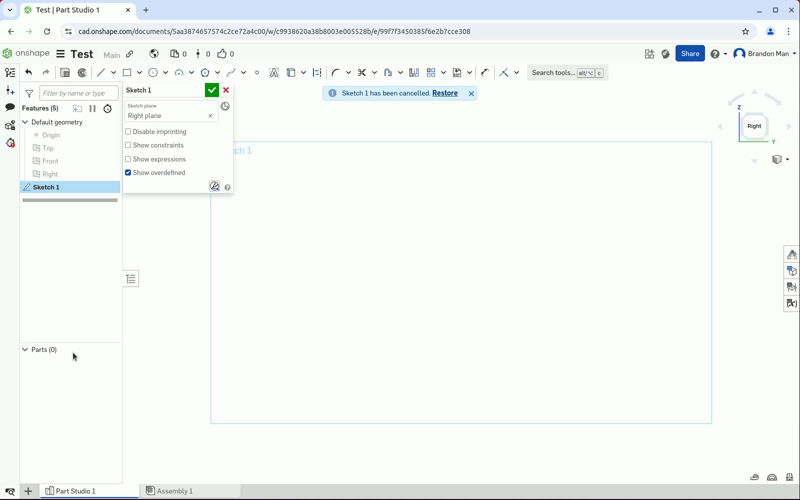
key(c)
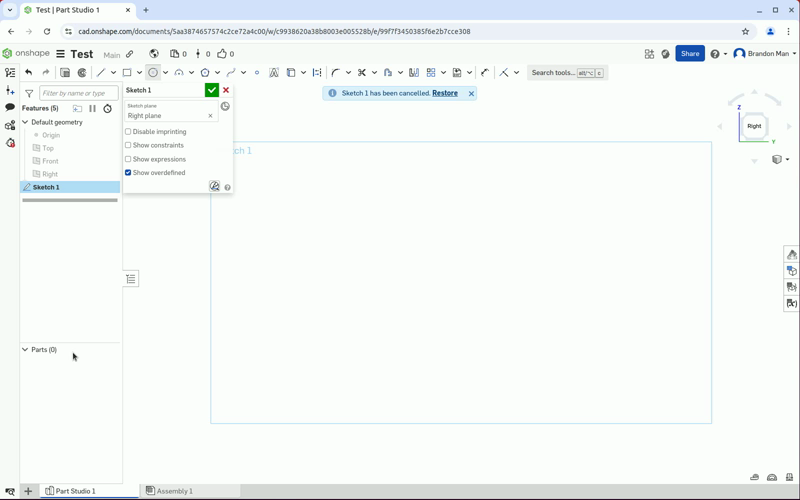
key_down(shift)
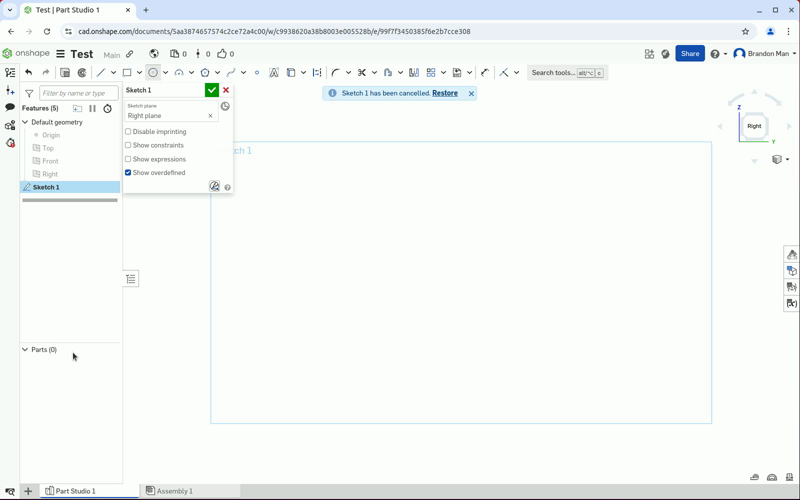
mouse_move(461, 282)
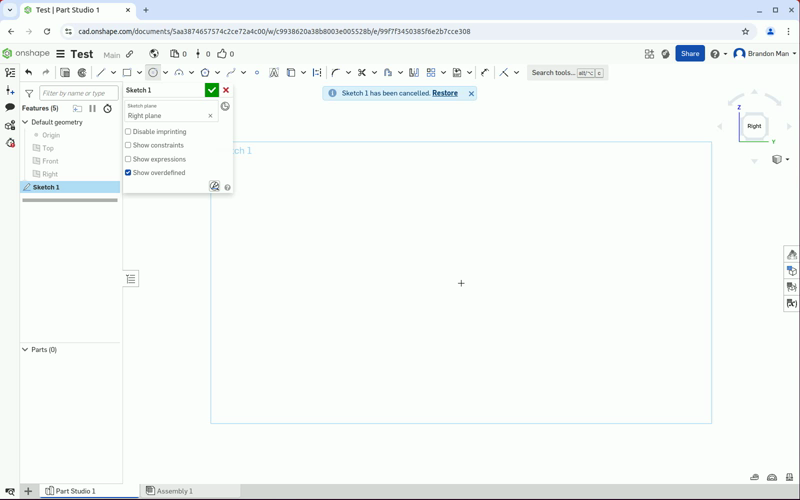
click(461, 282)
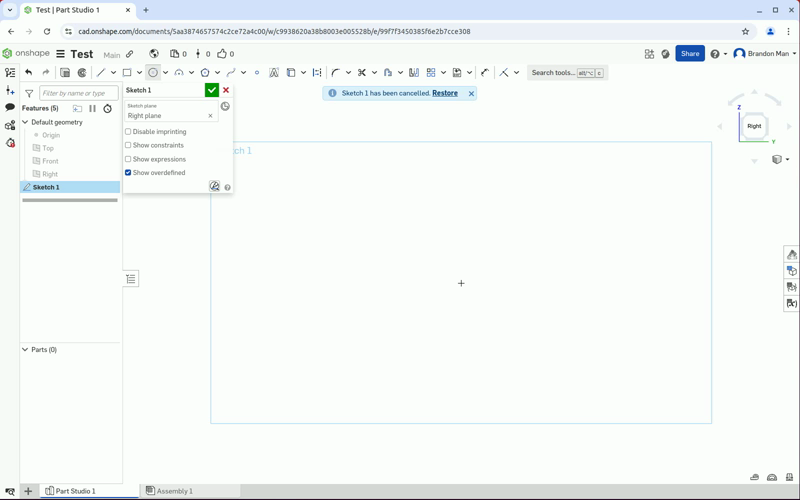
key_up(shift)
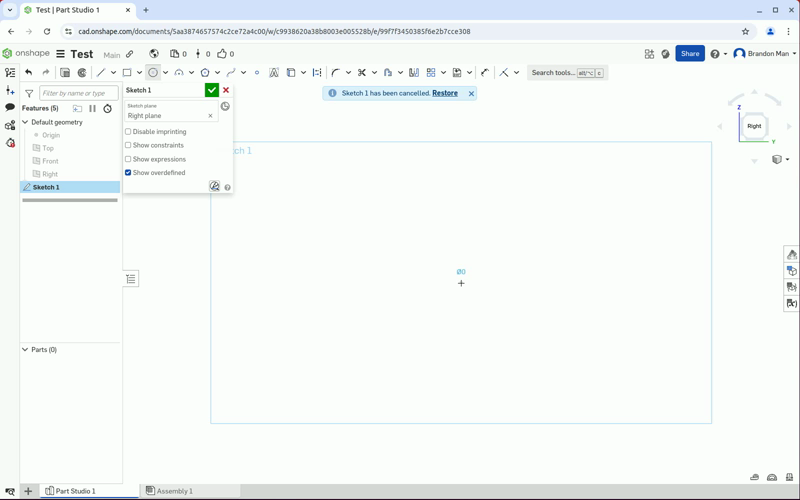
mouse_move(499, 282)
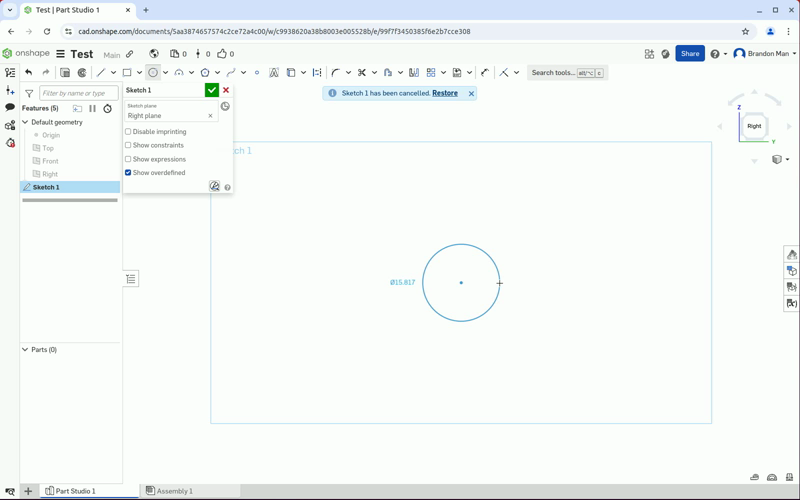
click(499, 282)
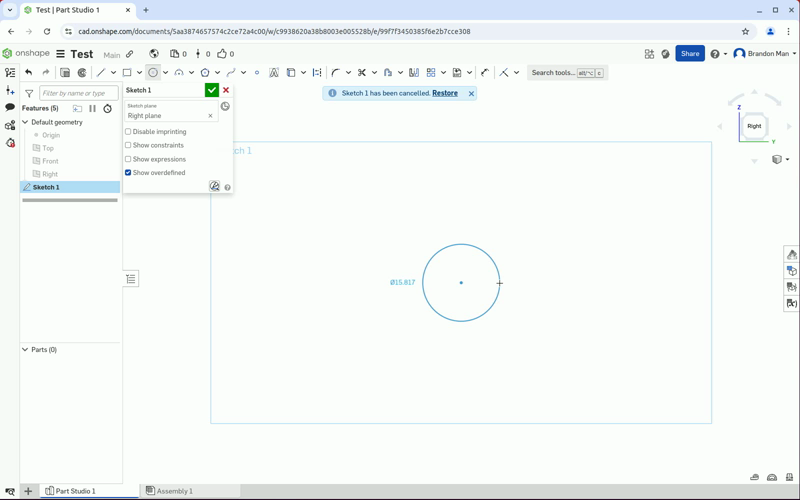
key(esc)
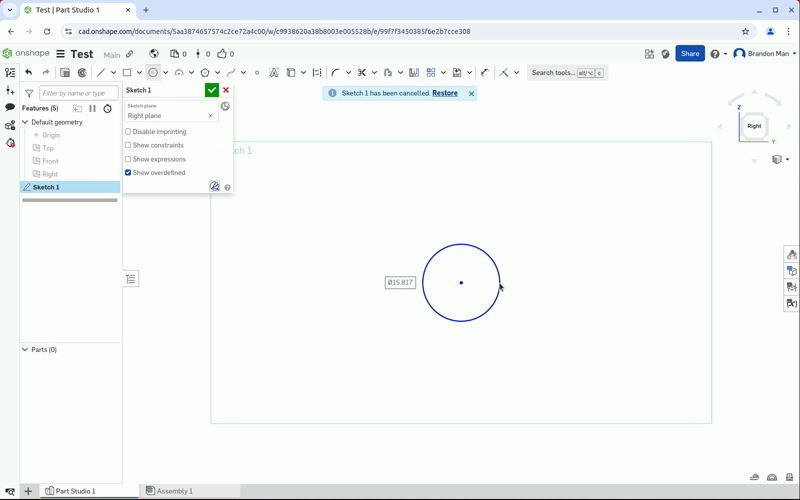
mouse_move(446, 277)
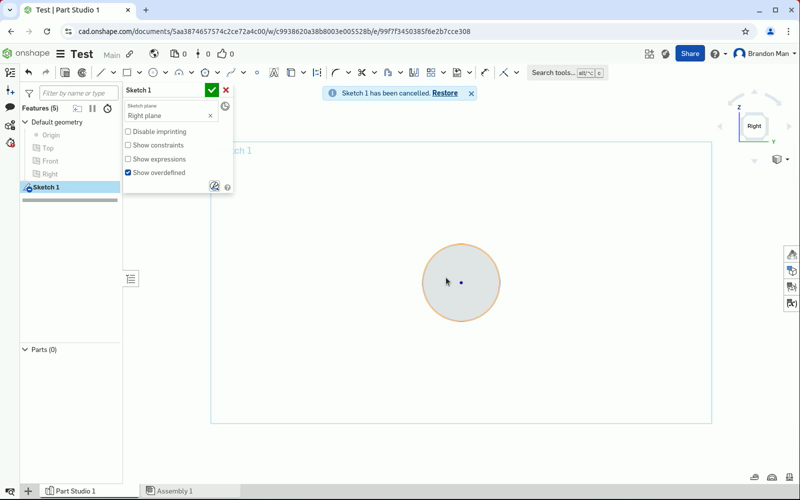
click(446, 277)
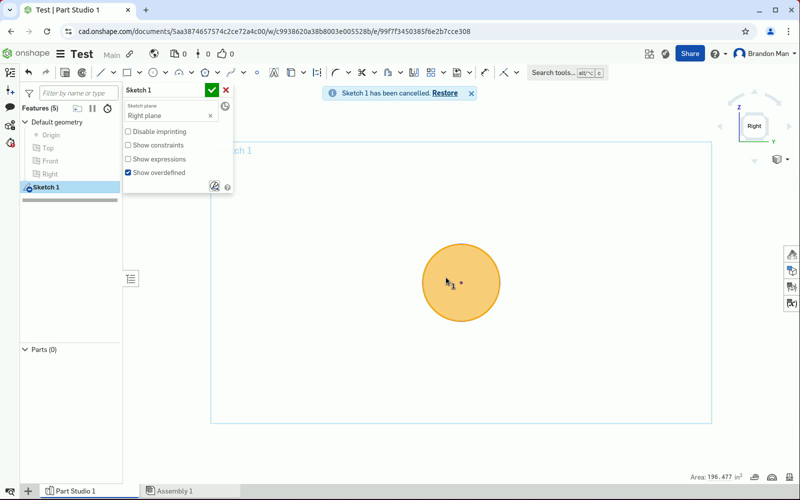
mouse_move(73, 352)
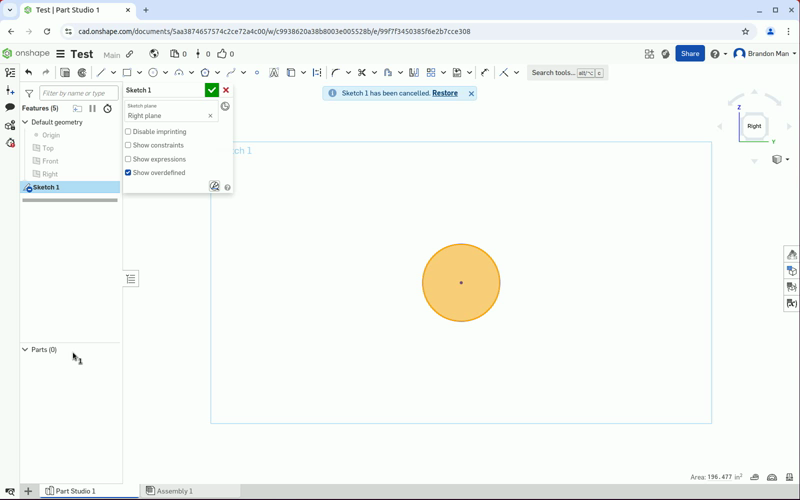
key(shift+y)
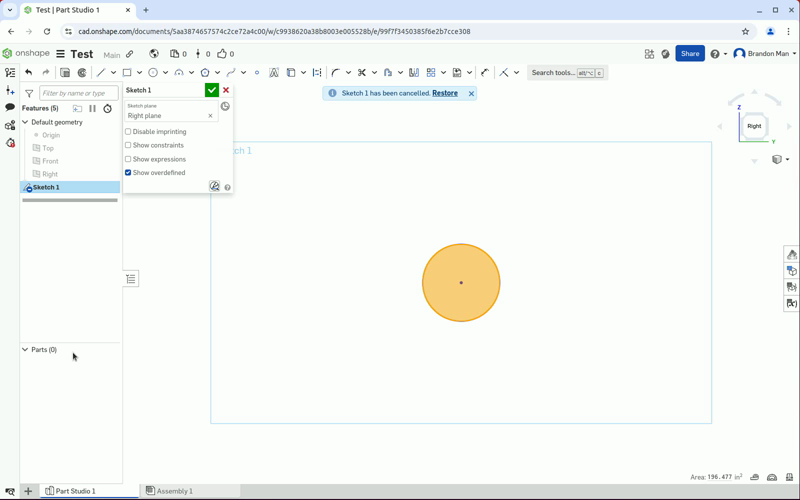
key(shift+e)
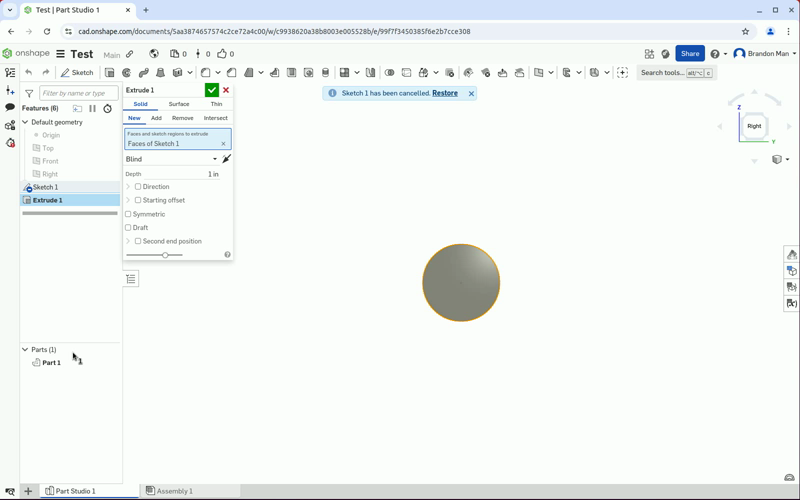
mouse_move(143, 106)
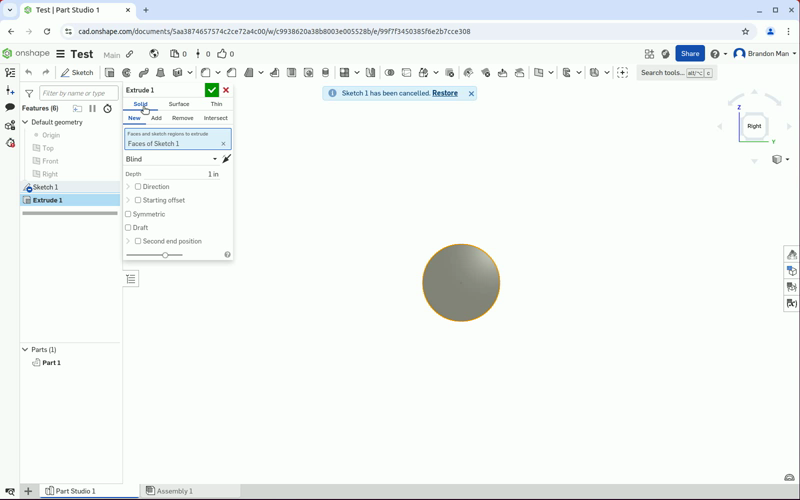
click(143, 106)
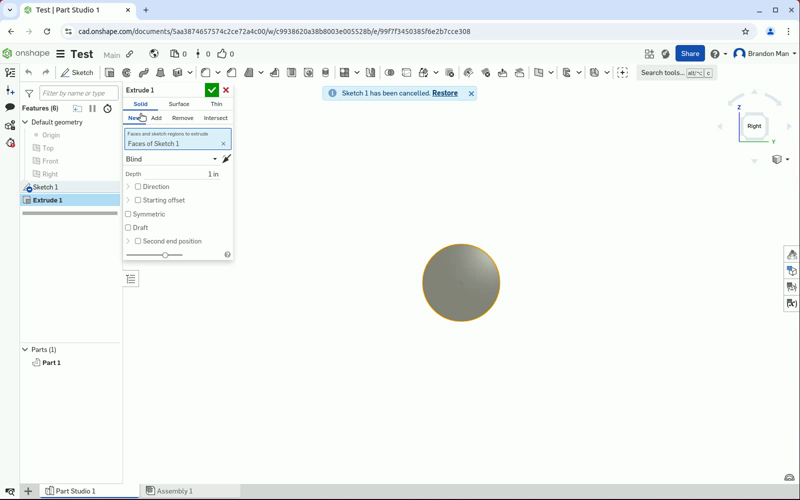
mouse_move(137, 120)
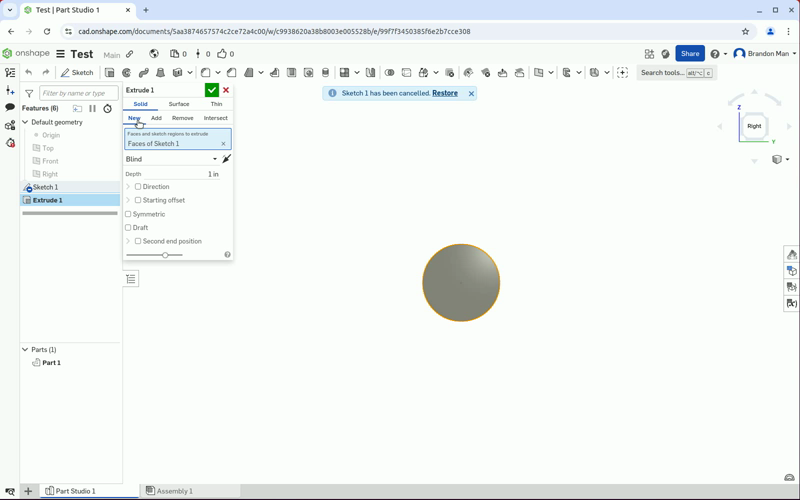
click(137, 120)
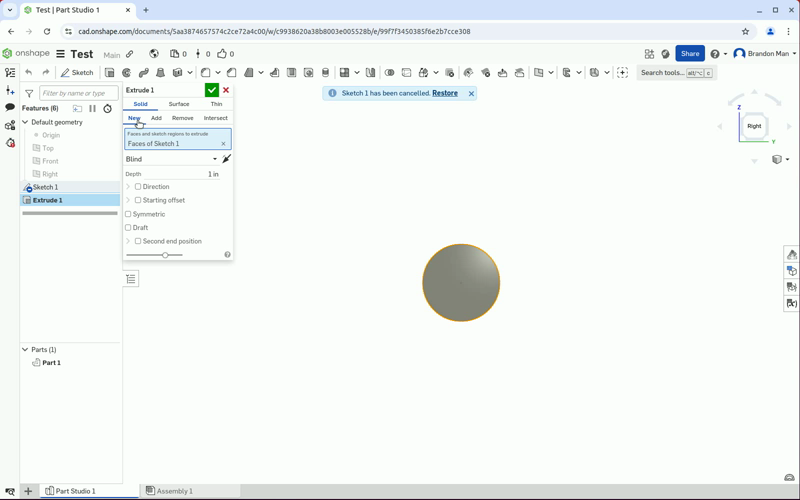
key(tab, 4)
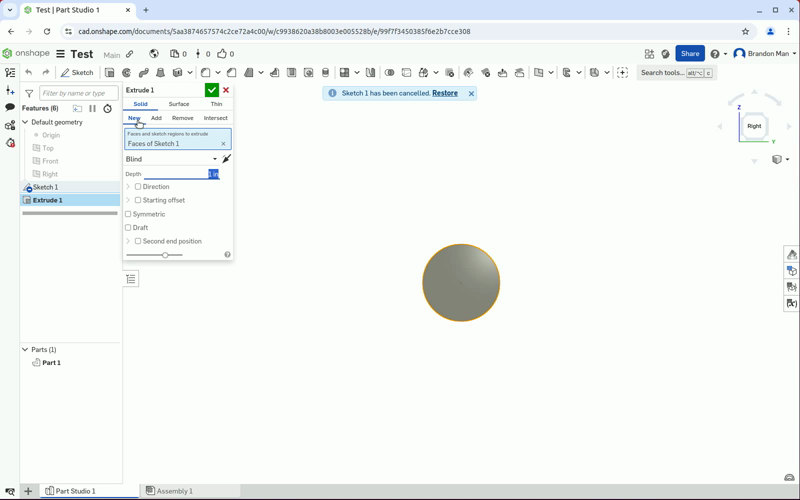
text(11.554)
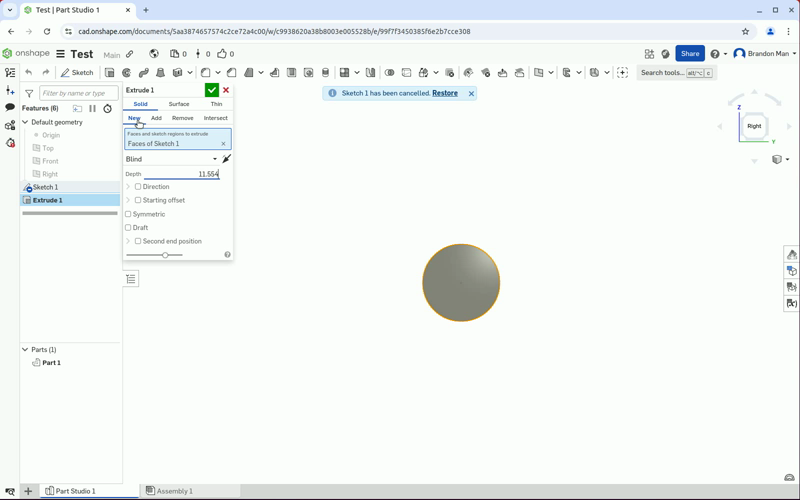
key(enter)
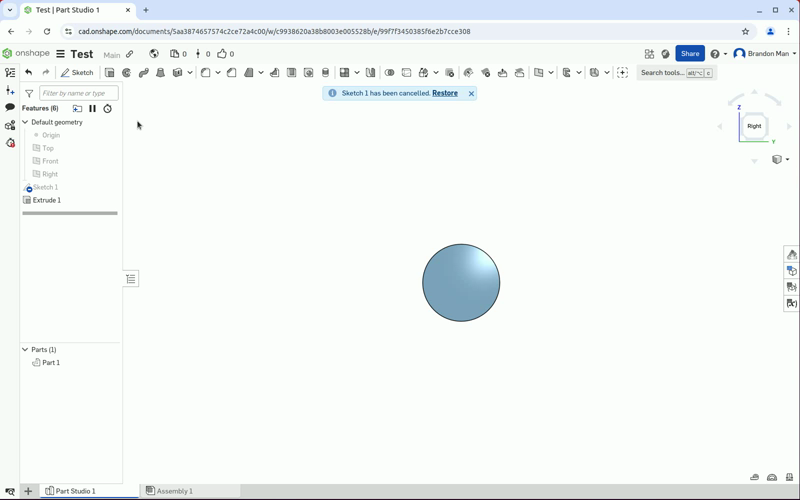
key(shift+h)
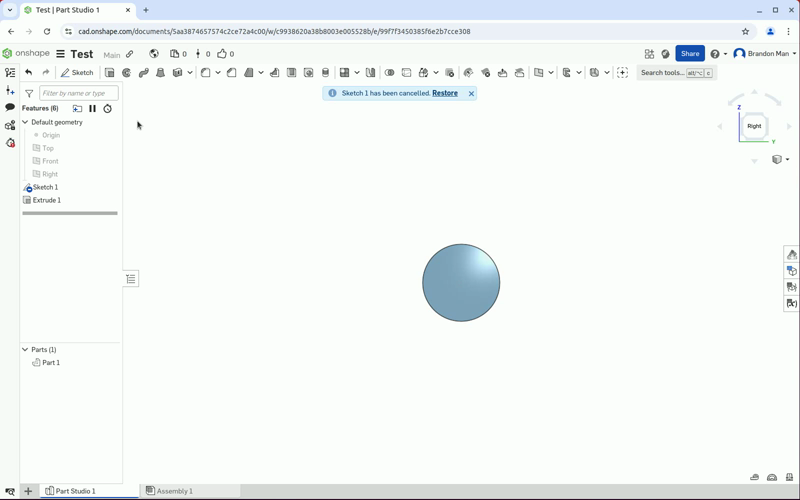
key(shift+h)
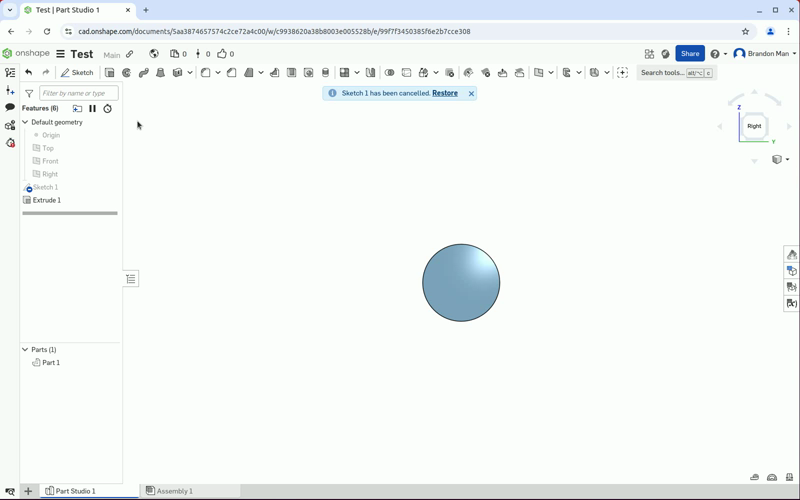
mouse_move(73, 189)
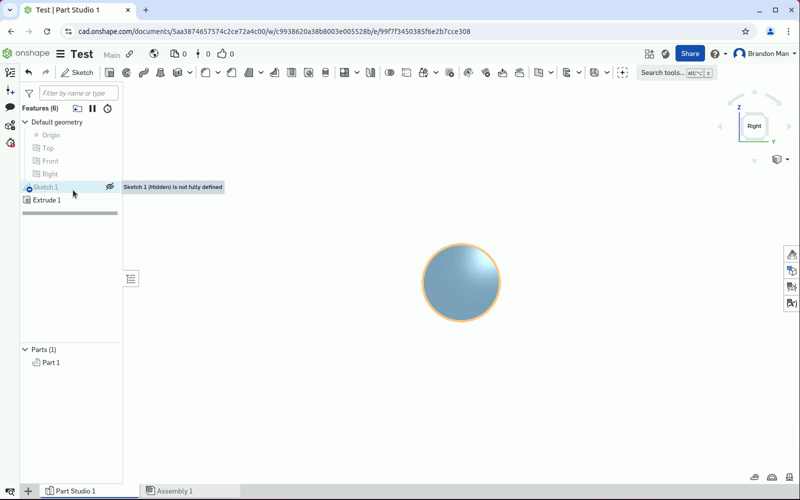
click(73, 189)
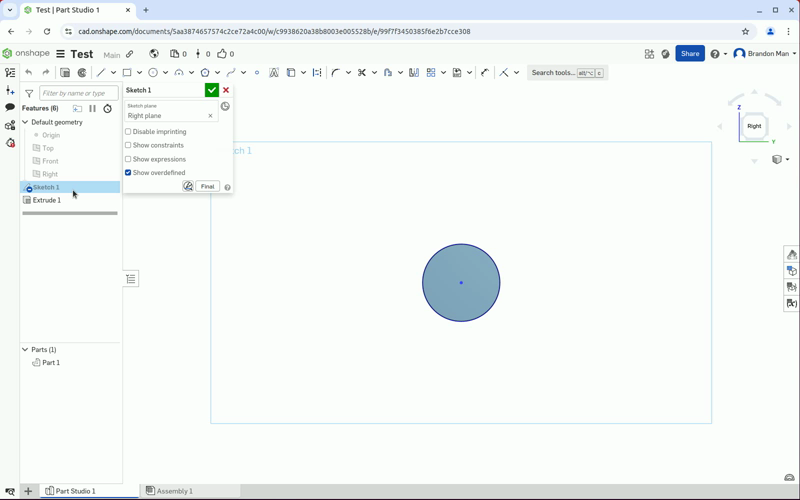
mouse_move(229, 92)
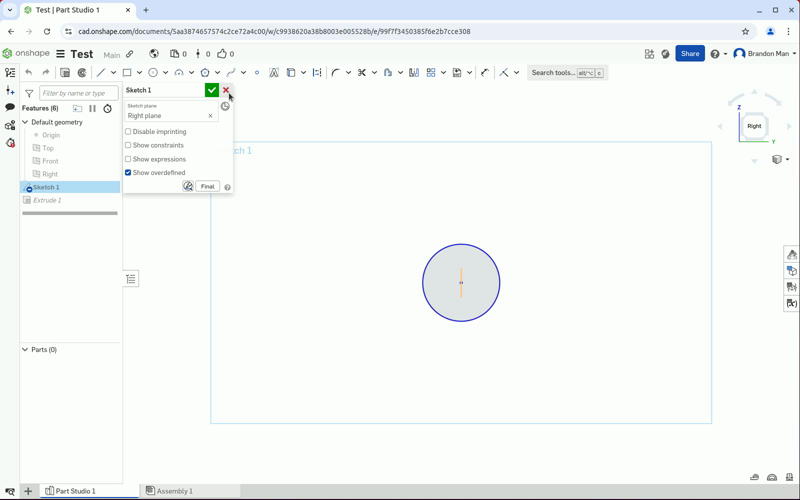
click(229, 92)
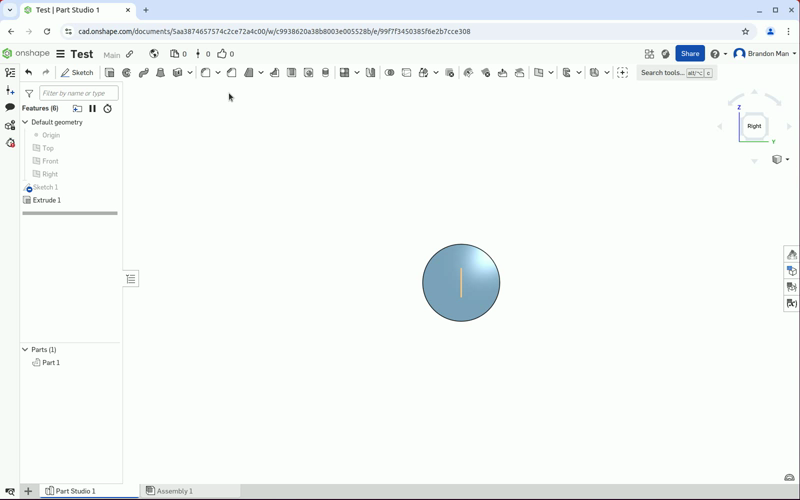
mouse_move(541, 75)
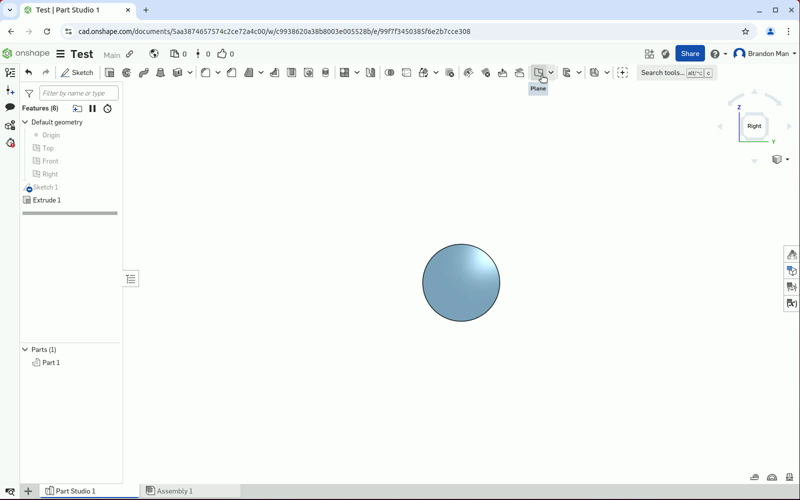
click(541, 75)
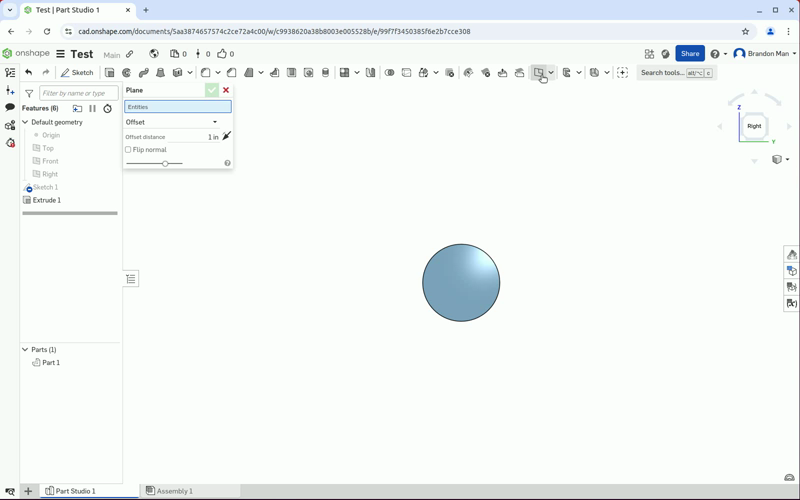
mouse_move(73, 176)
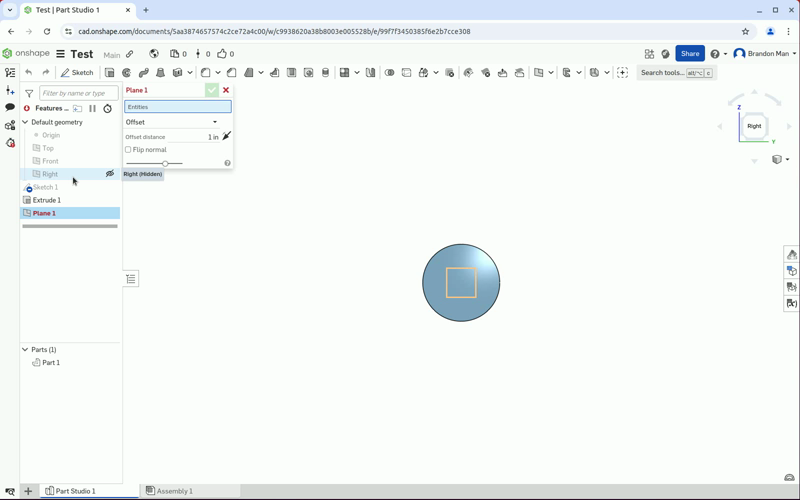
click(73, 176)
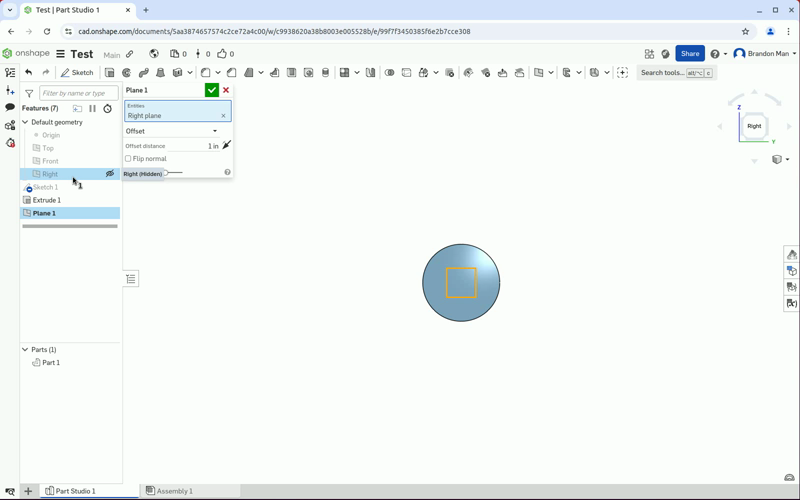
key(tab, 2)
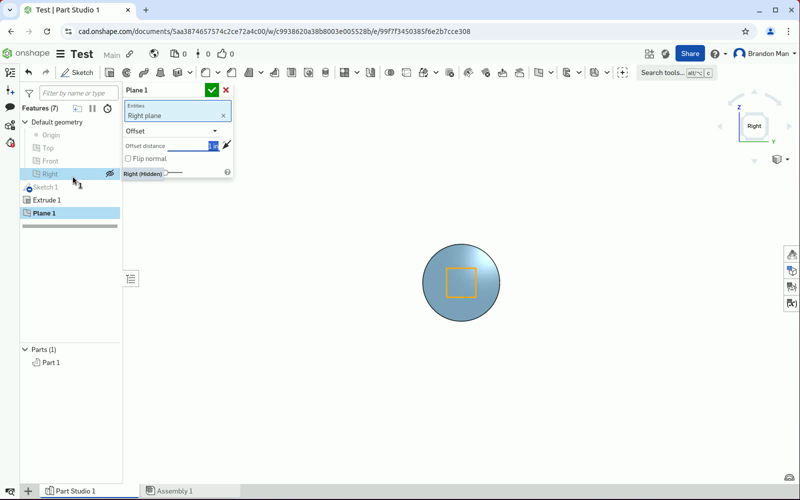
text(11.554)
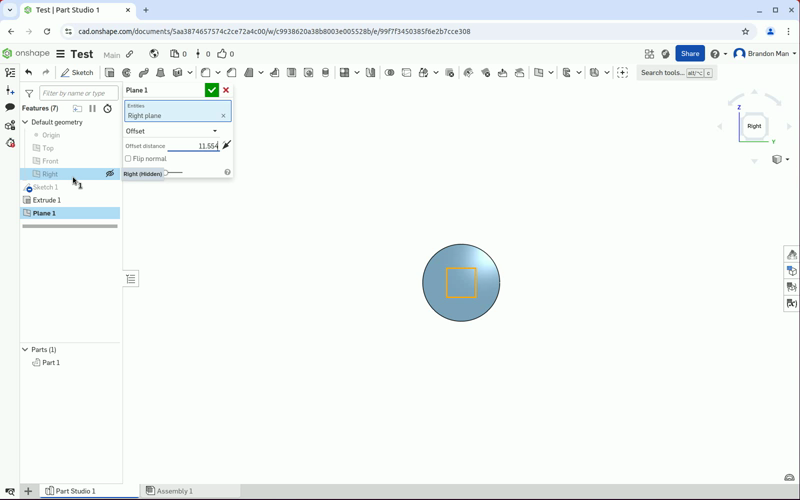
key(enter, 2)
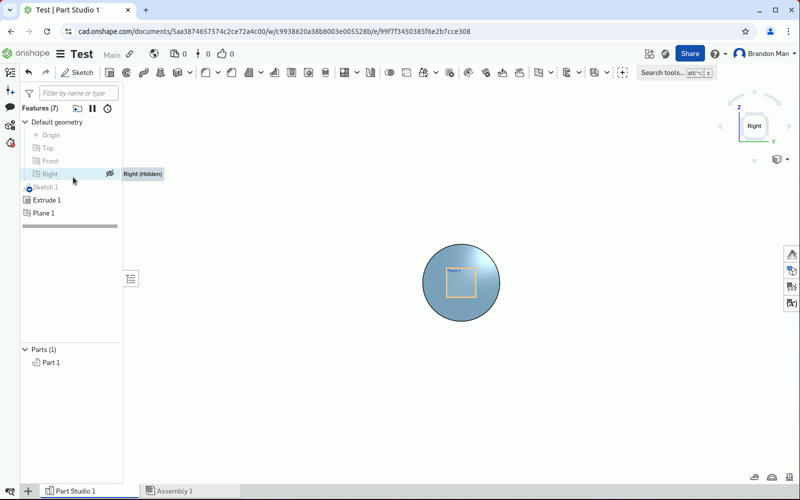
key(shift+s)
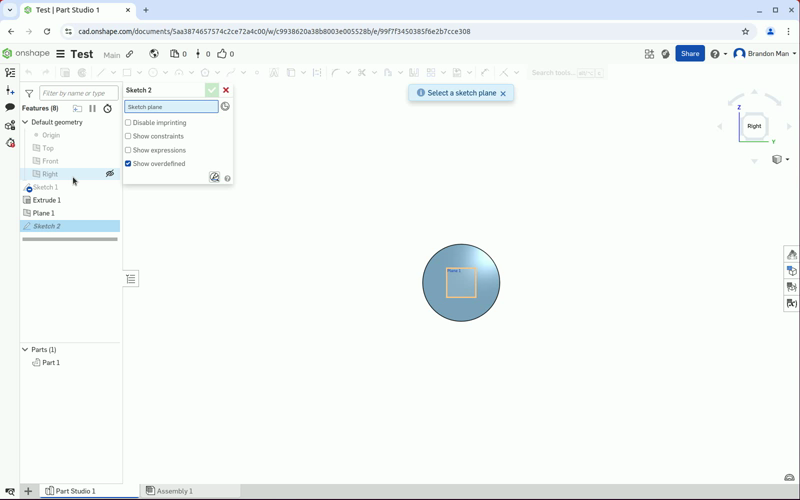
mouse_move(73, 215)
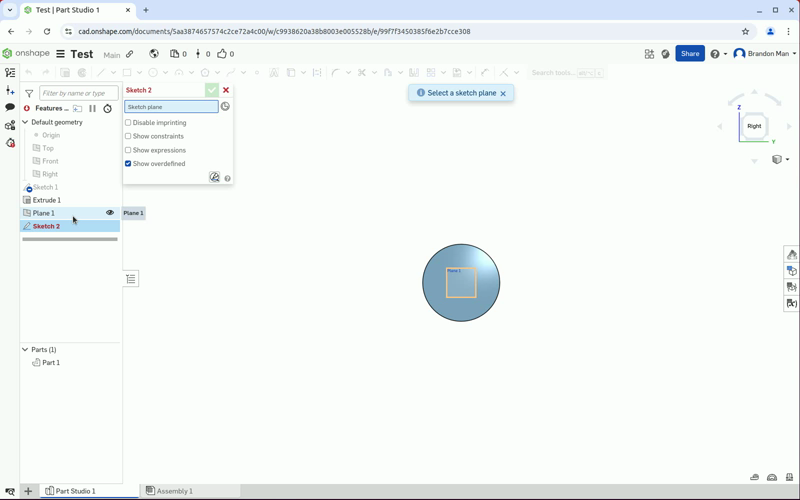
click(73, 215)
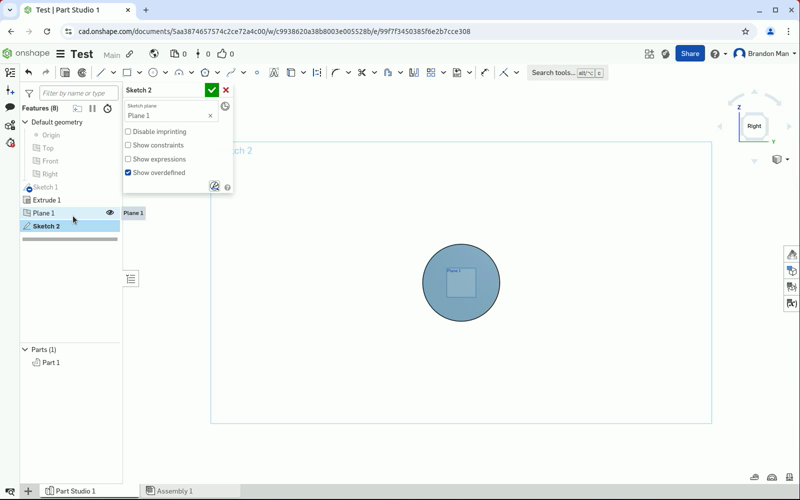
mouse_move(73, 352)
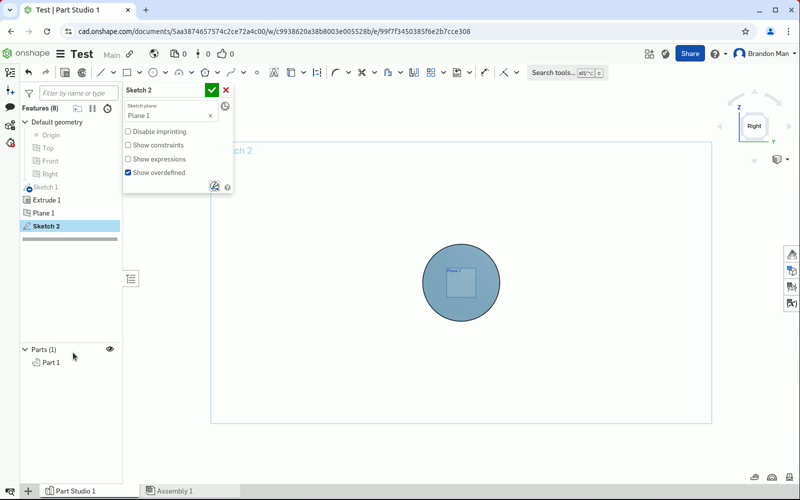
key(y)
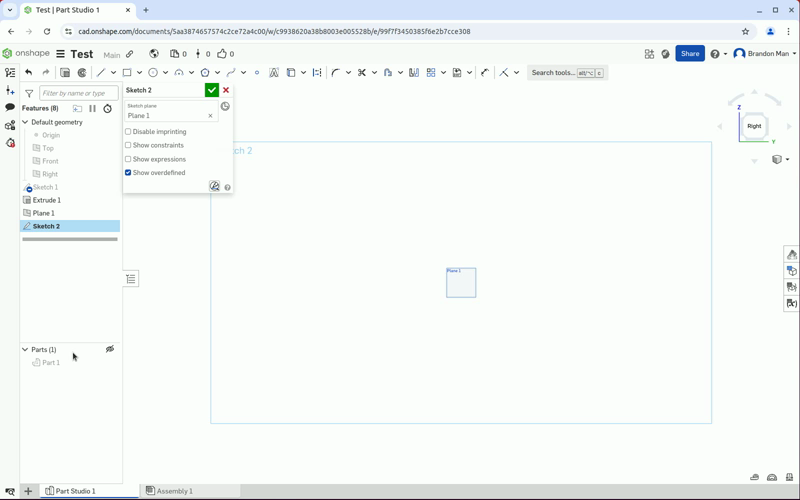
key(c)
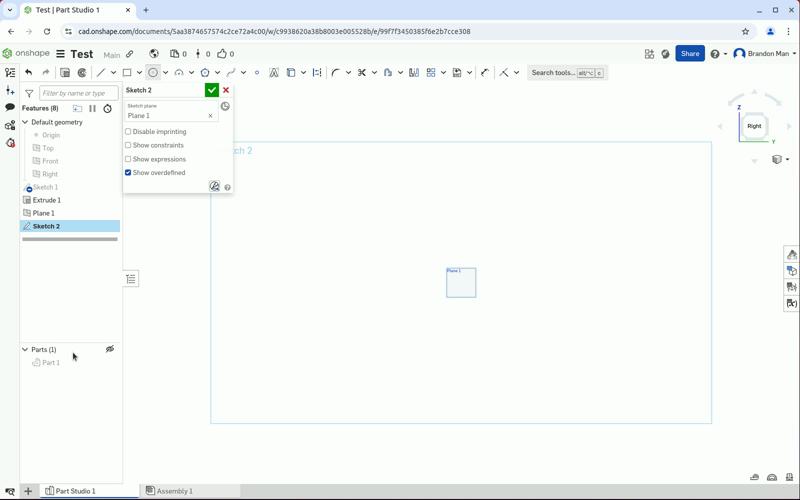
key_down(shift)
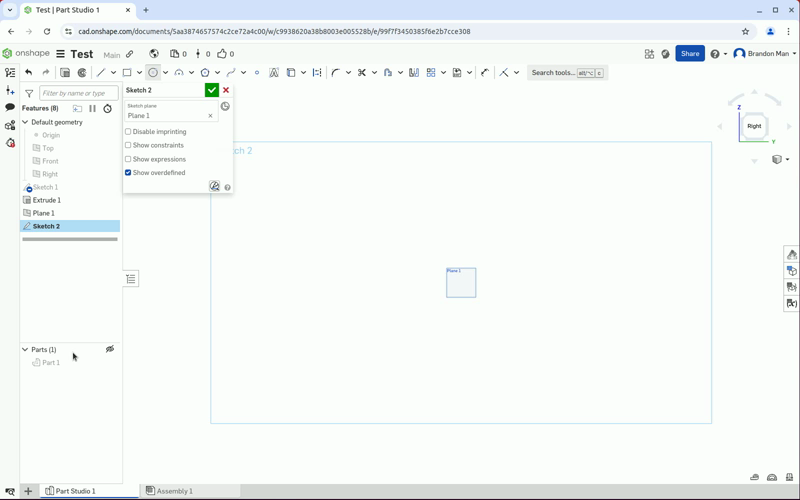
mouse_move(484, 295)
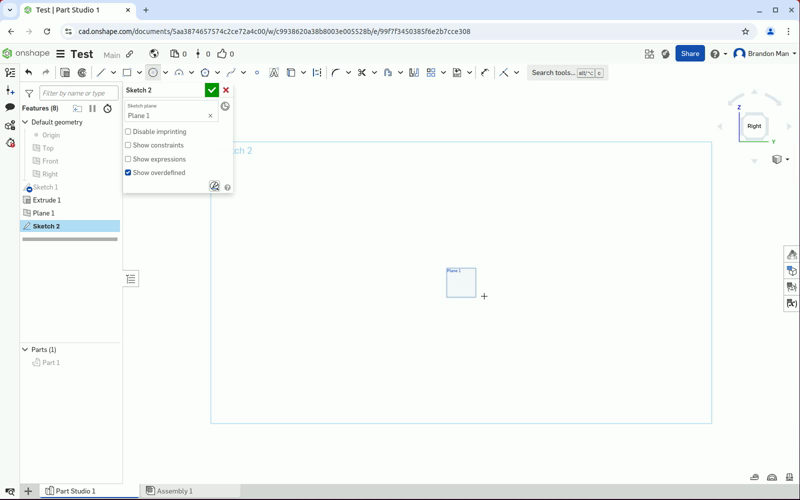
click(484, 295)
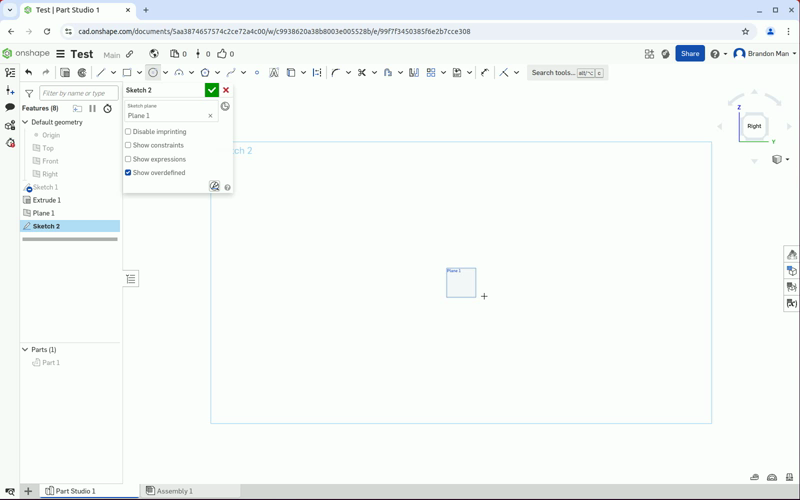
key_up(shift)
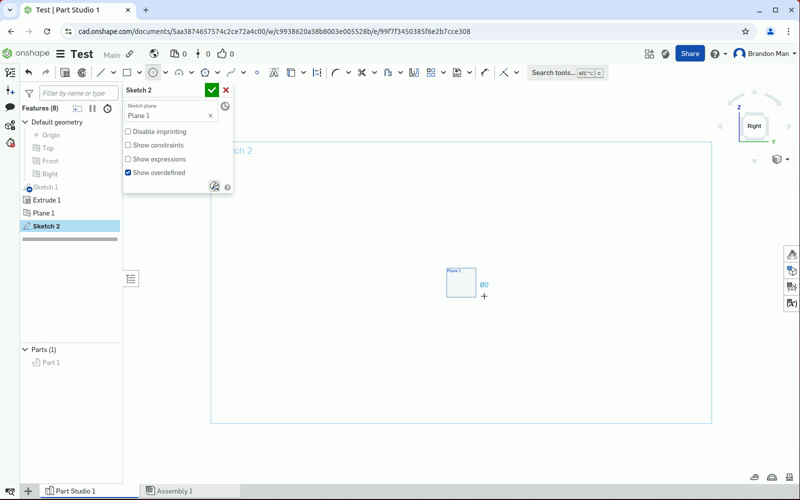
mouse_move(492, 295)
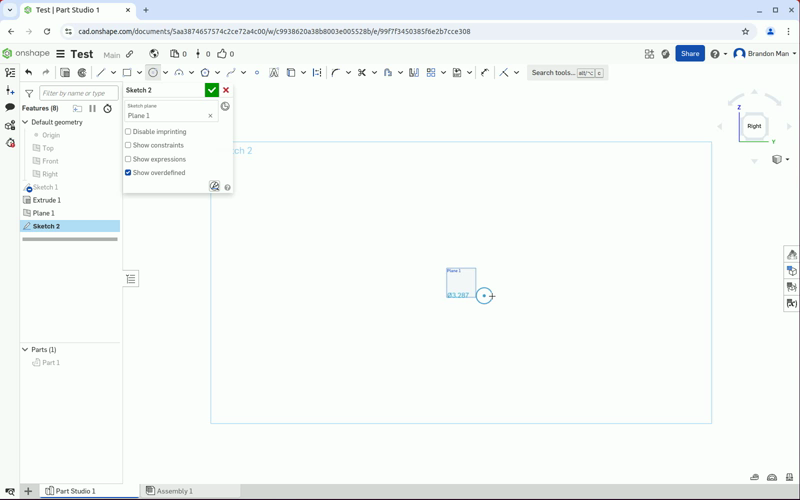
click(492, 295)
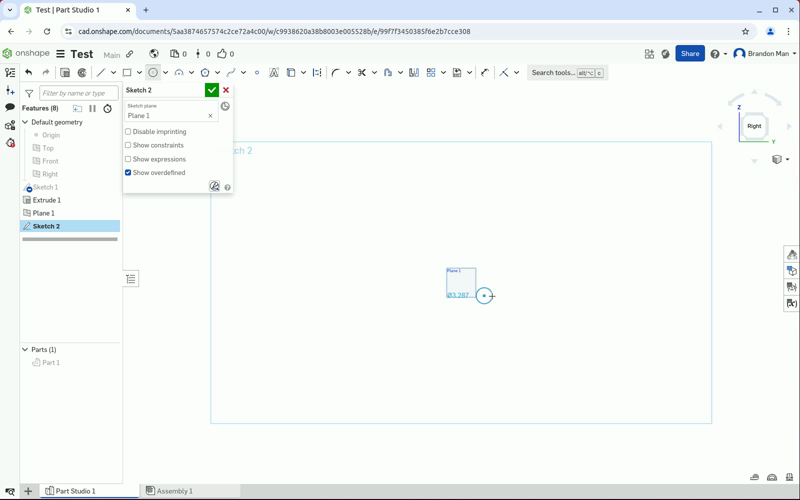
key(esc)
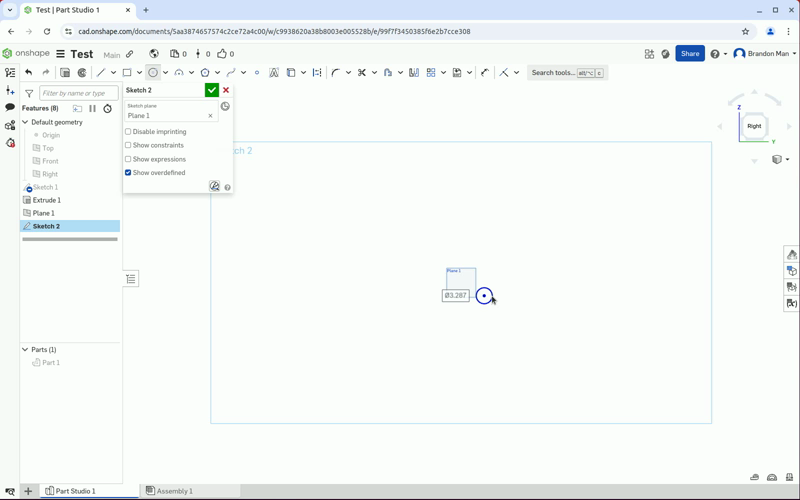
mouse_move(484, 303)
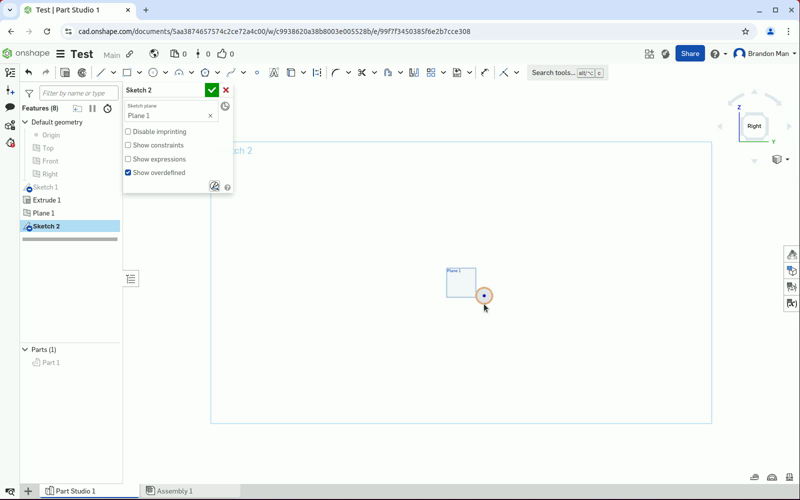
scroll(6)
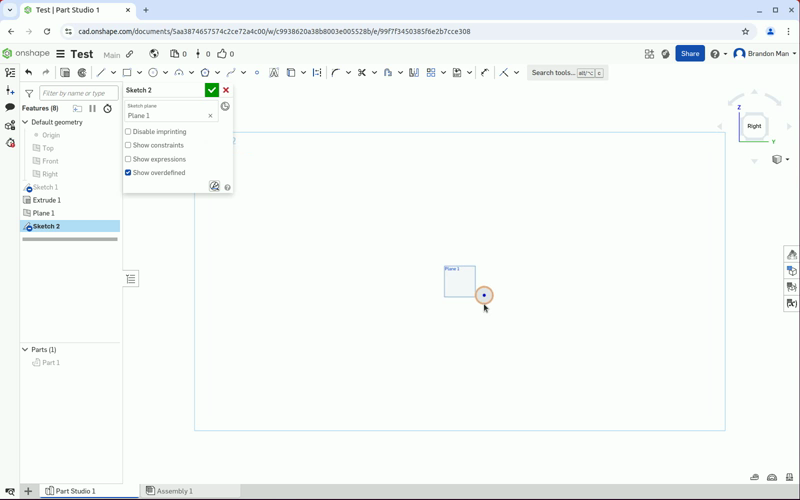
scroll(6)
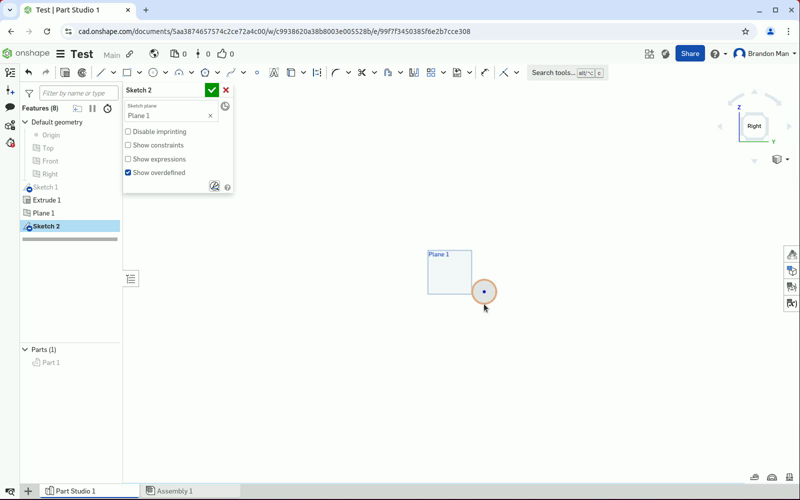
scroll(6)
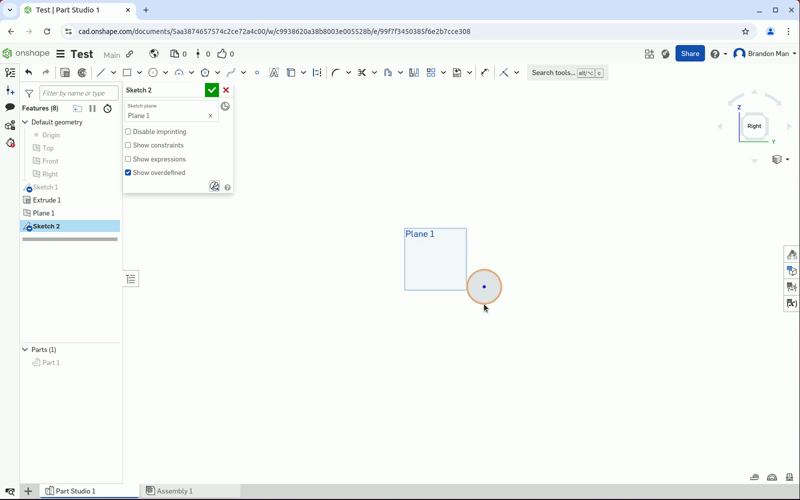
scroll(6)
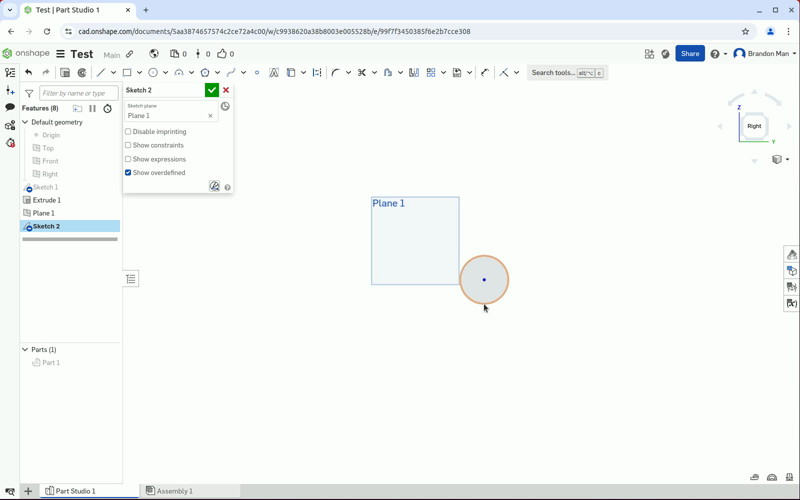
scroll(6)
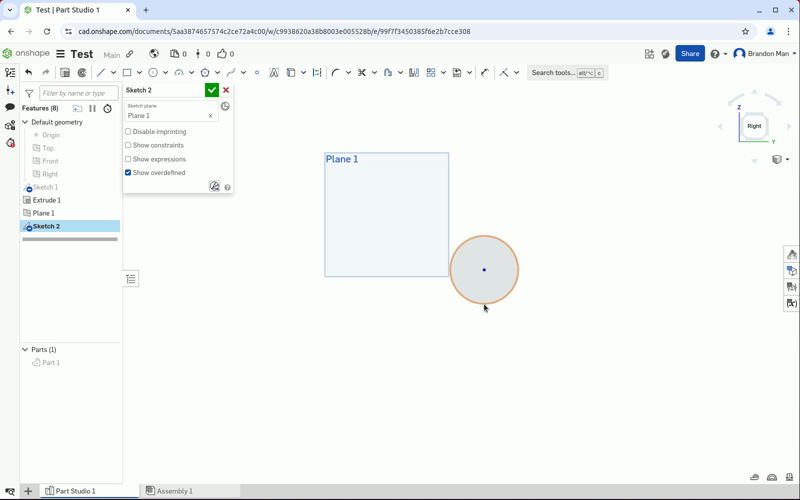
scroll(6)
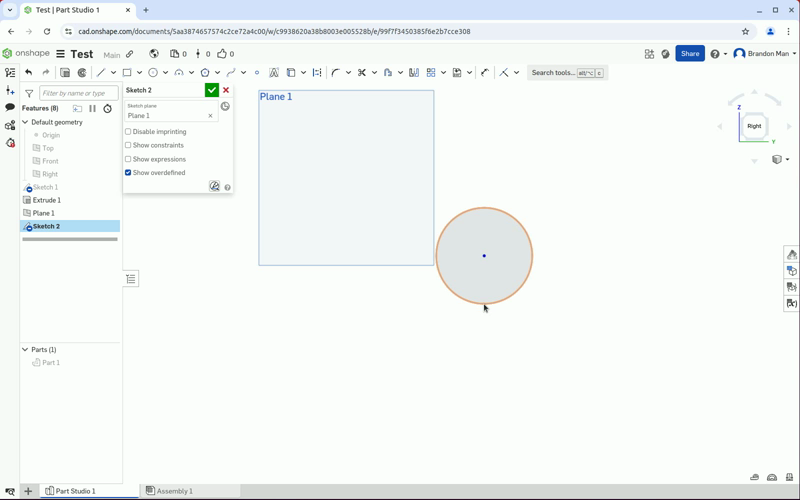
scroll(6)
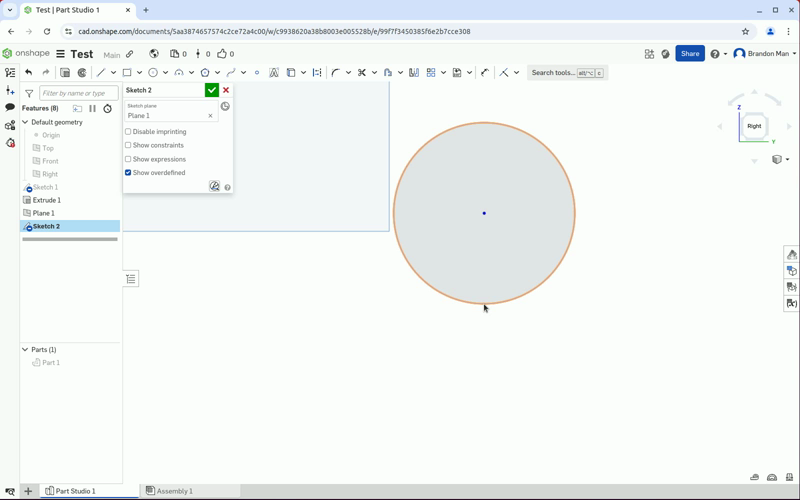
click(484, 303)
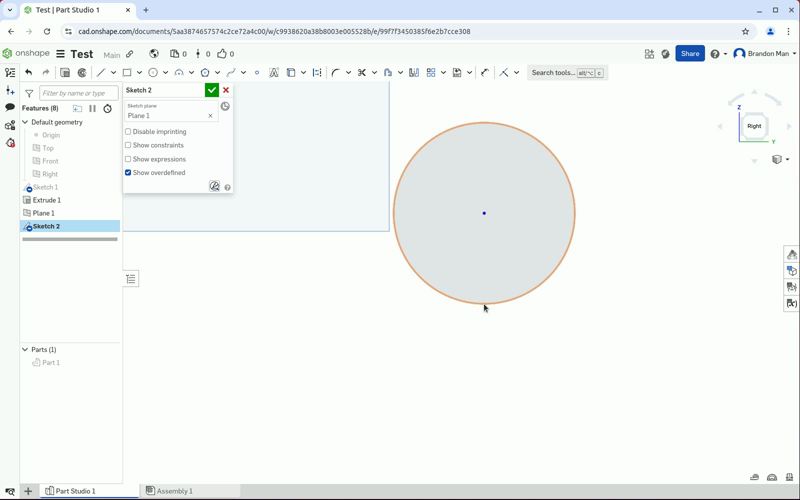
scroll(-6)
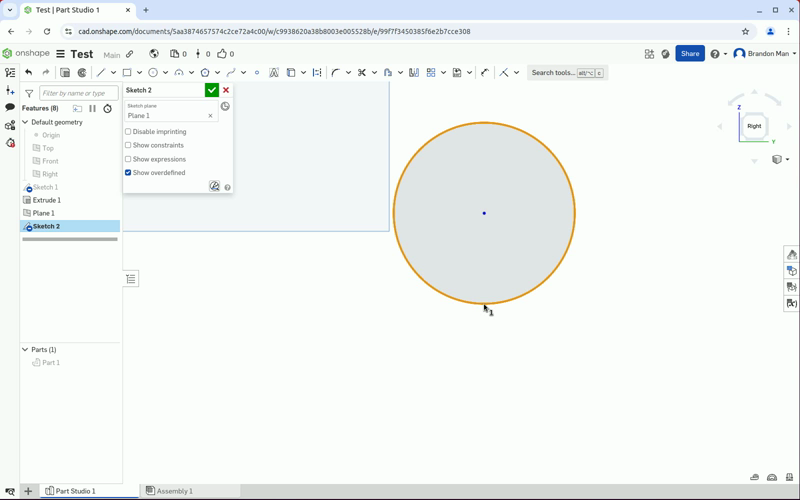
scroll(-6)
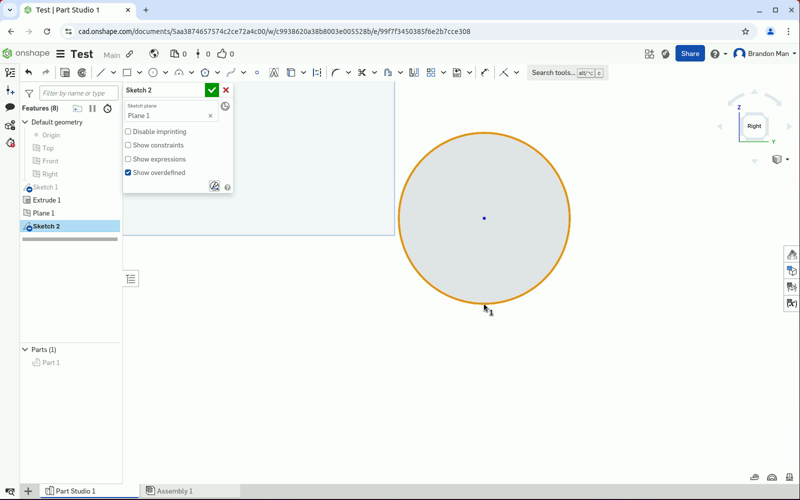
scroll(-6)
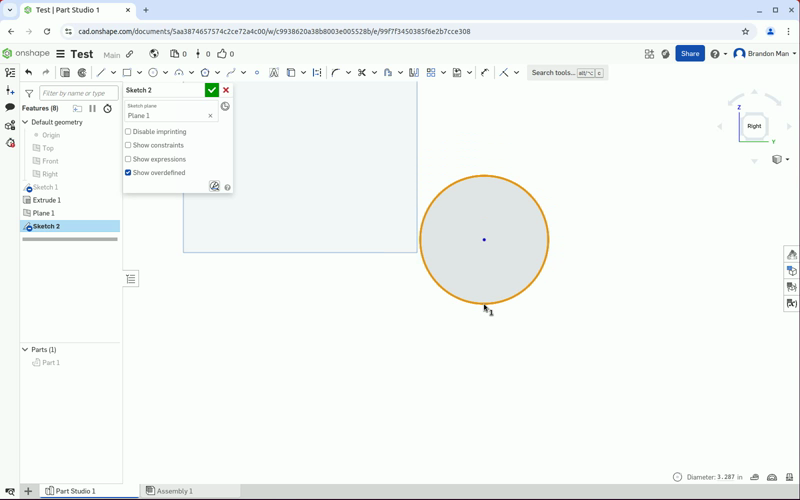
scroll(-6)
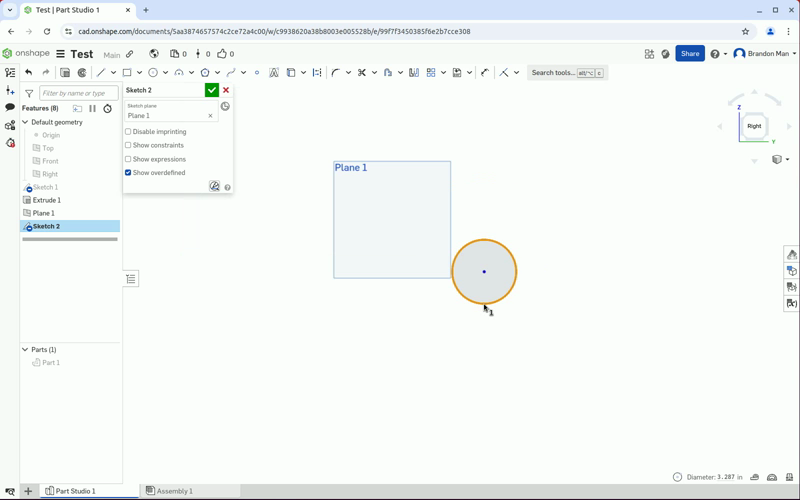
scroll(-6)
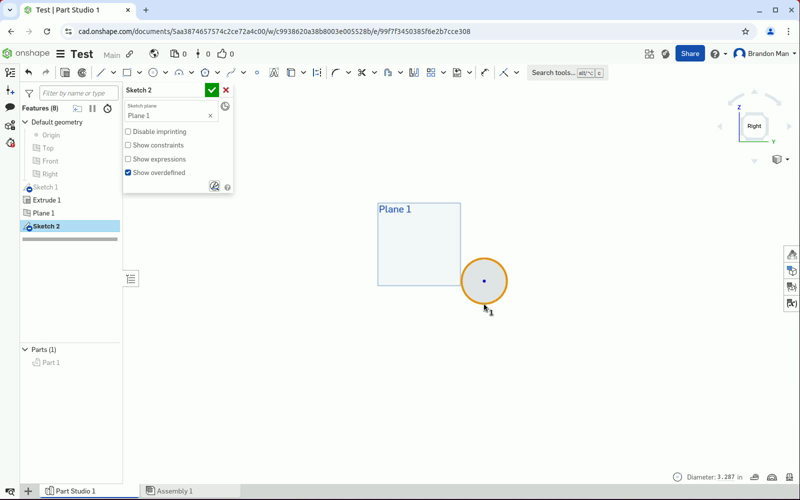
scroll(-6)
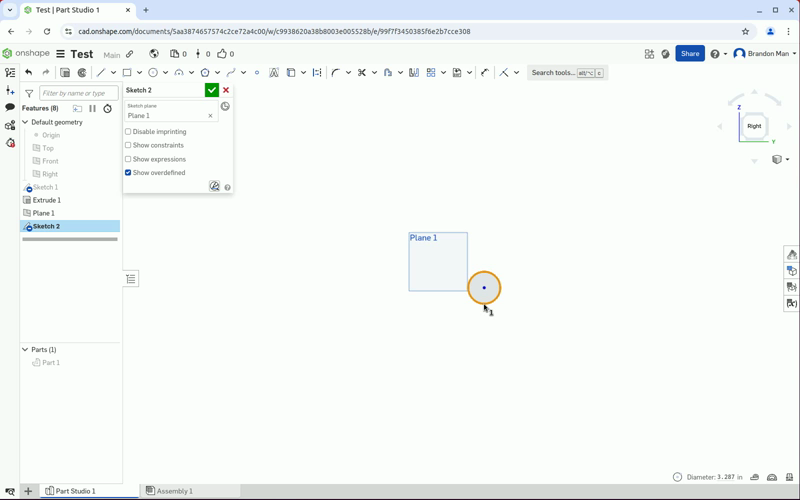
scroll(-6)
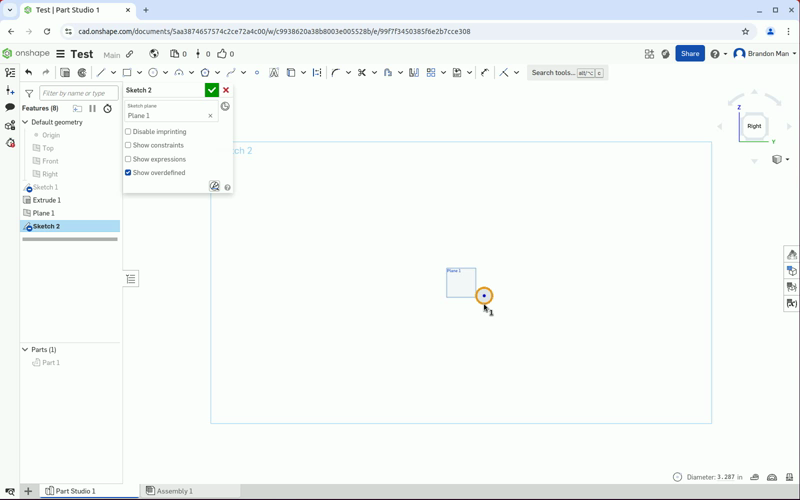
mouse_move(73, 352)
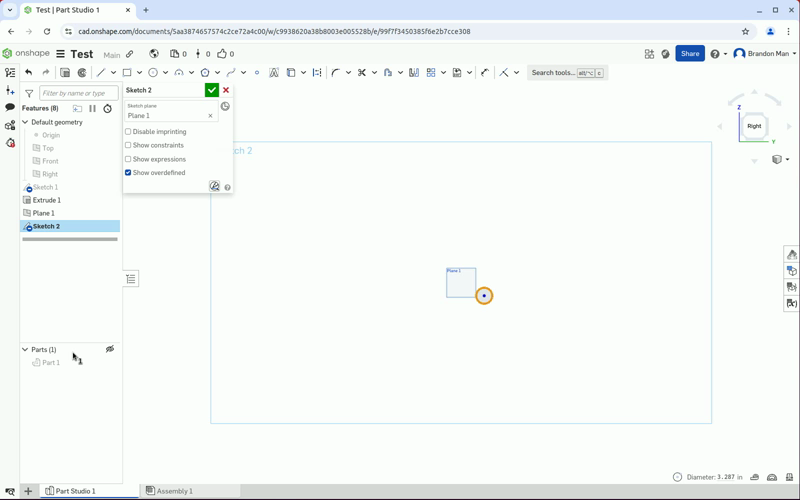
key(shift+y)
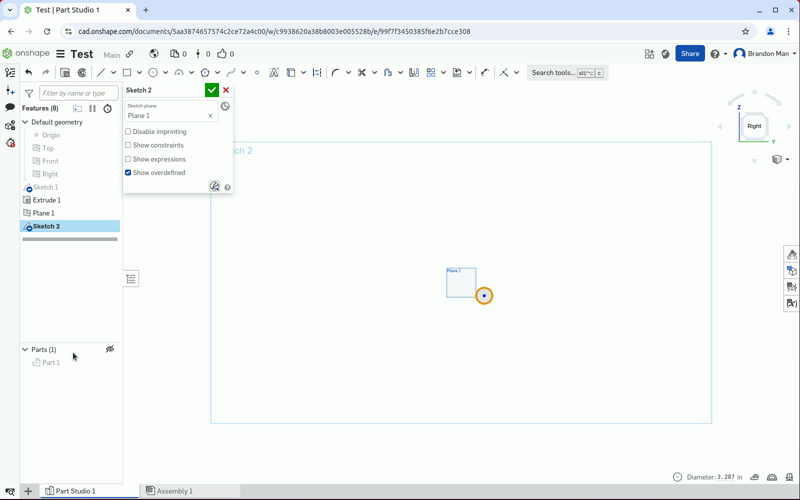
key(shift+e)
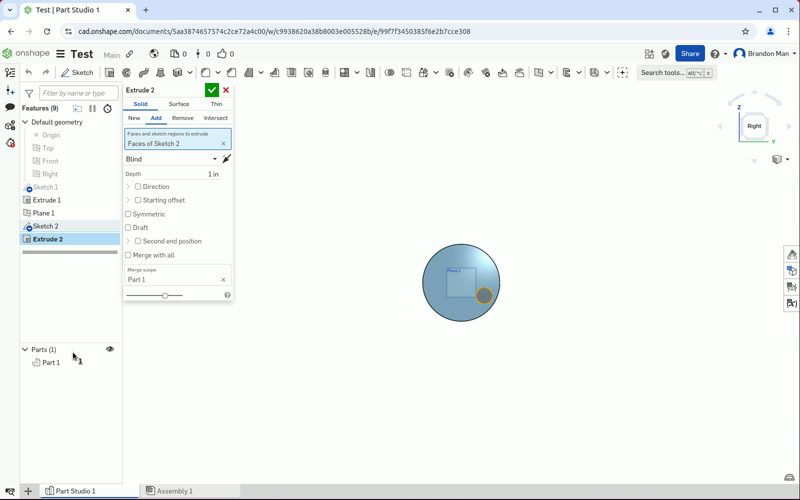
mouse_move(143, 106)
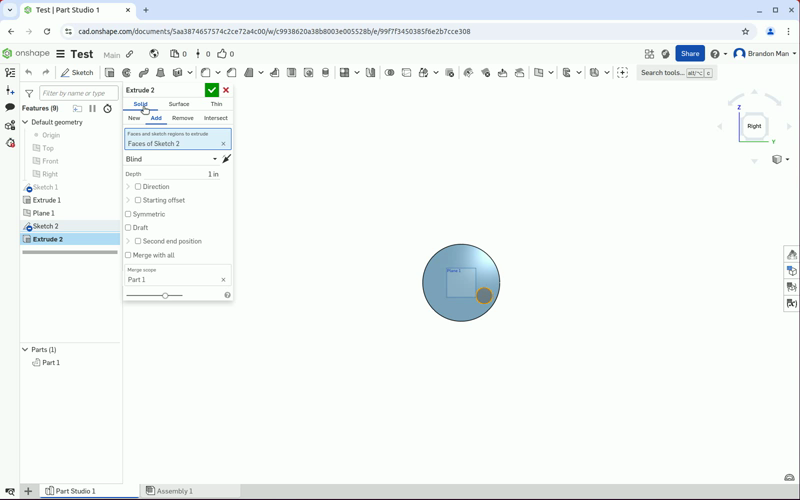
click(143, 106)
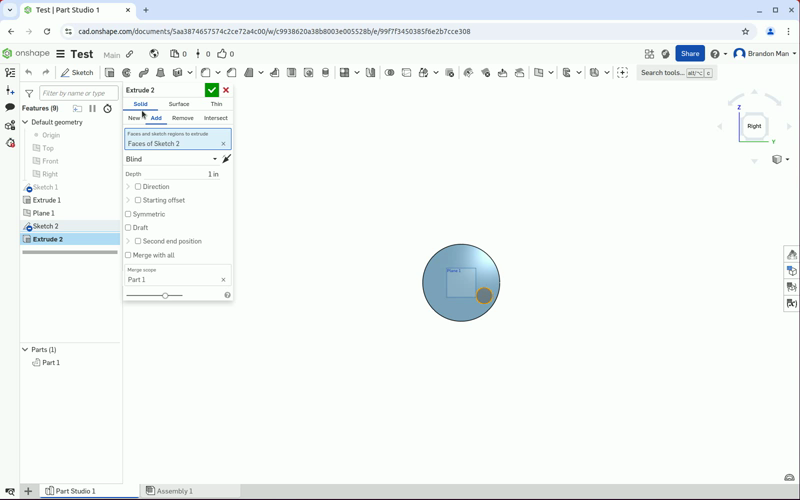
mouse_move(137, 120)
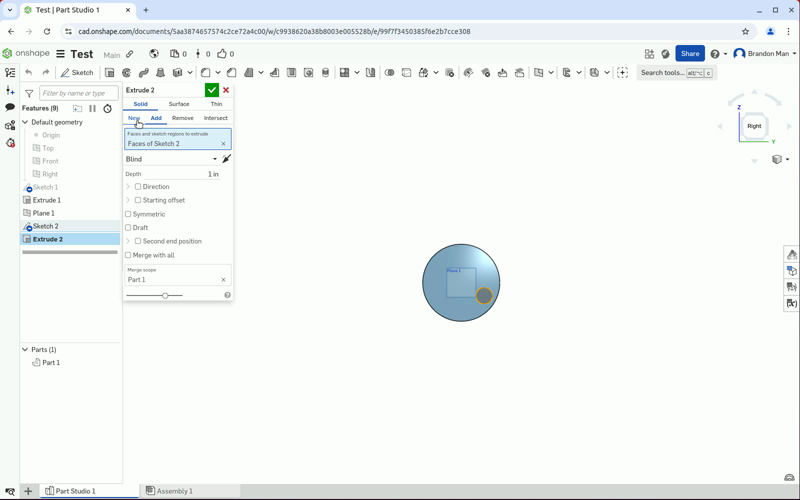
click(137, 120)
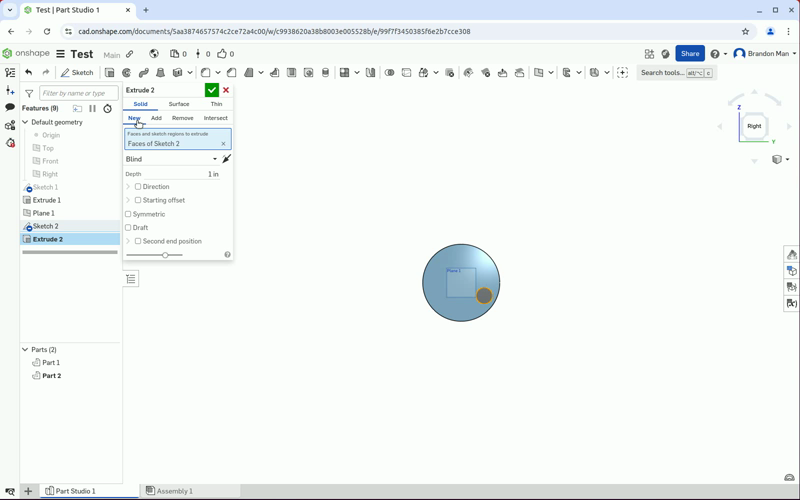
key(tab, 4)
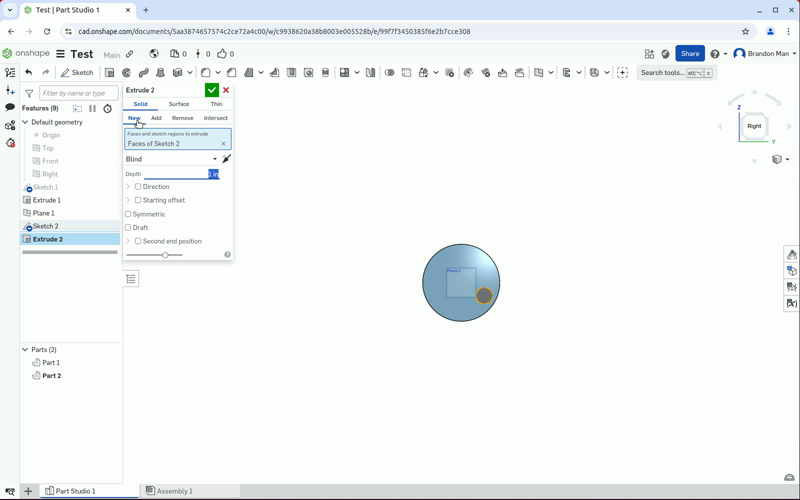
text(11.554)
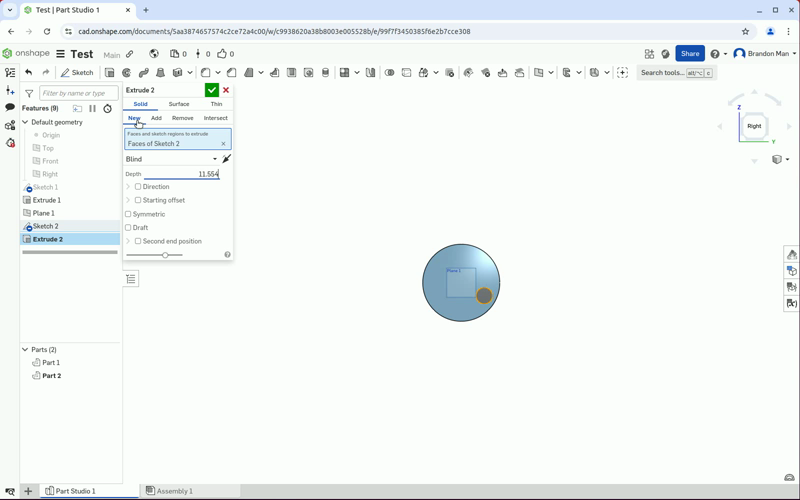
key(enter)
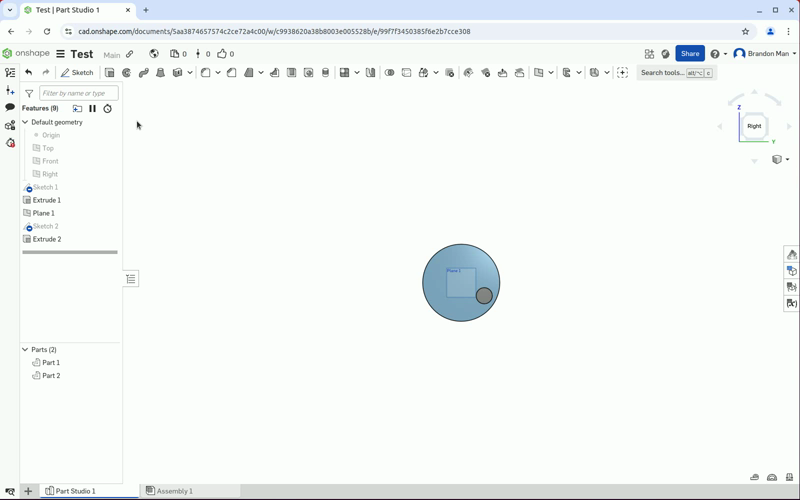
key(shift+h)
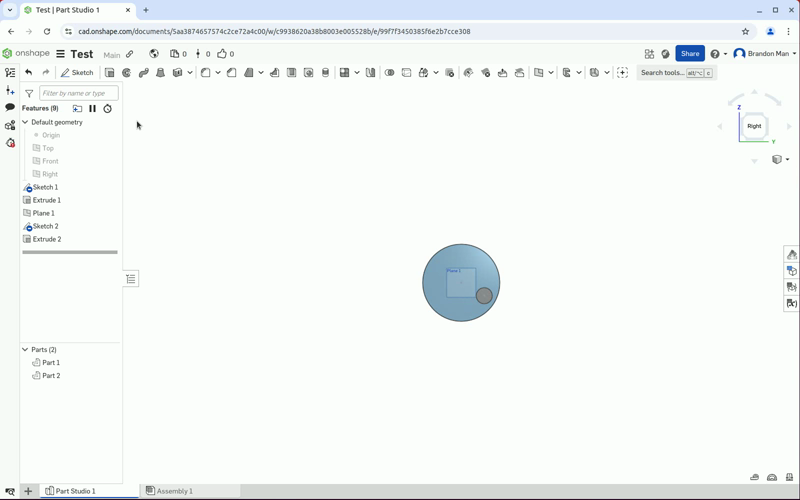
key(shift+h)
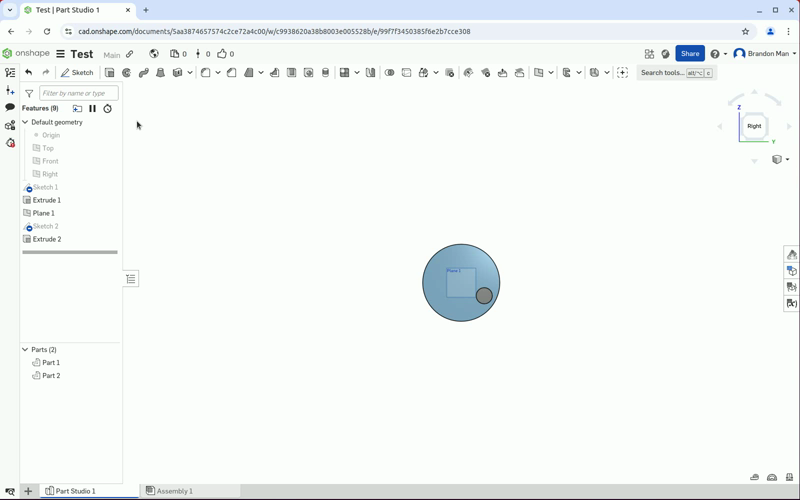
mouse_move(73, 189)
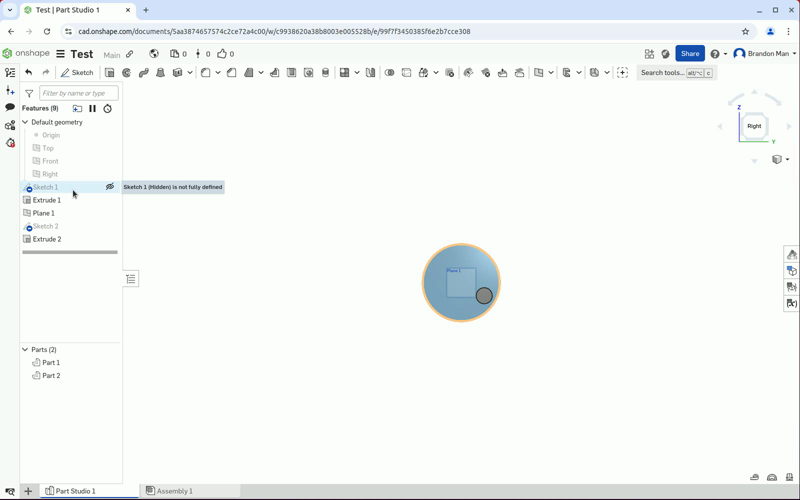
click(73, 189)
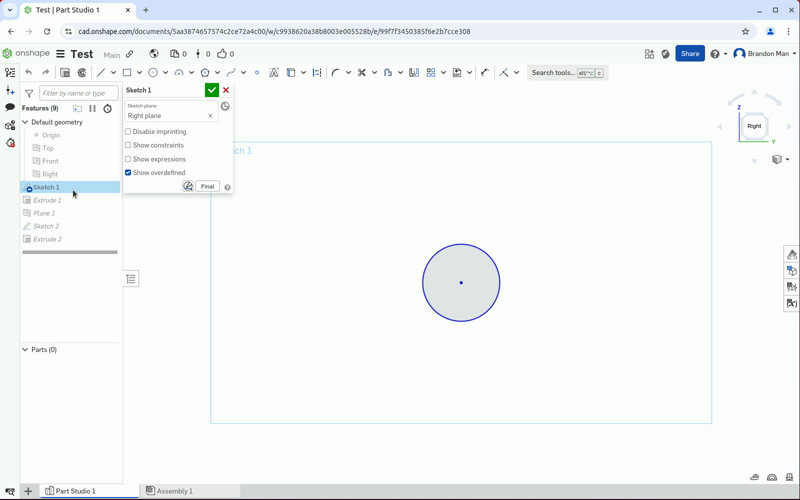
mouse_move(229, 92)
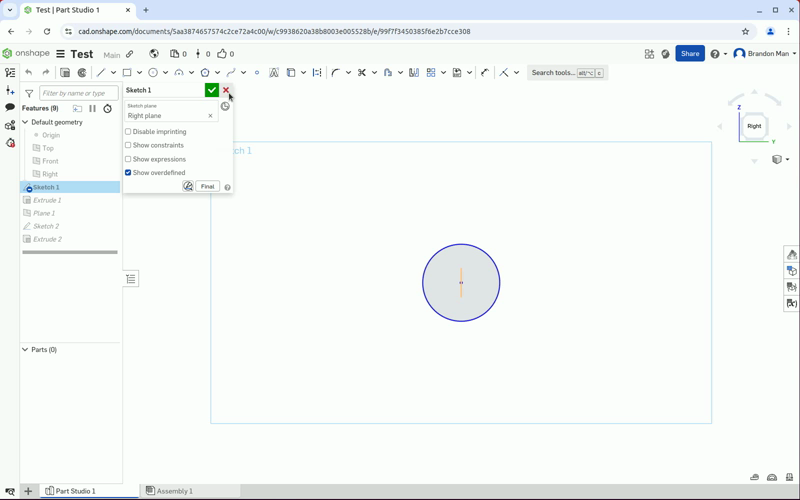
click(229, 92)
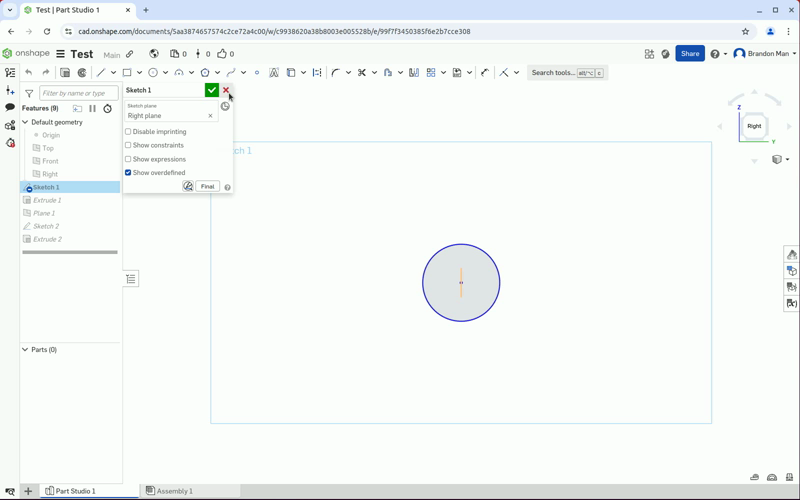
key(shift+s)
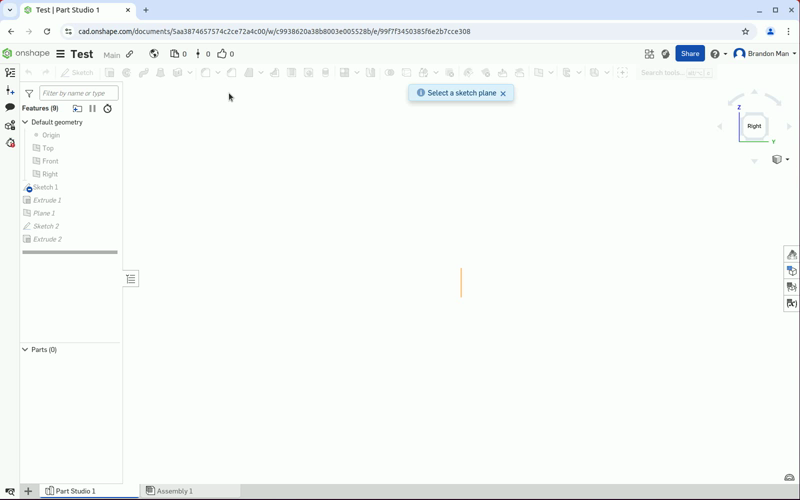
mouse_move(73, 215)
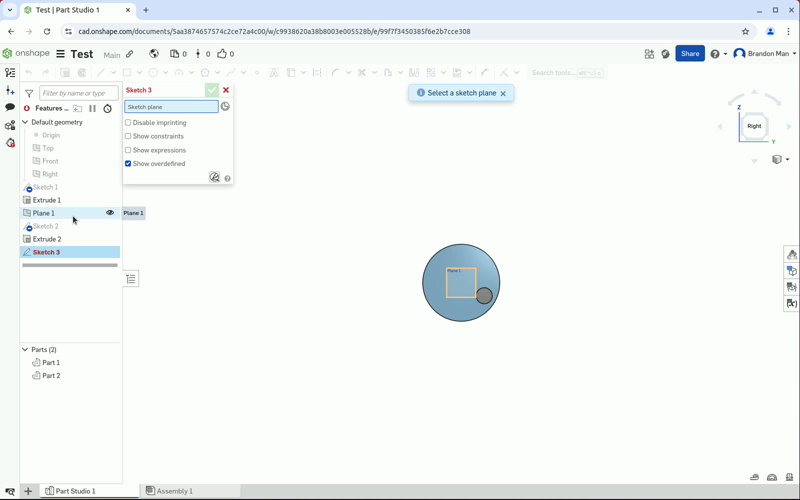
click(73, 215)
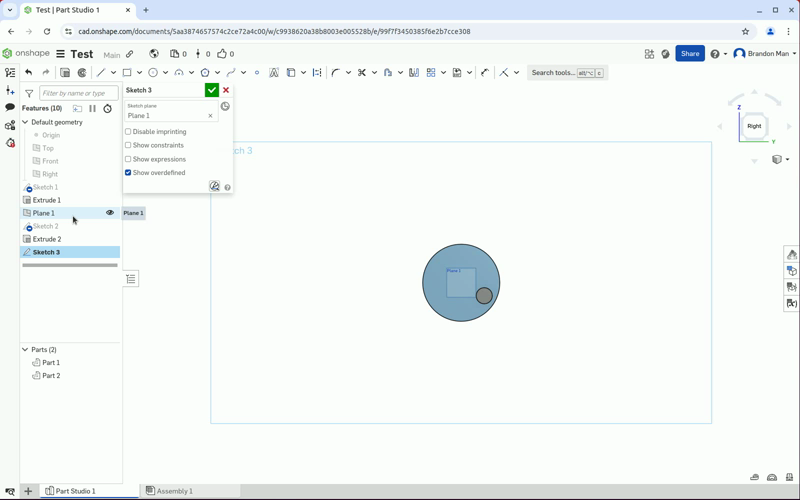
mouse_move(73, 352)
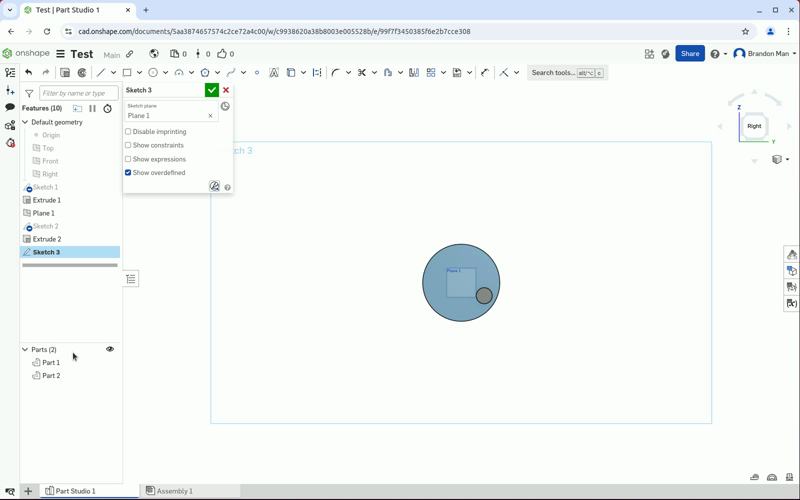
key(y)
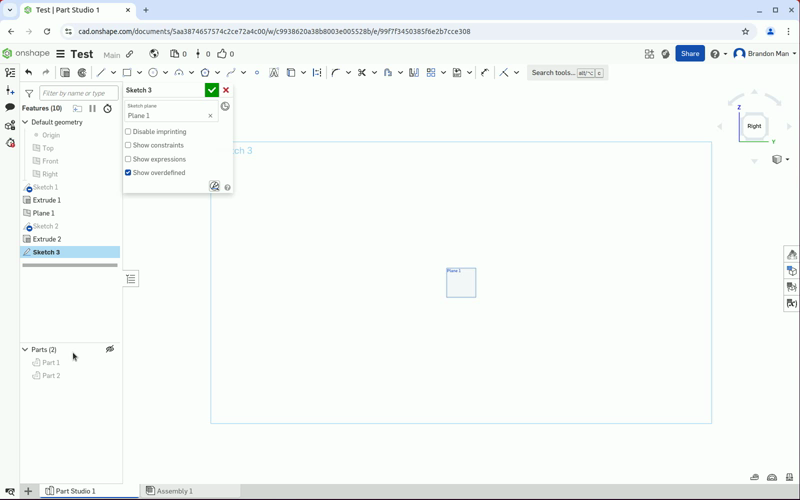
key(c)
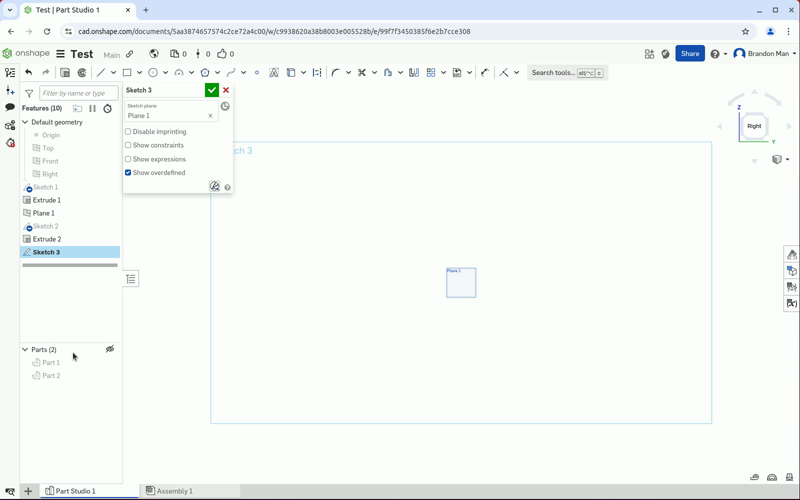
key_down(shift)
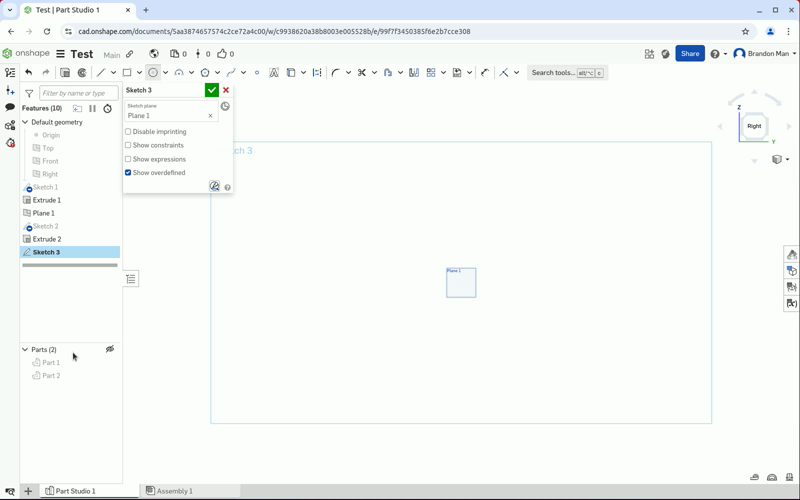
mouse_move(438, 295)
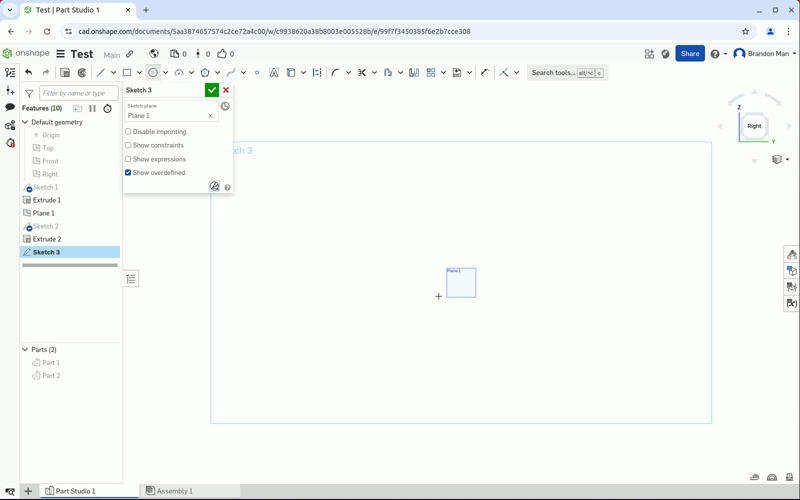
click(438, 295)
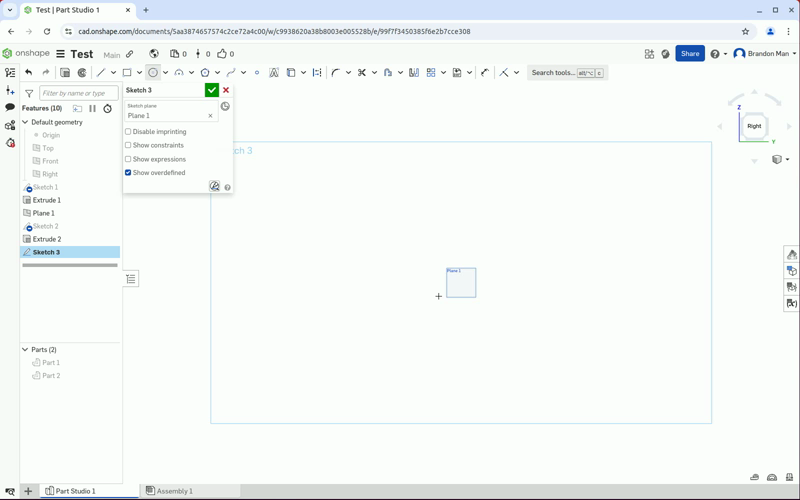
key_up(shift)
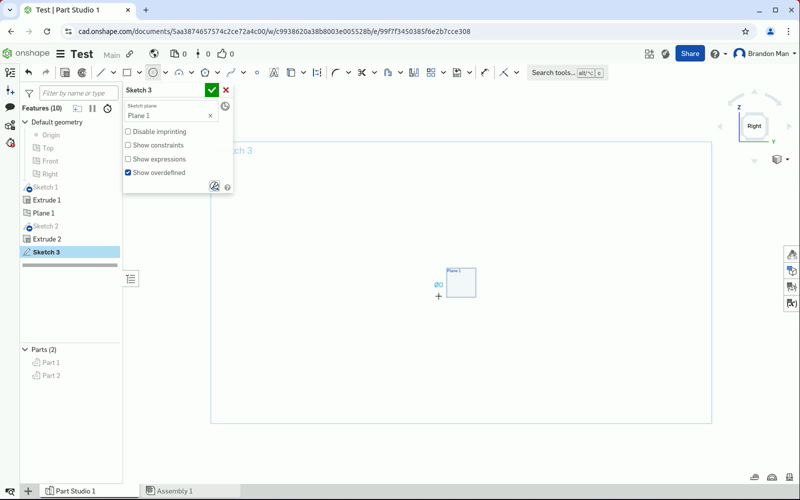
mouse_move(446, 295)
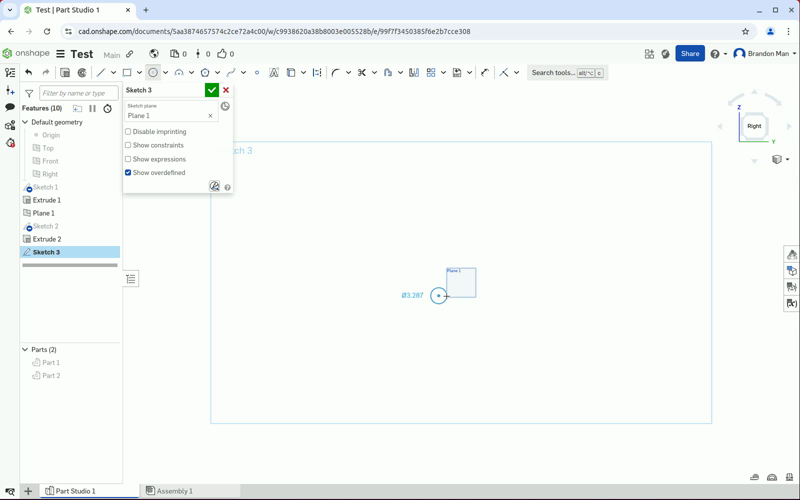
click(446, 295)
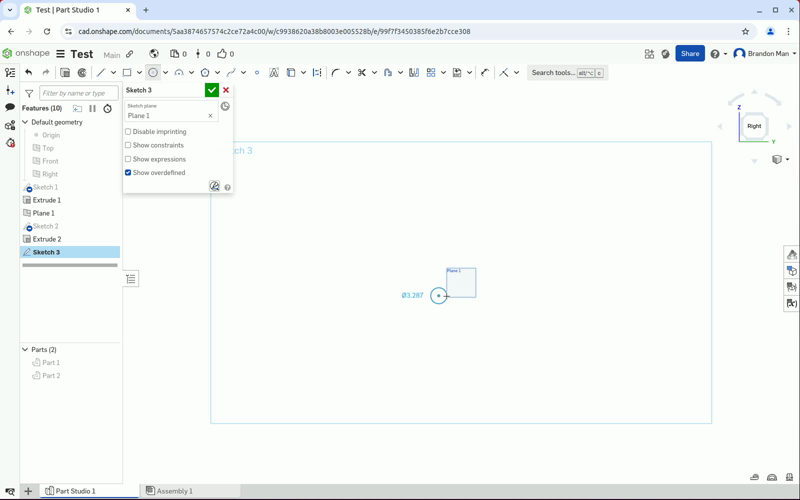
key(esc)
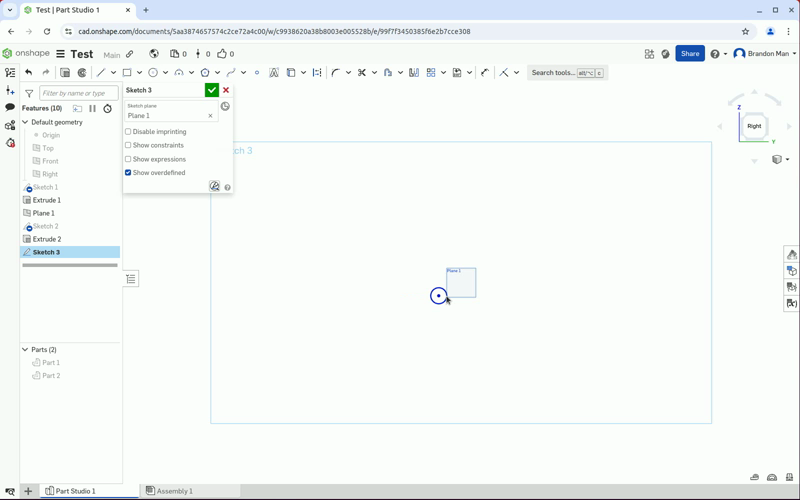
mouse_move(438, 290)
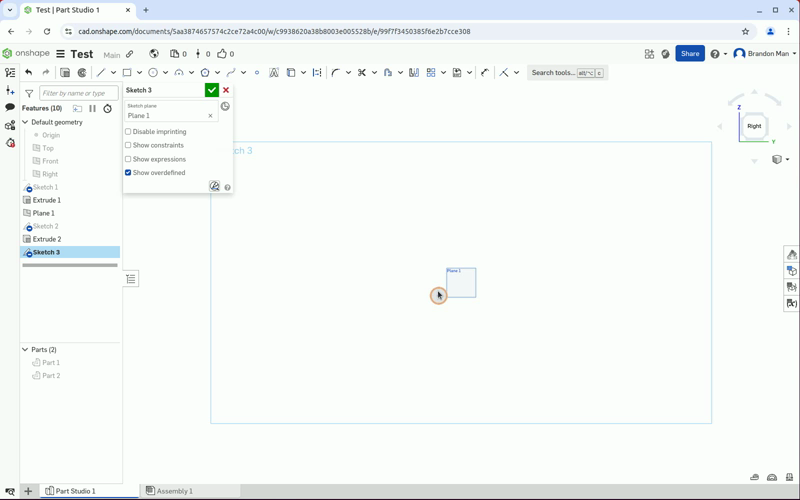
scroll(6)
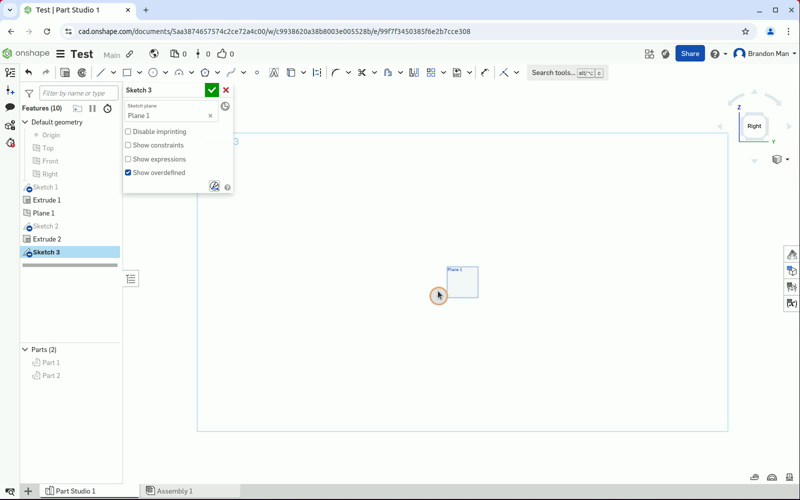
scroll(6)
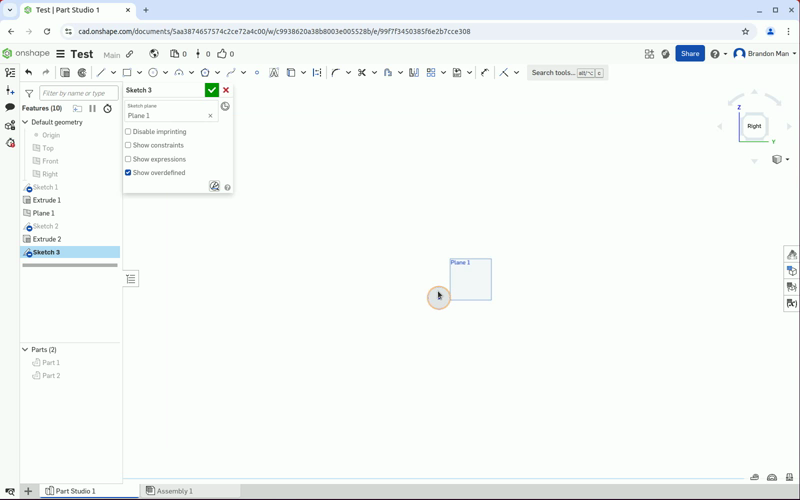
scroll(6)
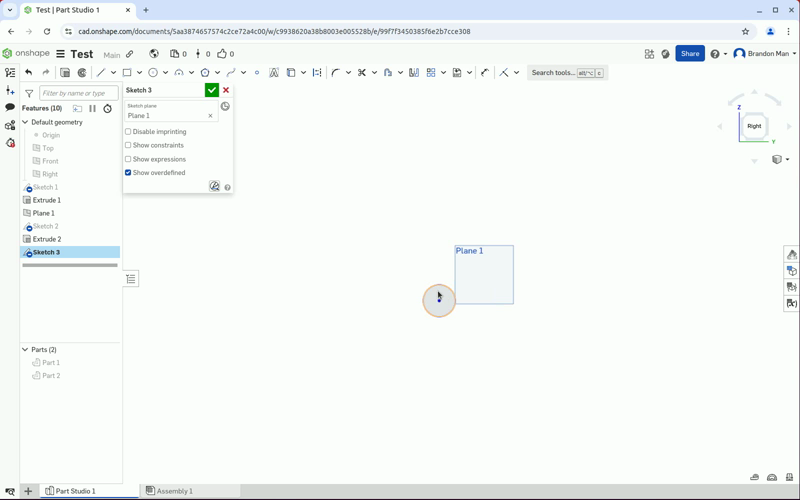
scroll(6)
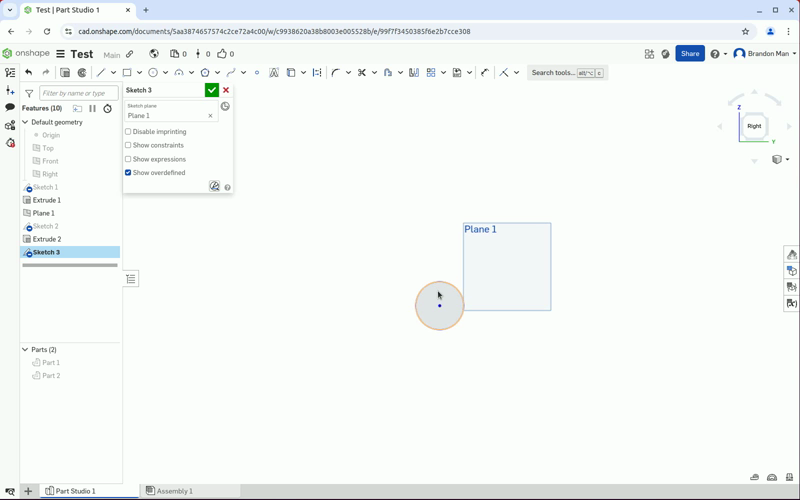
scroll(6)
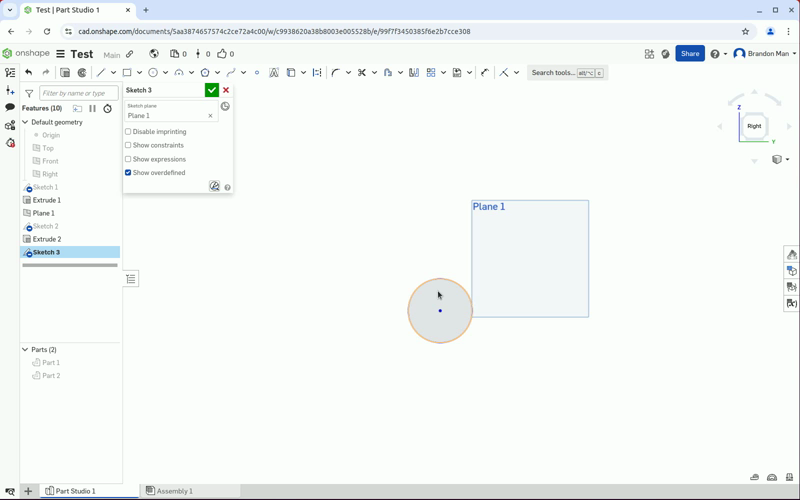
scroll(6)
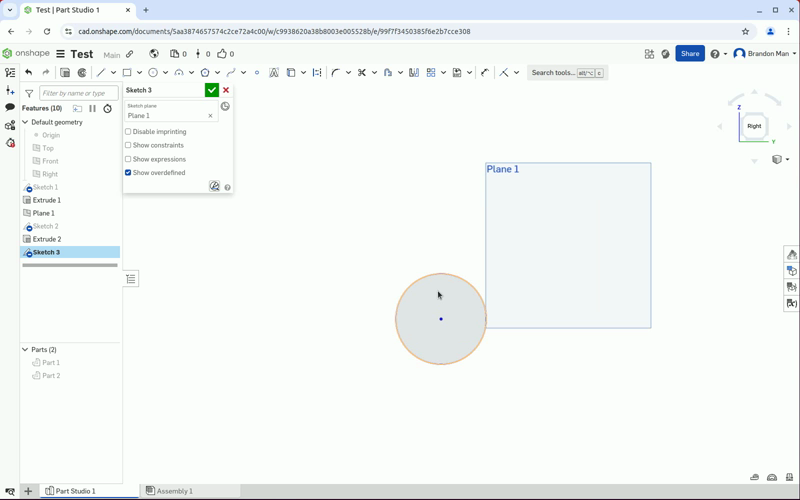
scroll(6)
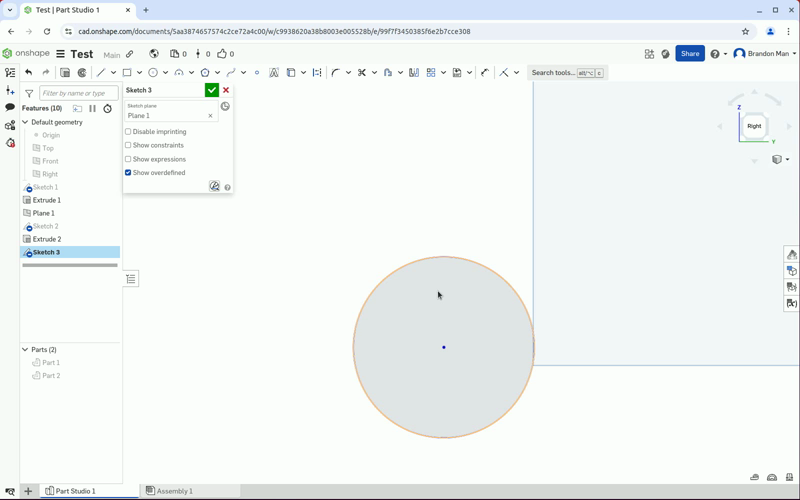
click(438, 290)
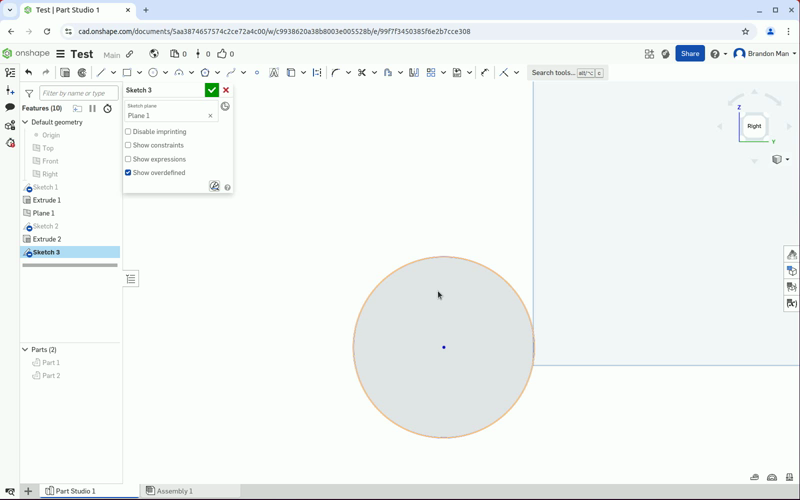
scroll(-6)
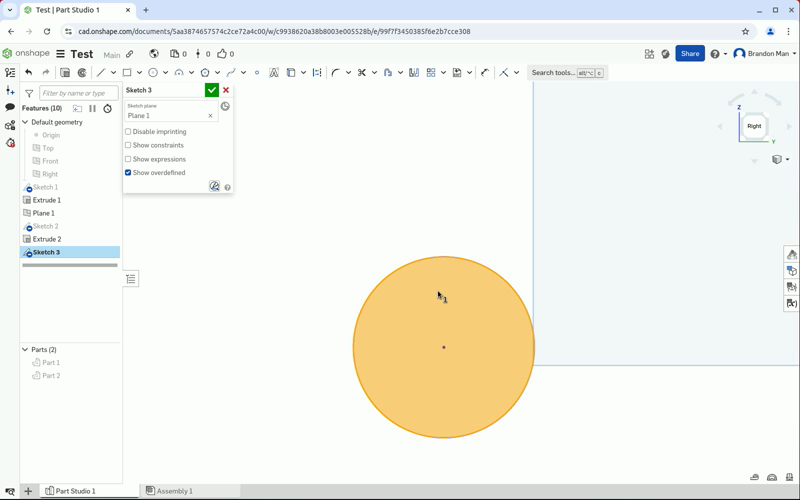
scroll(-6)
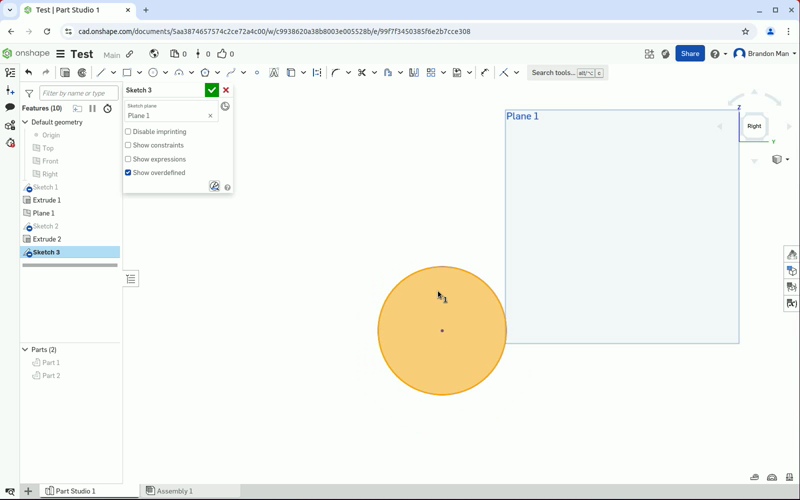
scroll(-6)
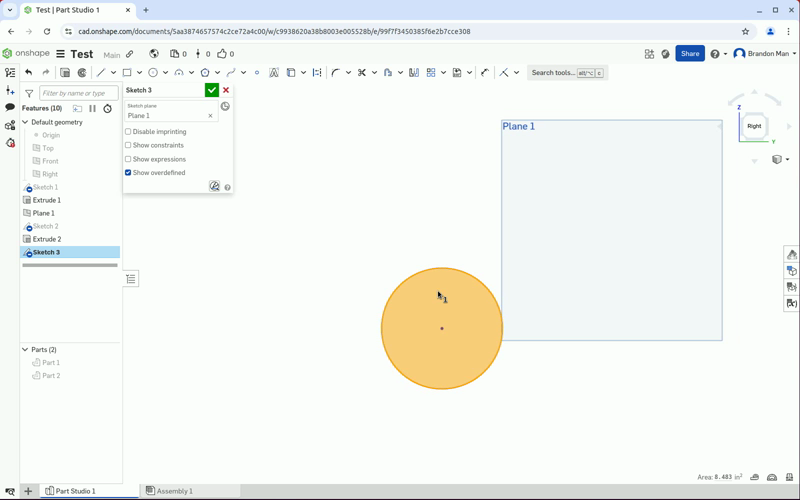
scroll(-6)
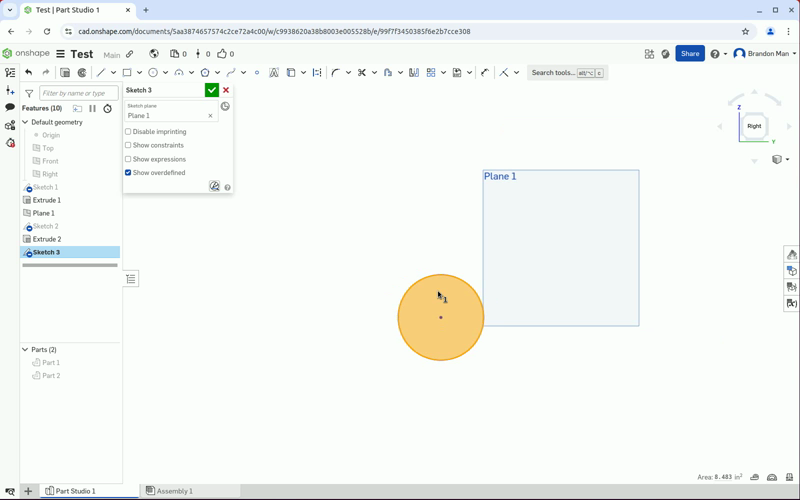
scroll(-6)
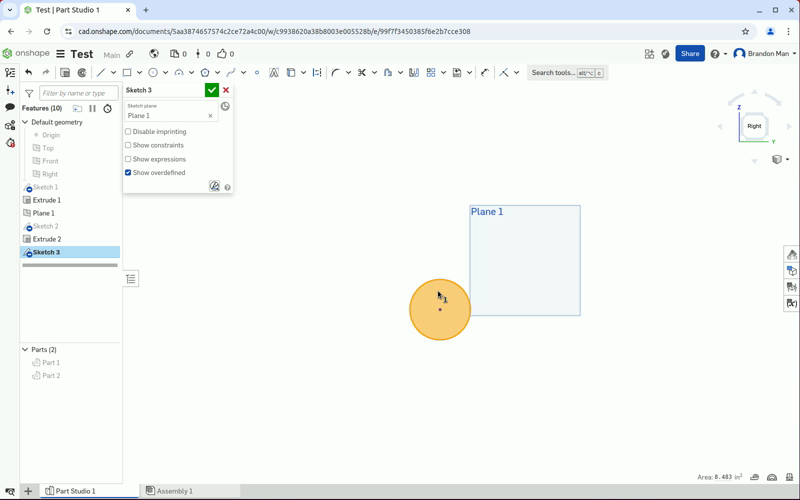
scroll(-6)
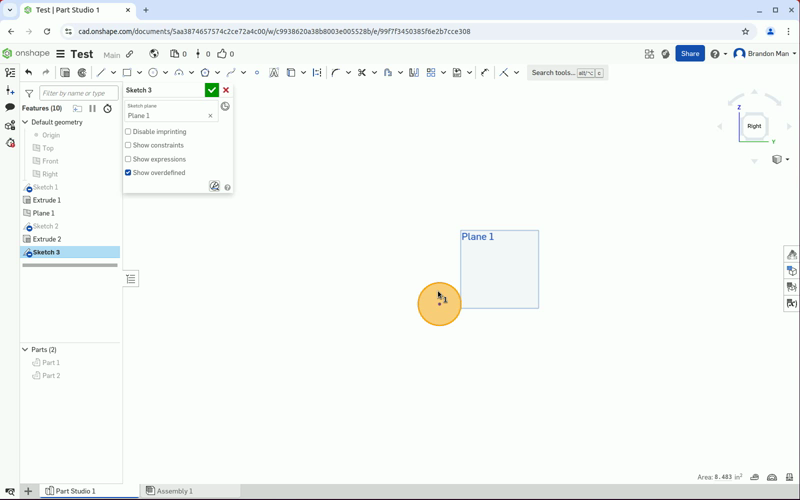
scroll(-6)
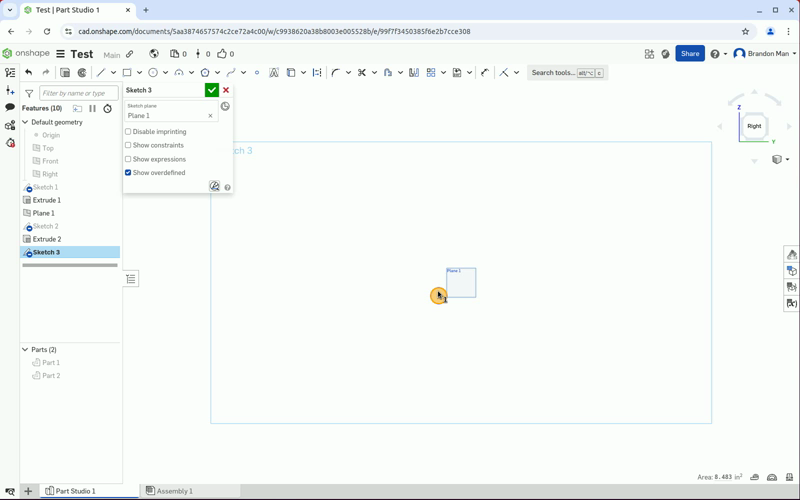
mouse_move(73, 352)
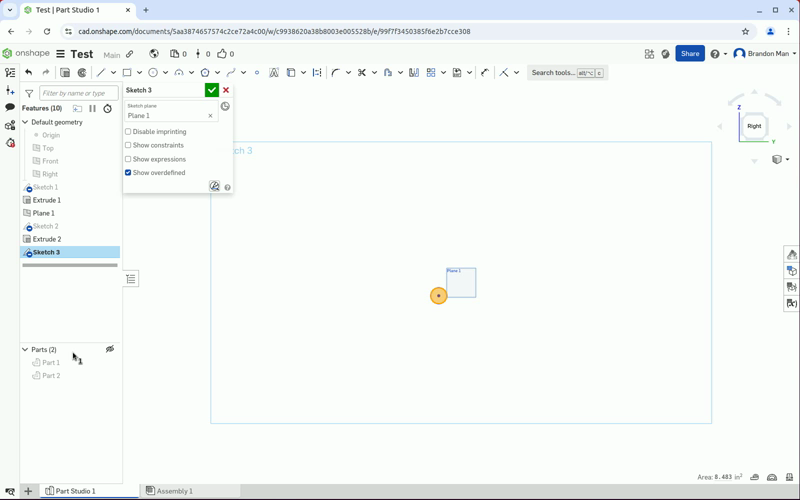
key(shift+y)
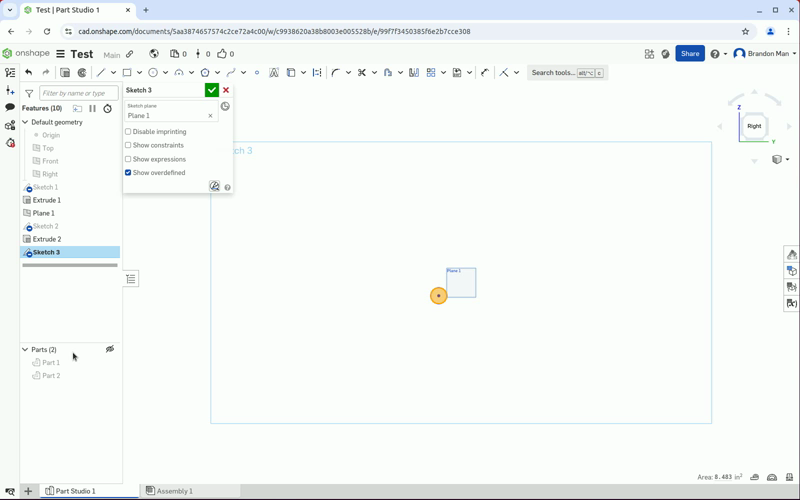
key(shift+e)
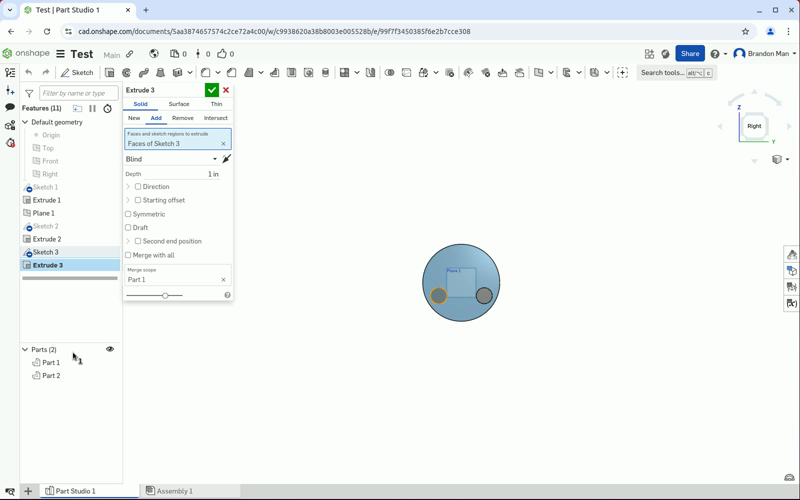
mouse_move(143, 106)
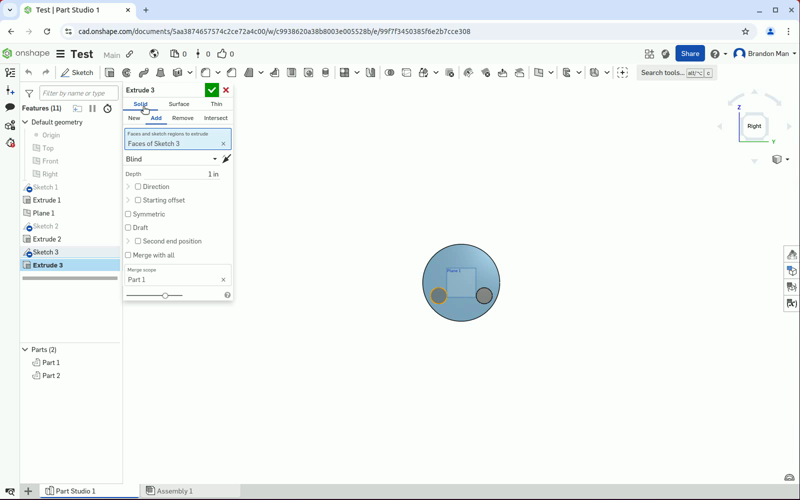
click(143, 106)
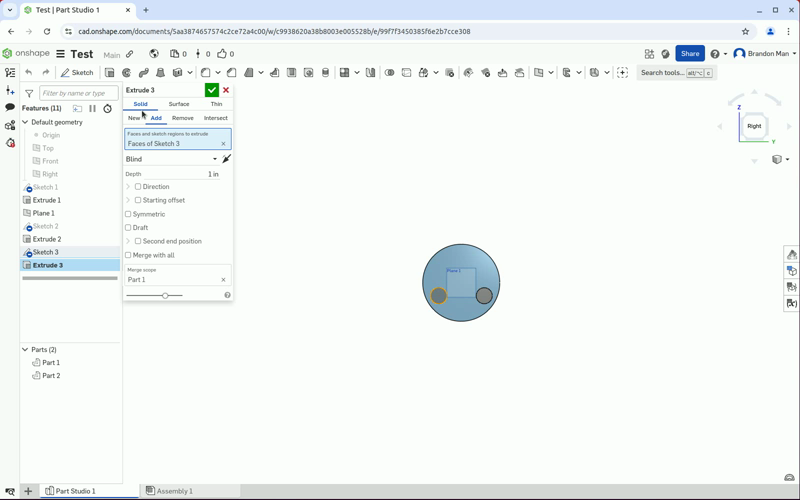
mouse_move(137, 120)
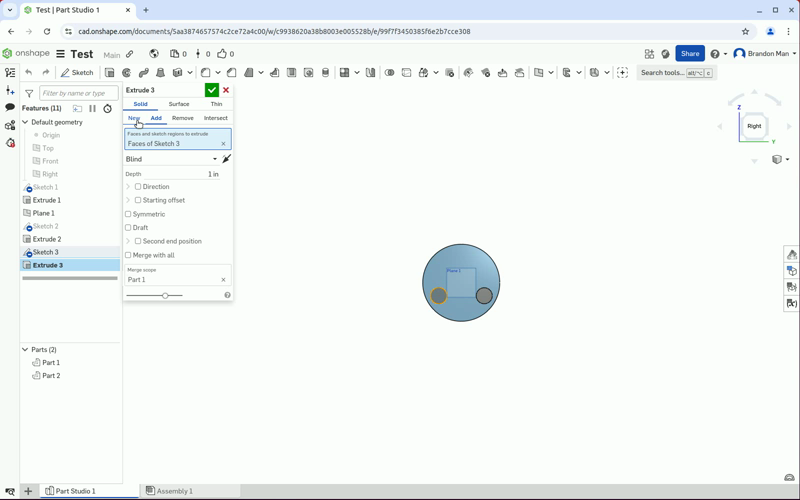
click(137, 120)
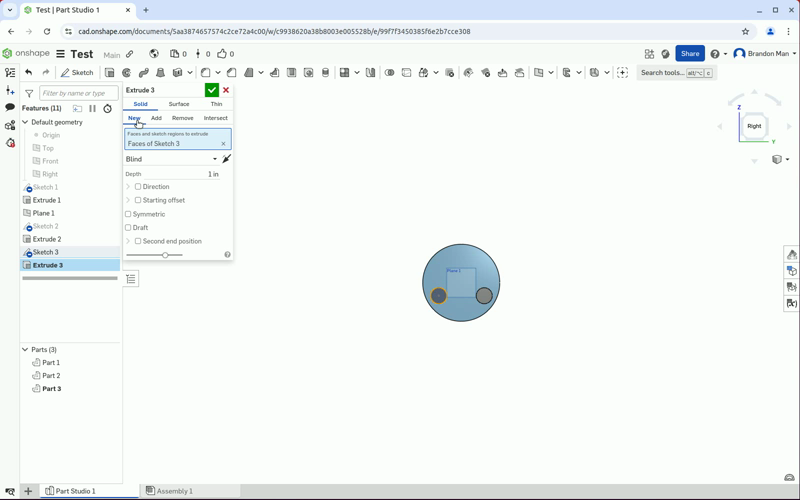
key(tab, 4)
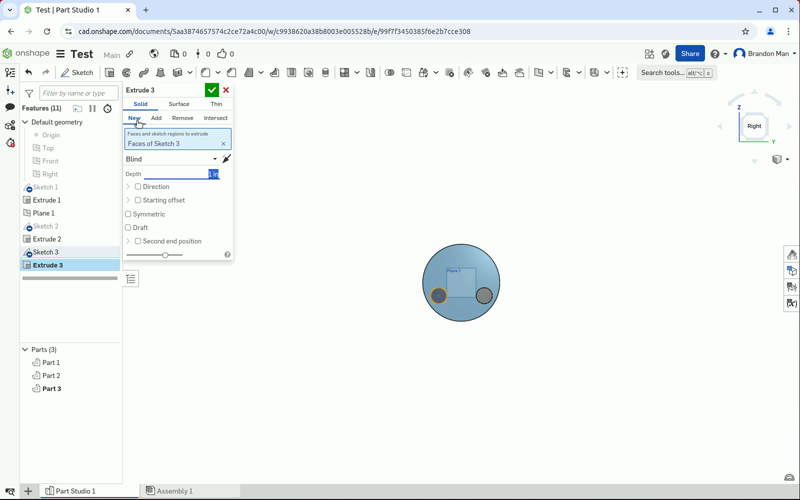
text(11.554)
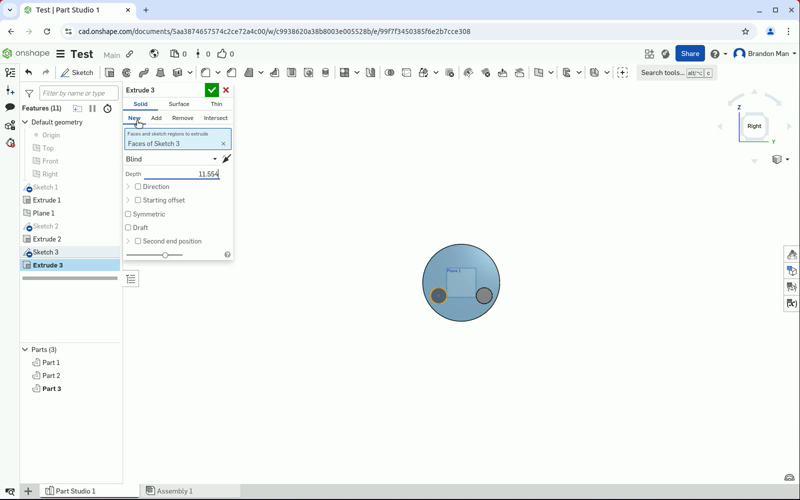
key(enter)
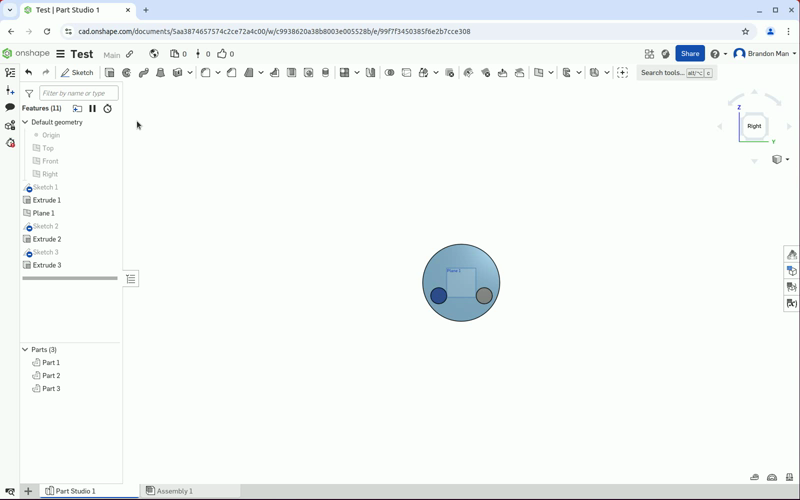
key(shift+h)
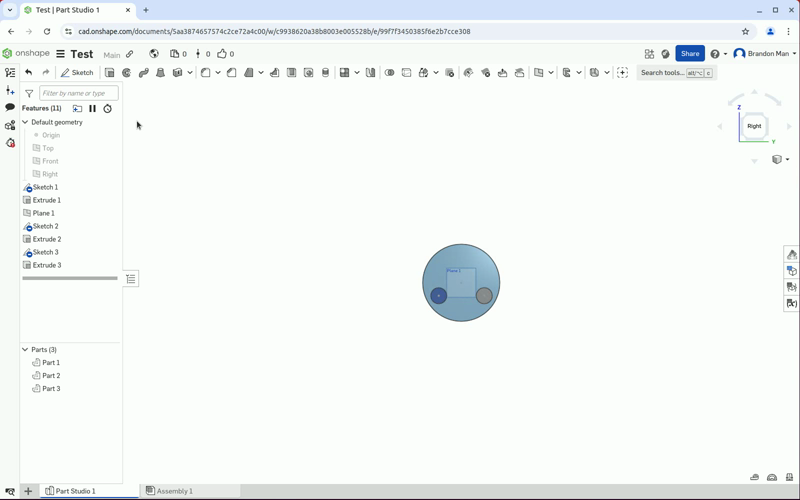
key(shift+h)
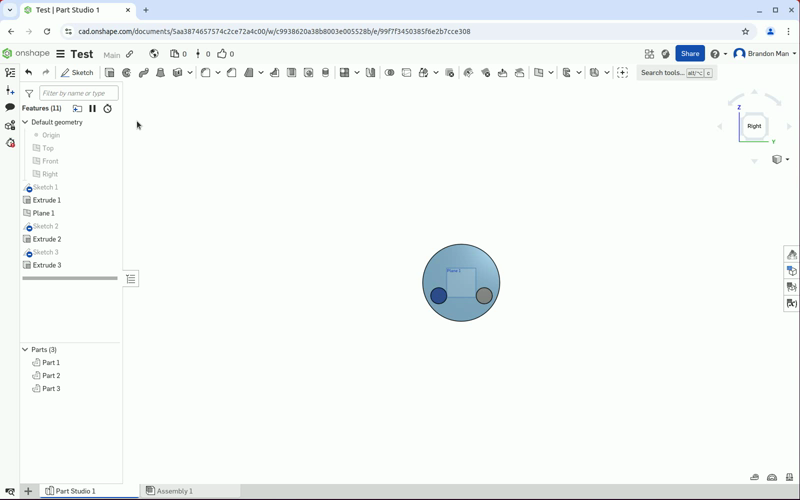
mouse_move(73, 189)
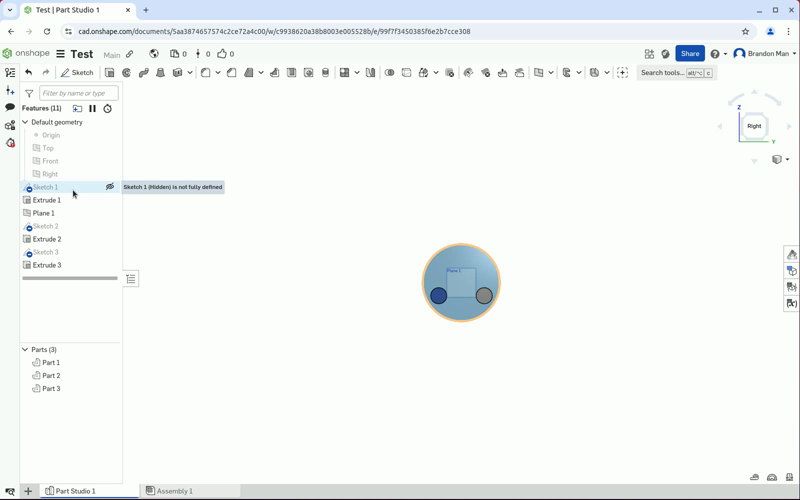
click(73, 189)
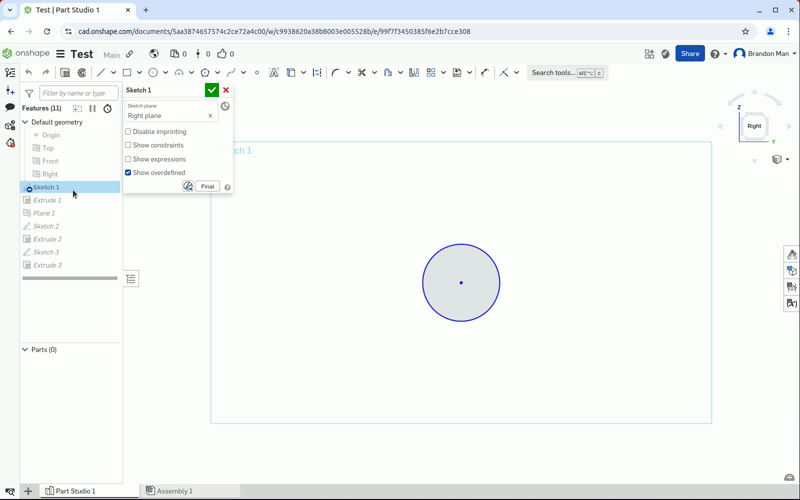
mouse_move(229, 92)
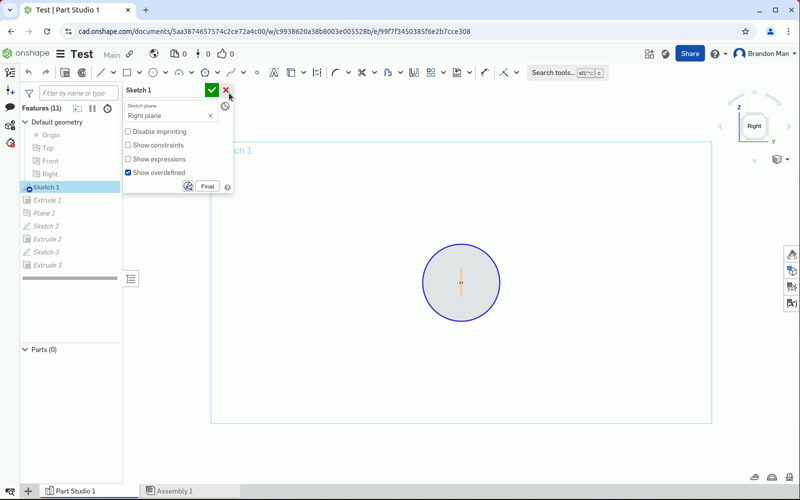
click(229, 92)
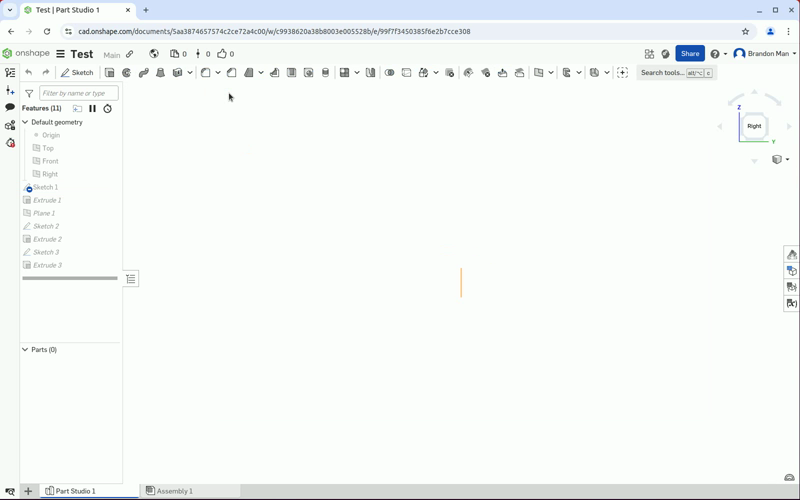
key(shift+s)
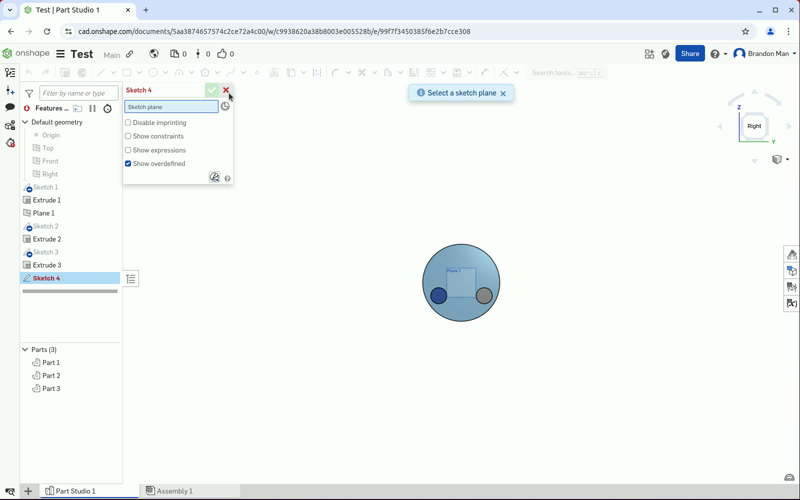
mouse_move(73, 215)
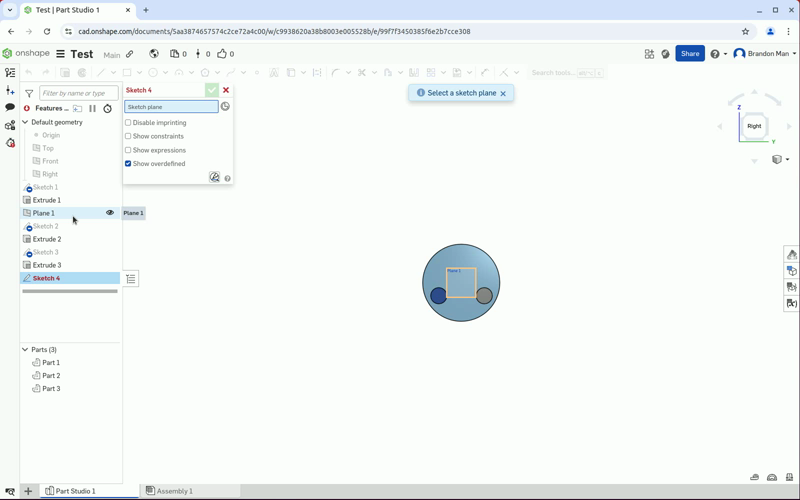
click(73, 215)
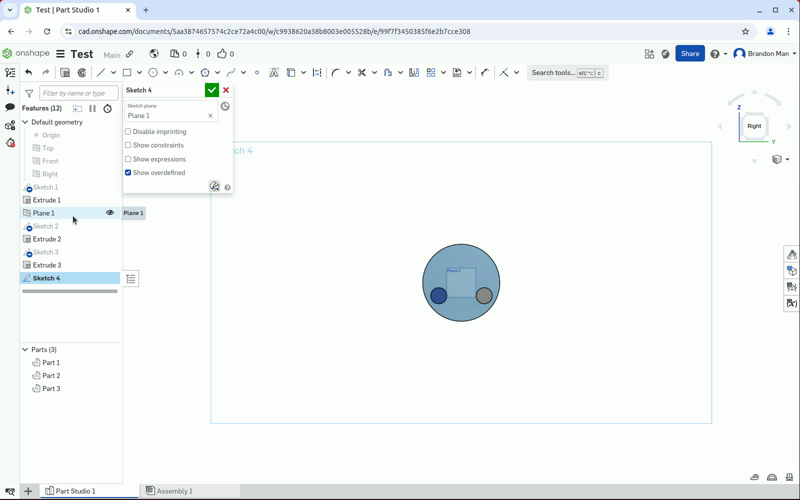
mouse_move(73, 352)
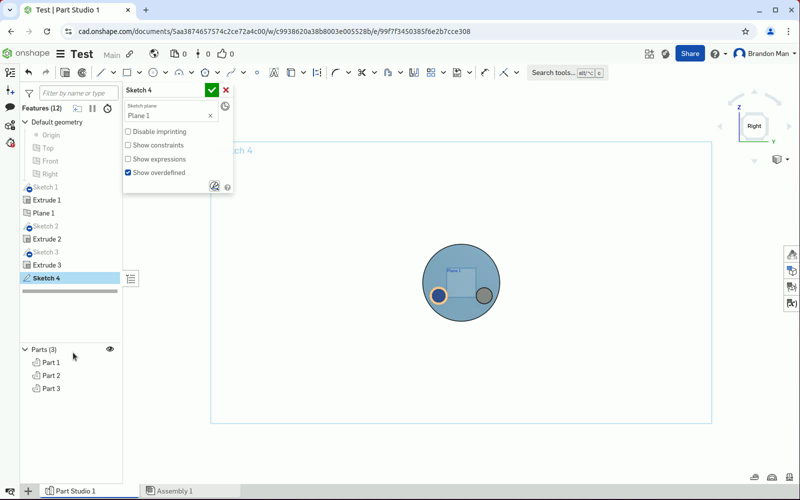
key(y)
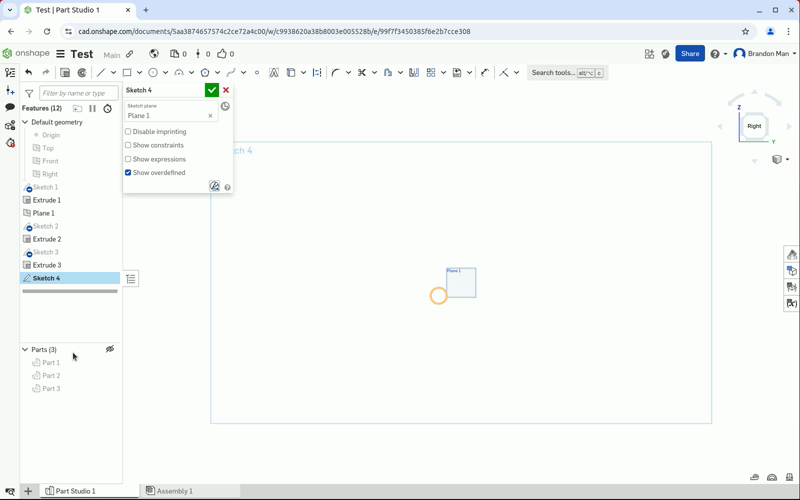
key(l)
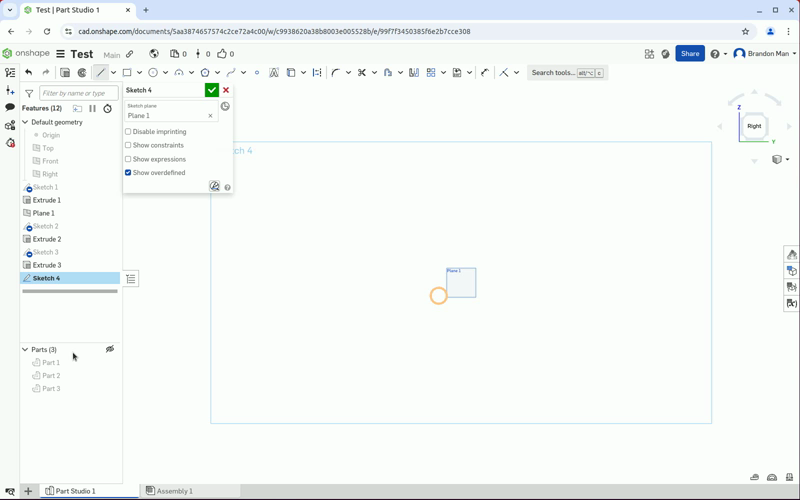
key_down(shift)
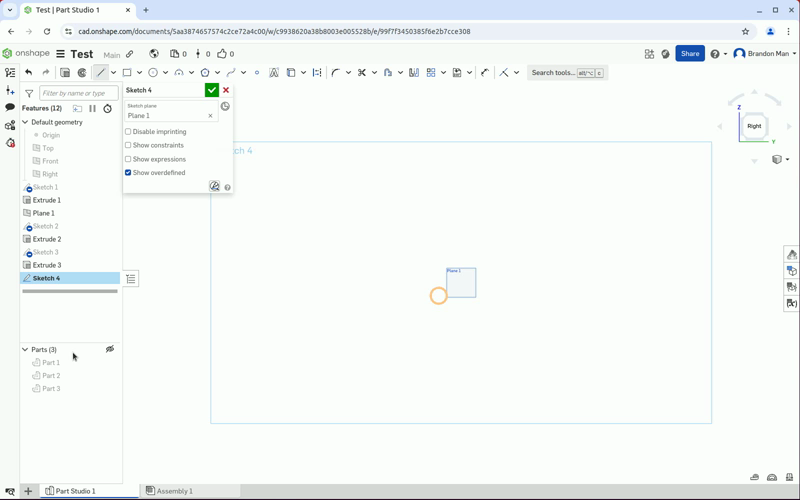
mouse_move(460, 264)
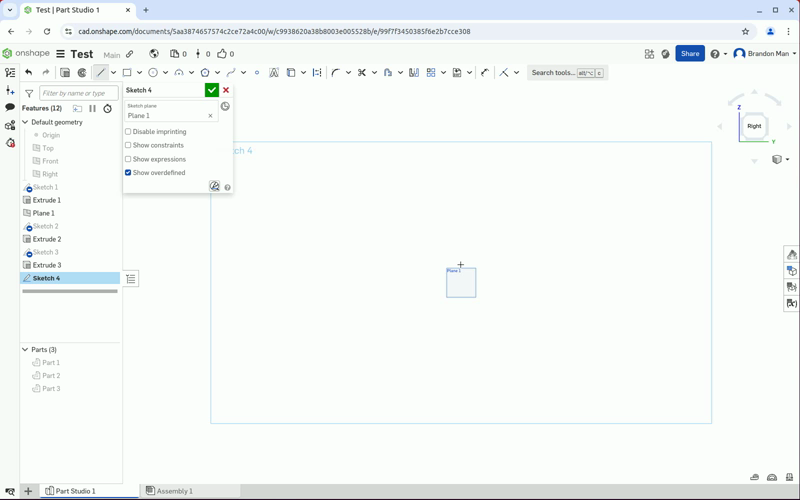
click(460, 264)
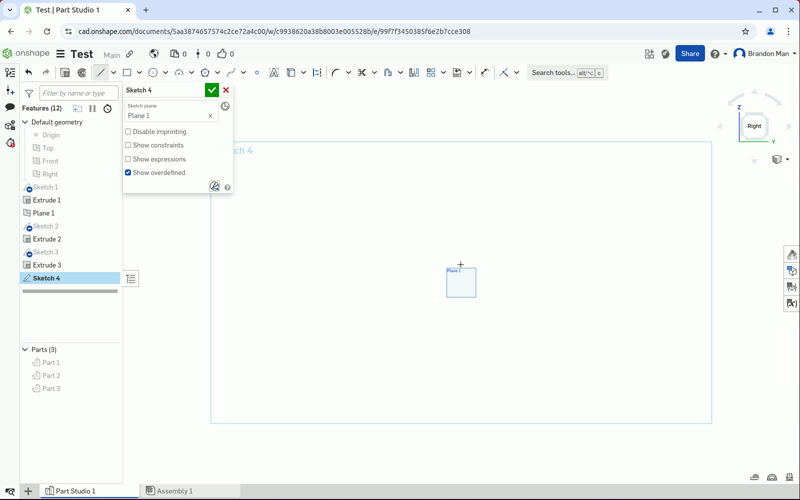
key_up(shift)
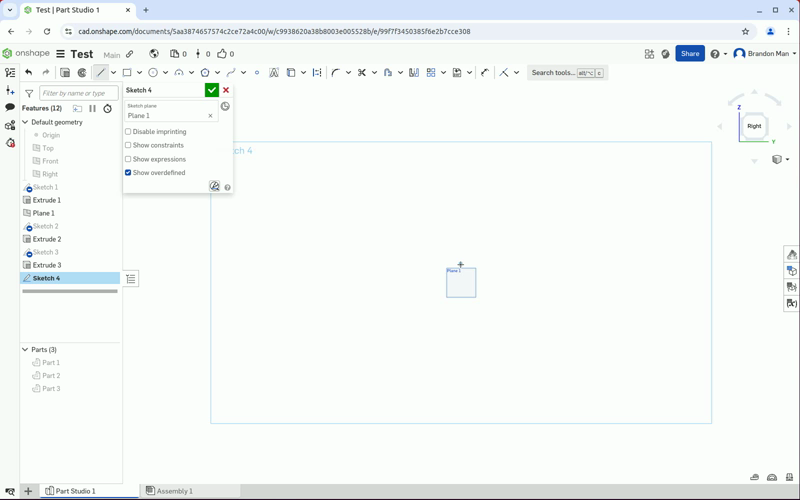
key_down(shift)
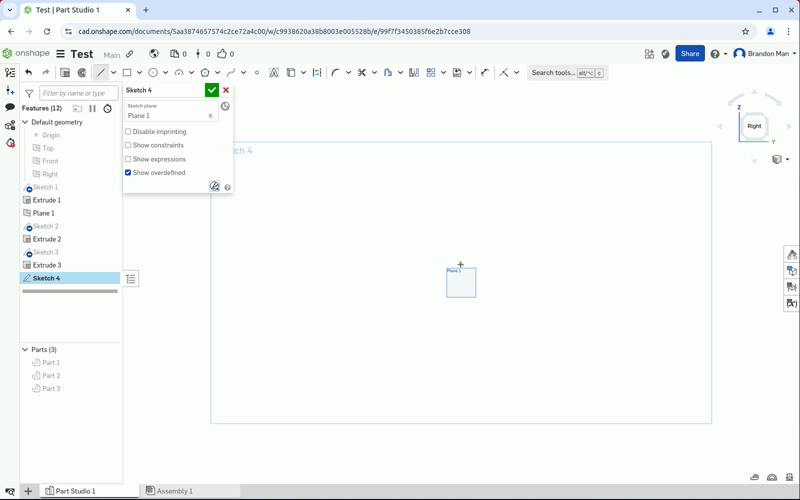
mouse_move(490, 264)
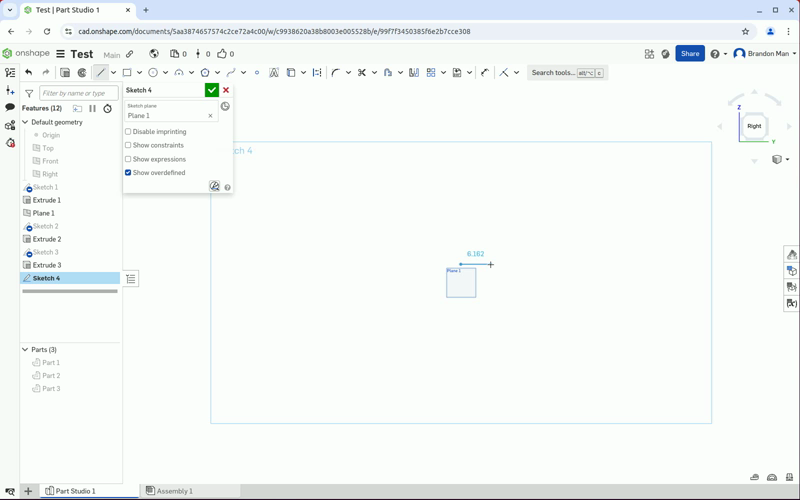
mouse_move(460, 255)
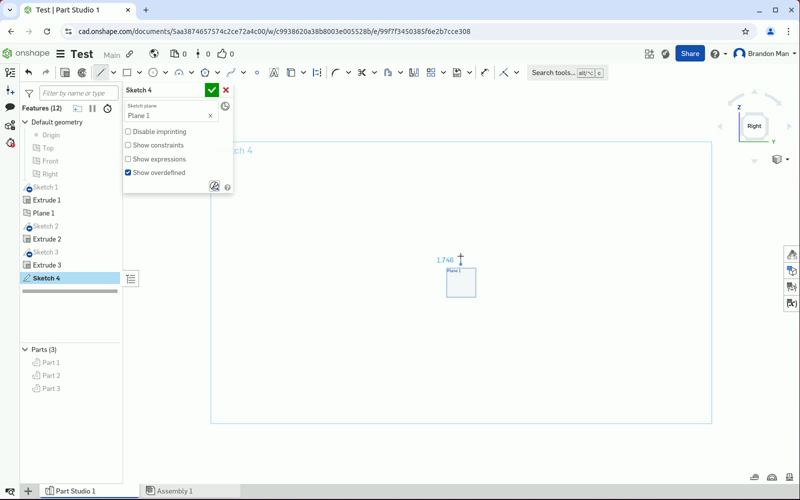
click(460, 255)
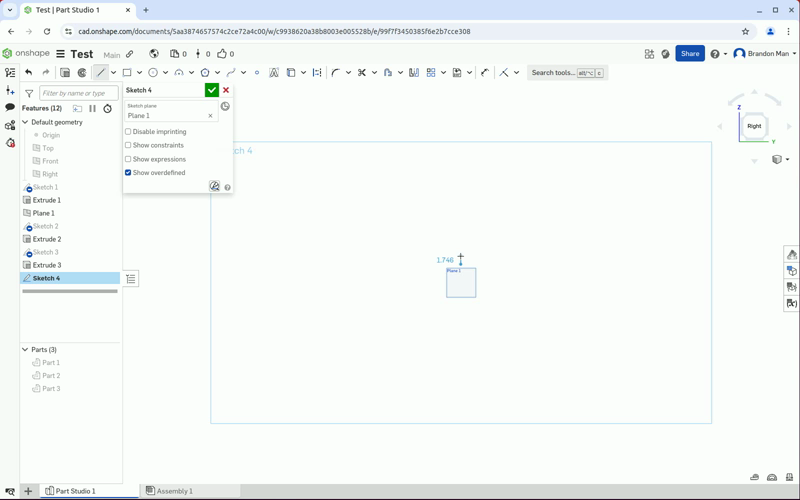
key_up(shift)
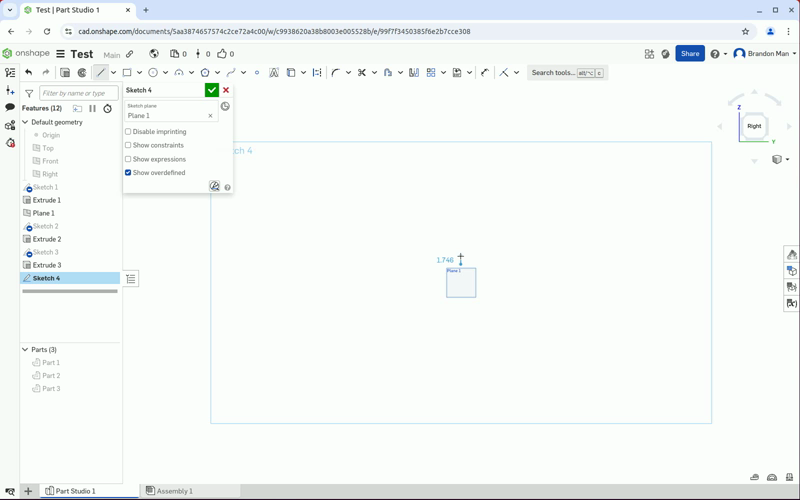
key_down(shift)
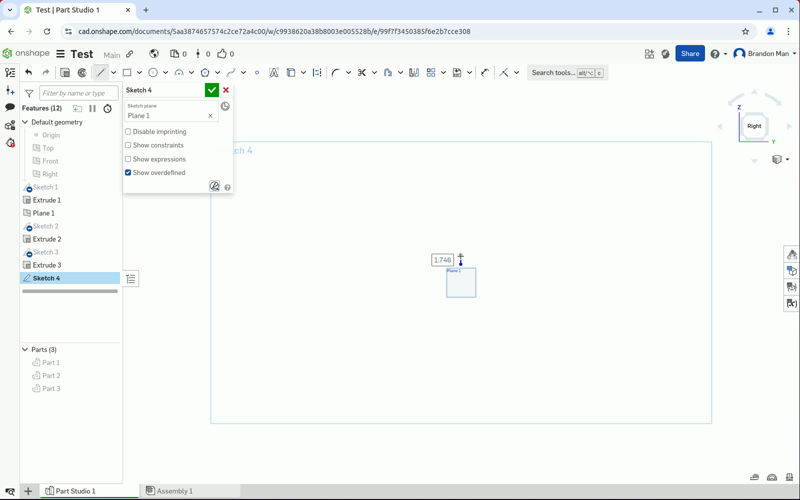
mouse_move(490, 255)
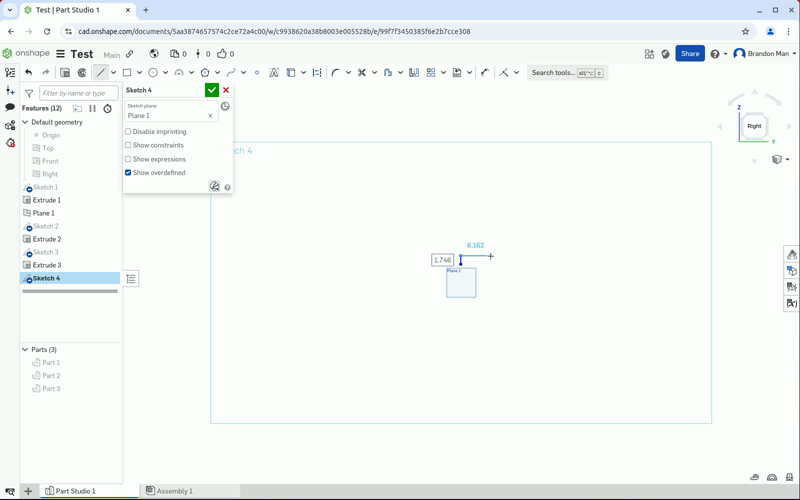
mouse_move(468, 255)
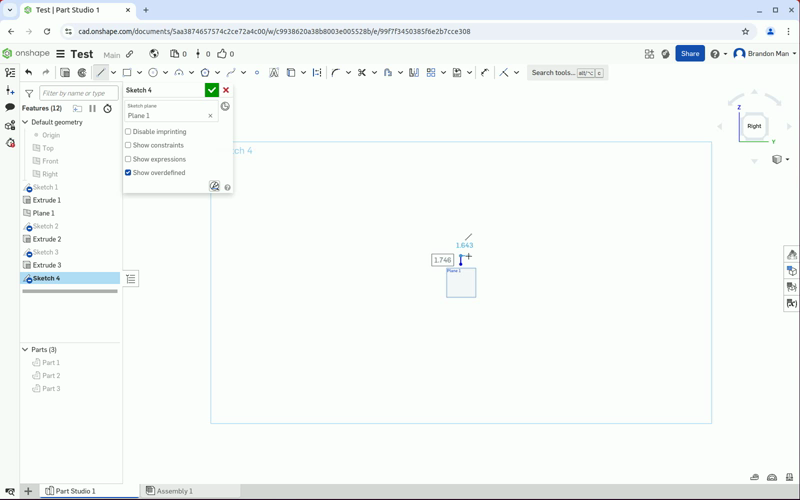
click(468, 255)
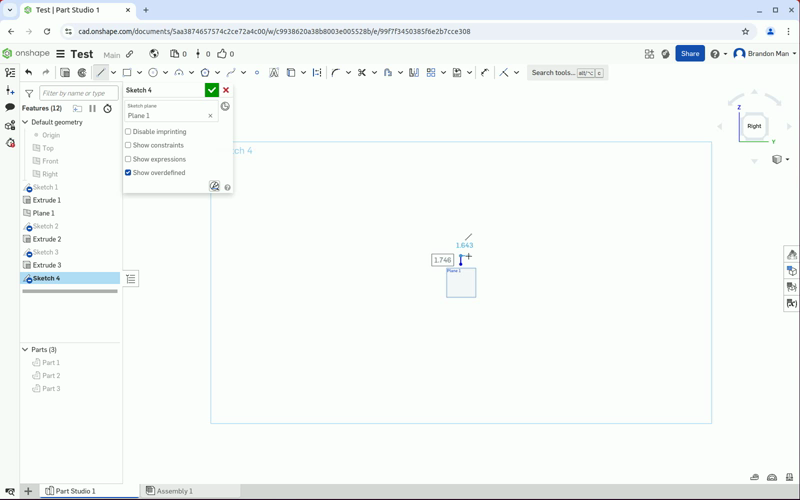
key_up(shift)
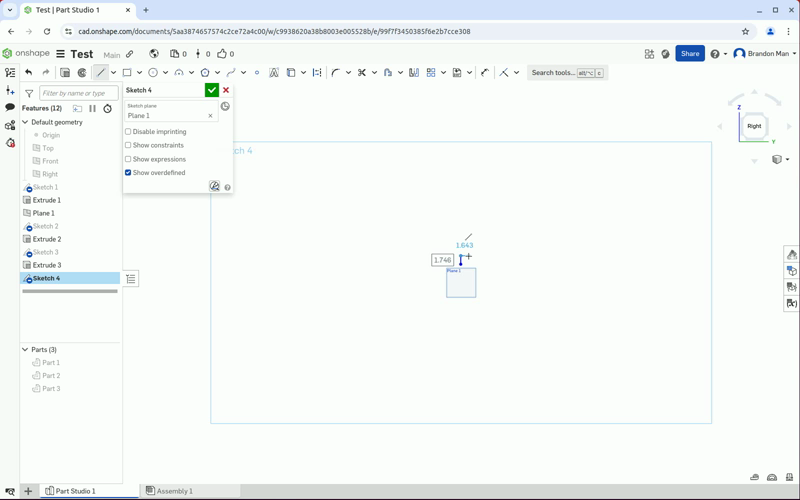
key(esc)
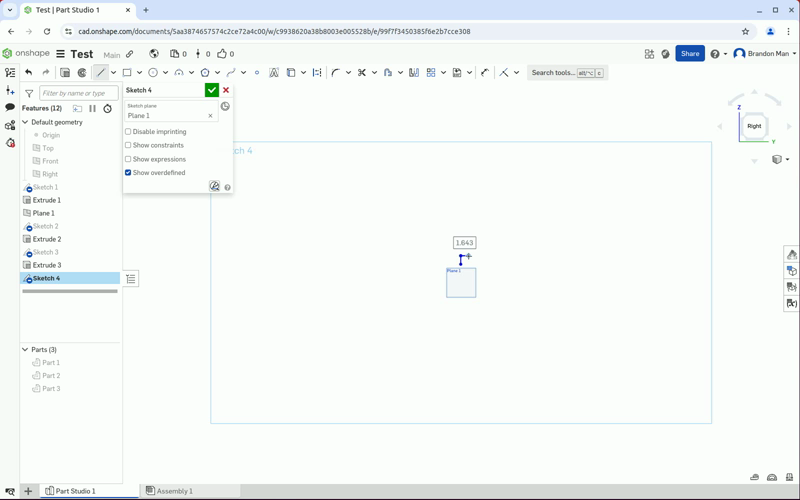
key(a)
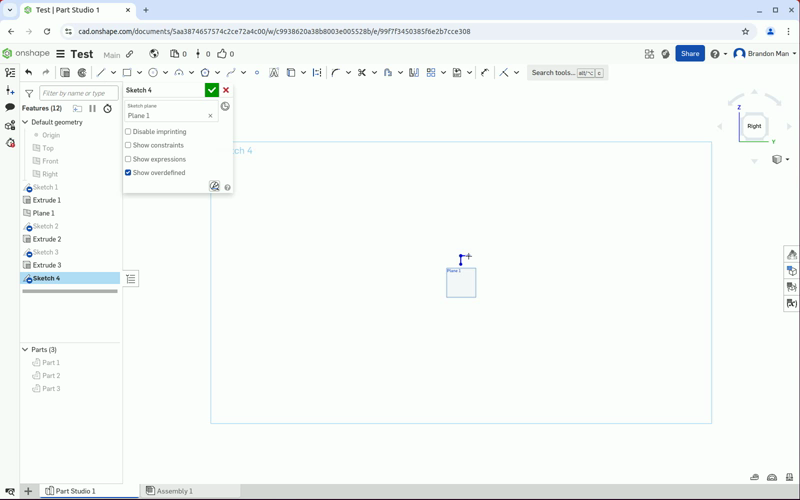
mouse_move(468, 255)
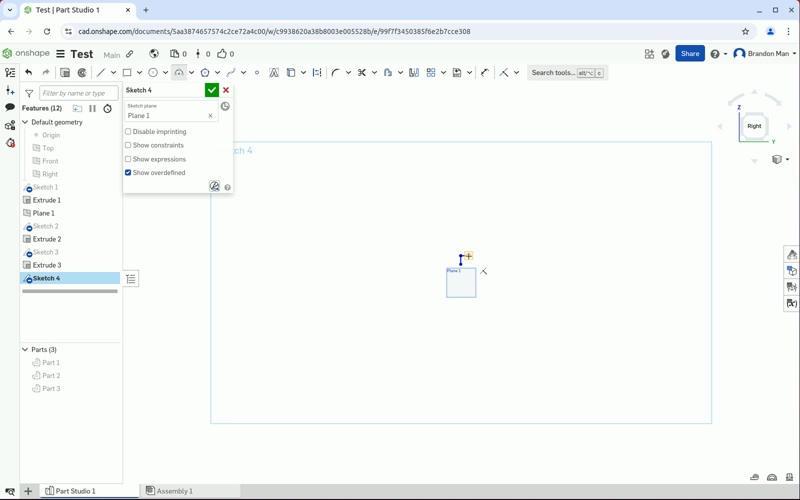
click(468, 255)
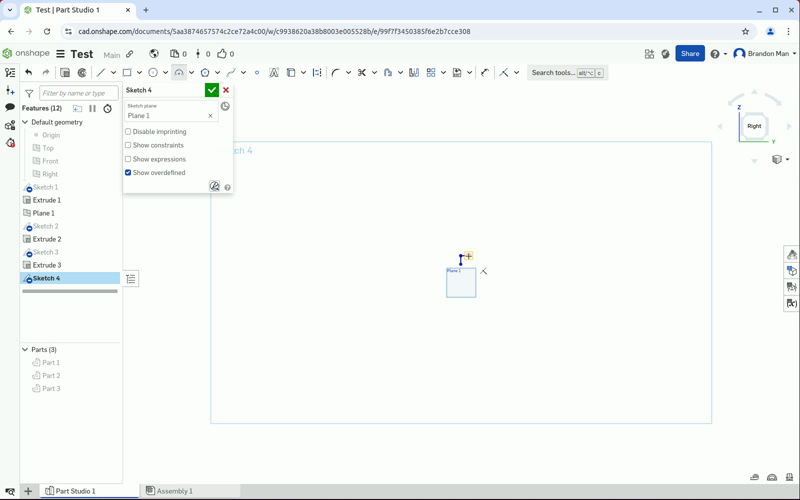
mouse_move(460, 264)
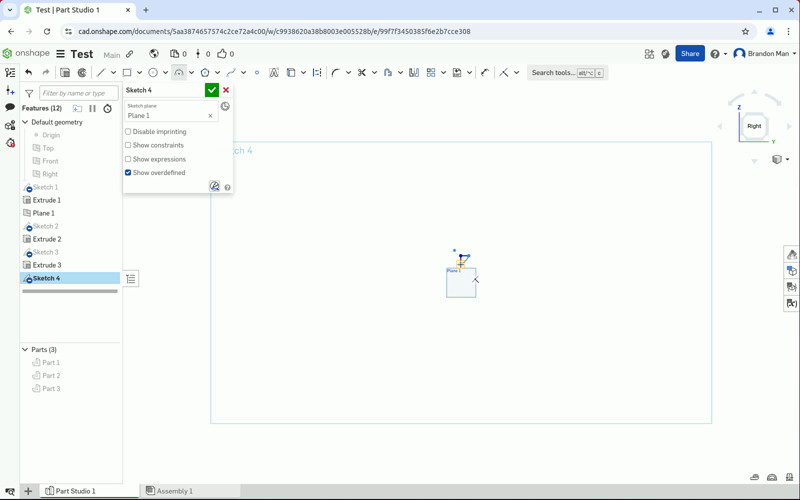
click(460, 264)
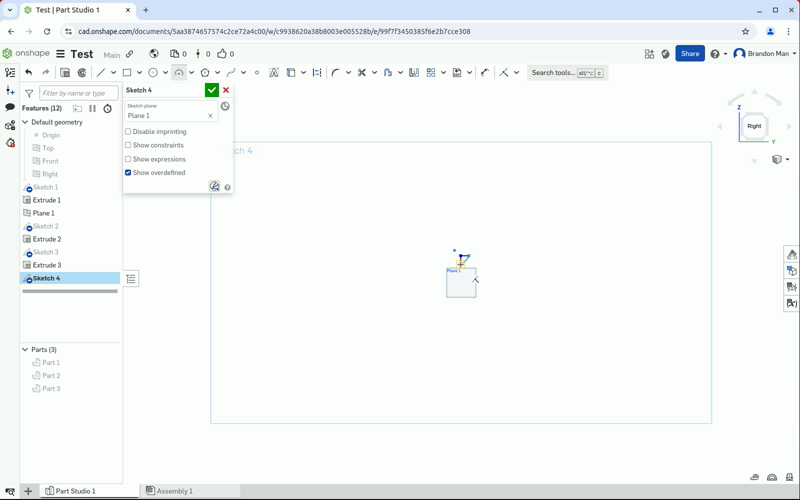
key_down(shift)
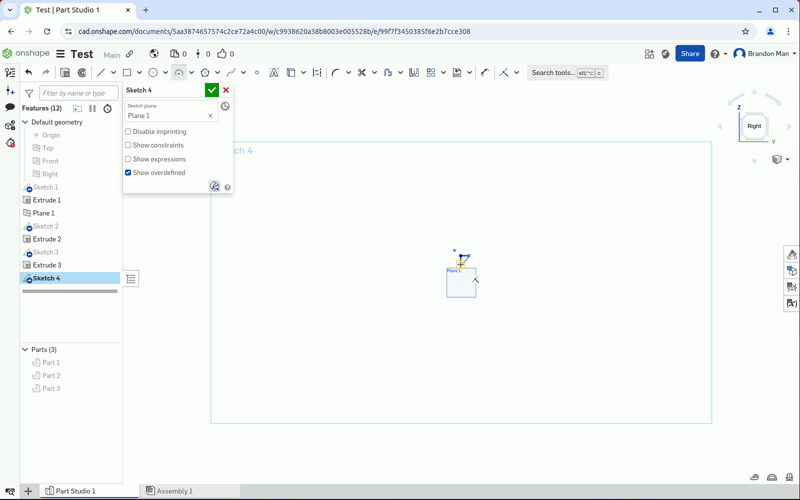
mouse_move(455, 250)
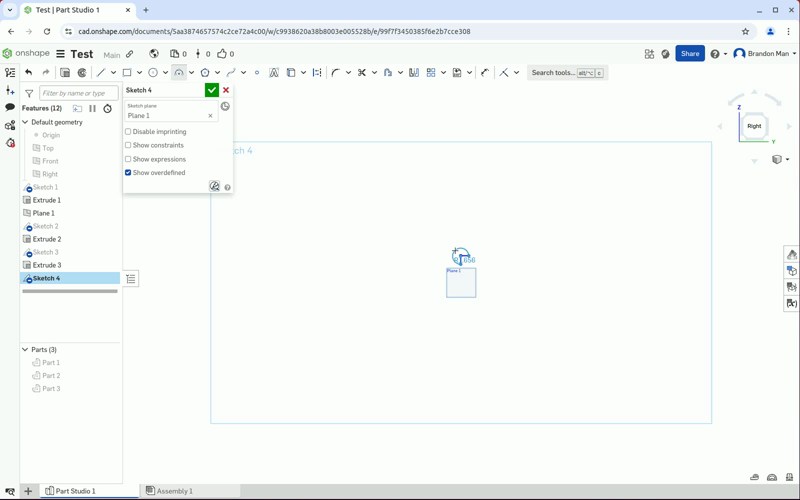
click(455, 250)
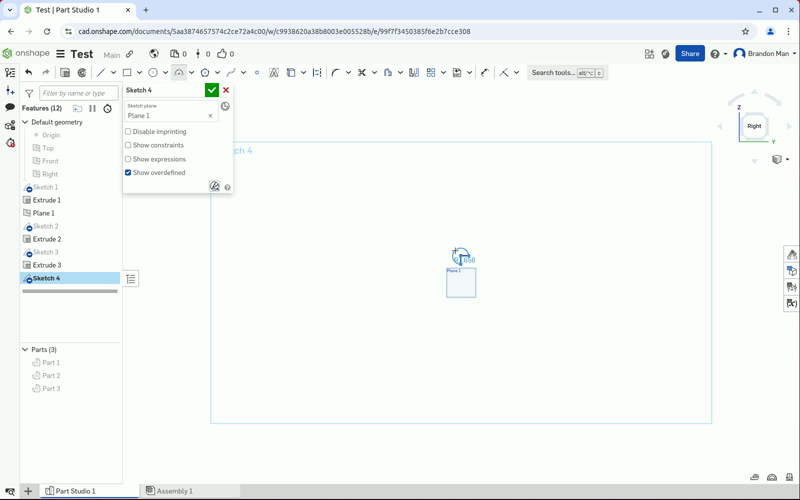
key_up(shift)
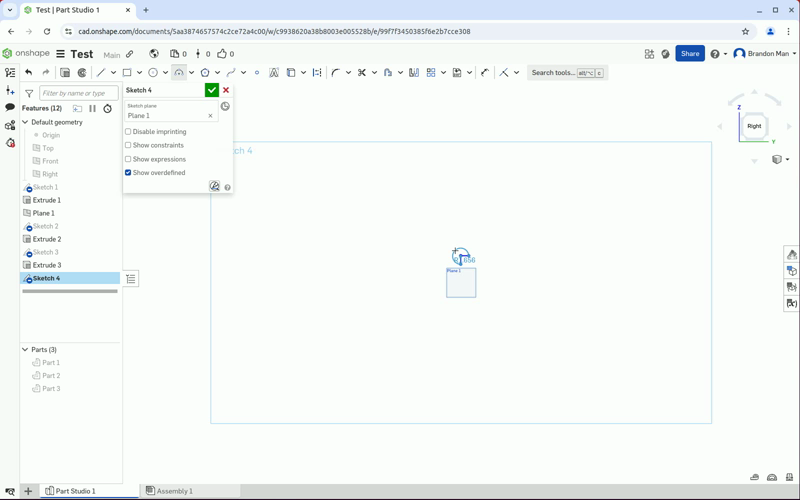
key(esc)
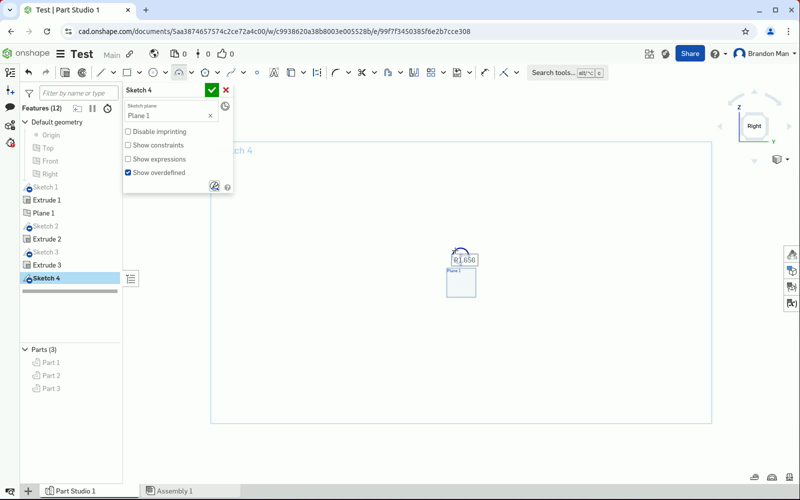
mouse_move(462, 254)
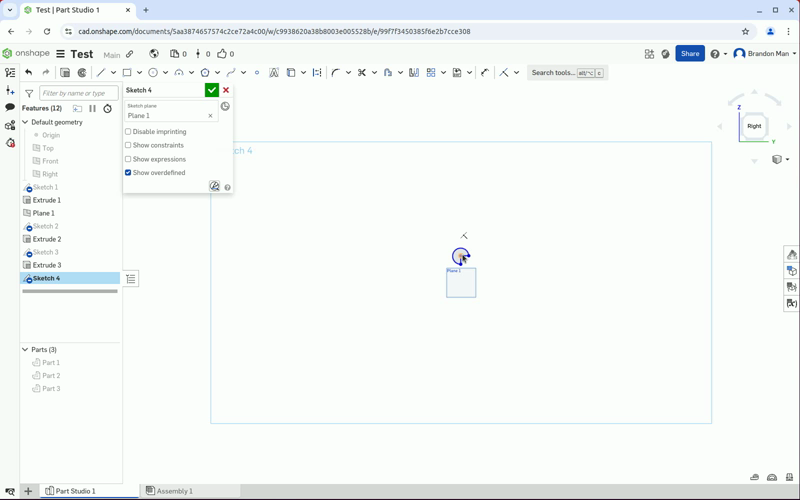
scroll(6)
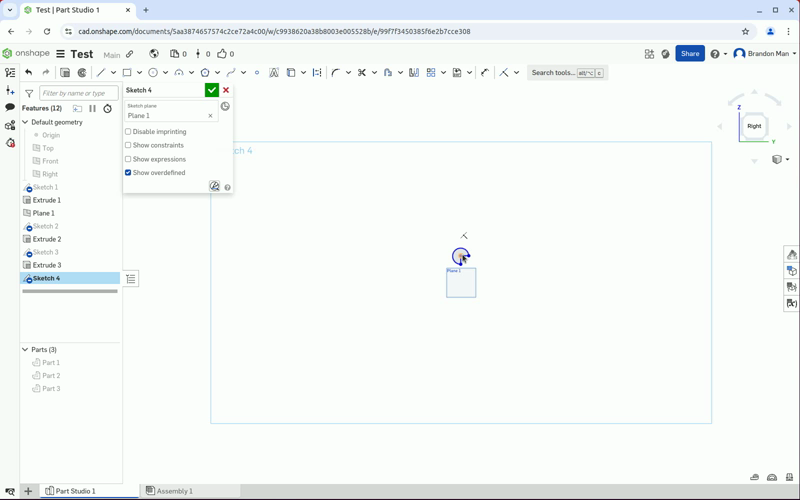
scroll(6)
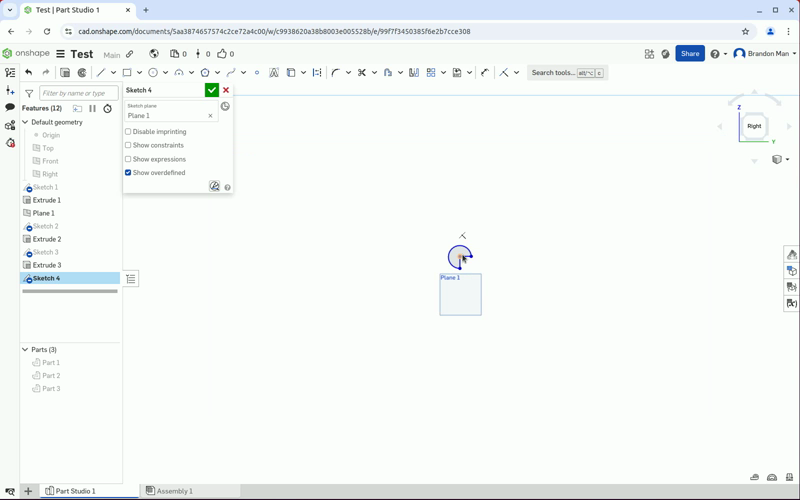
scroll(6)
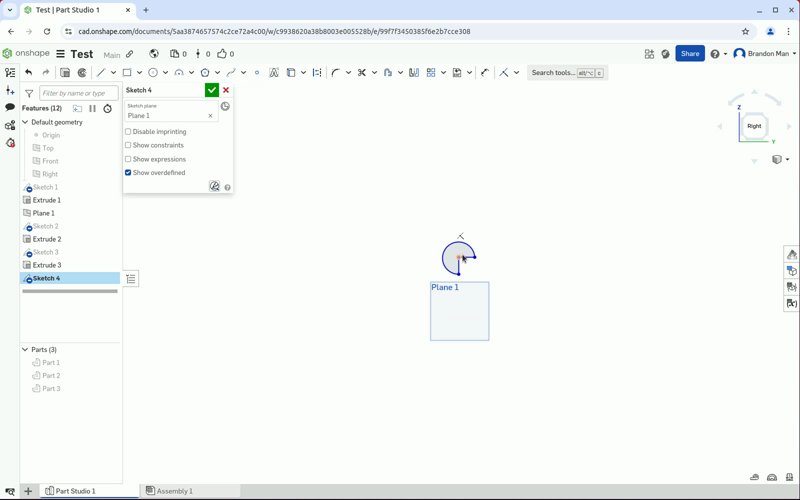
scroll(6)
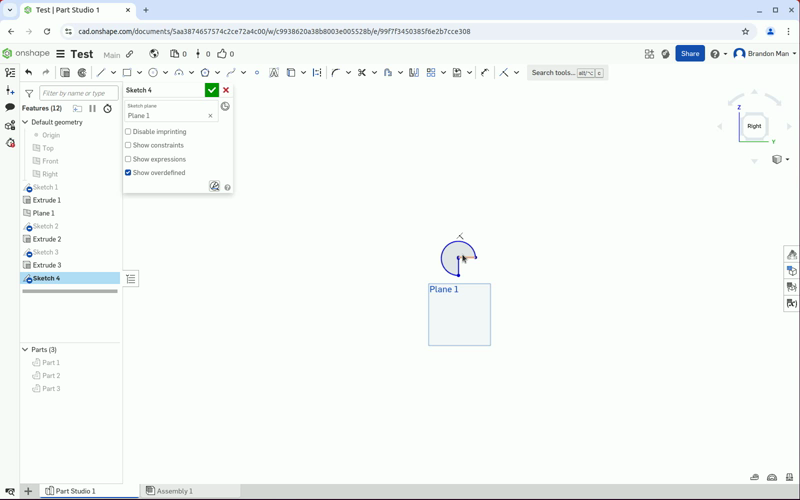
scroll(6)
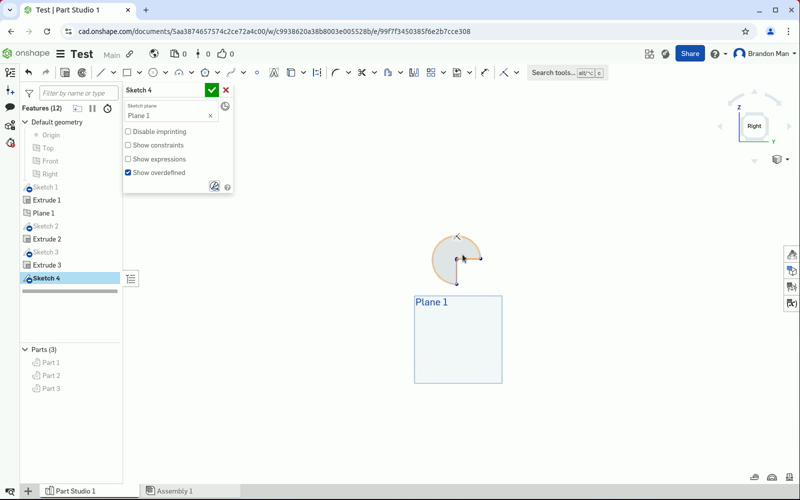
scroll(6)
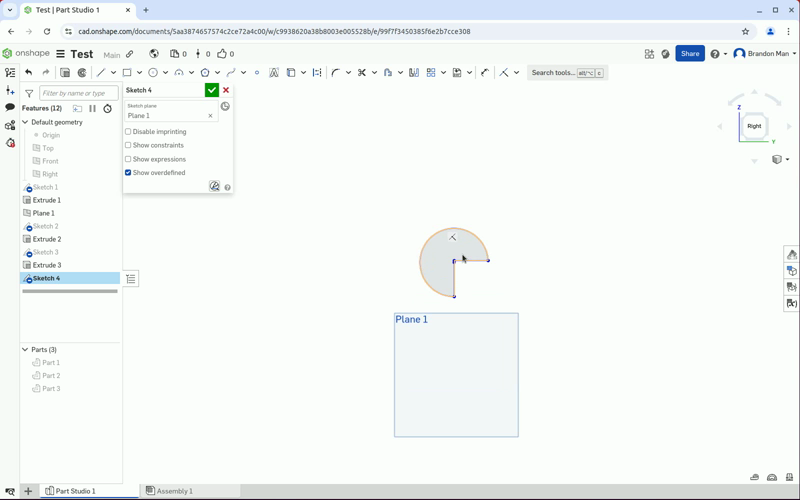
scroll(6)
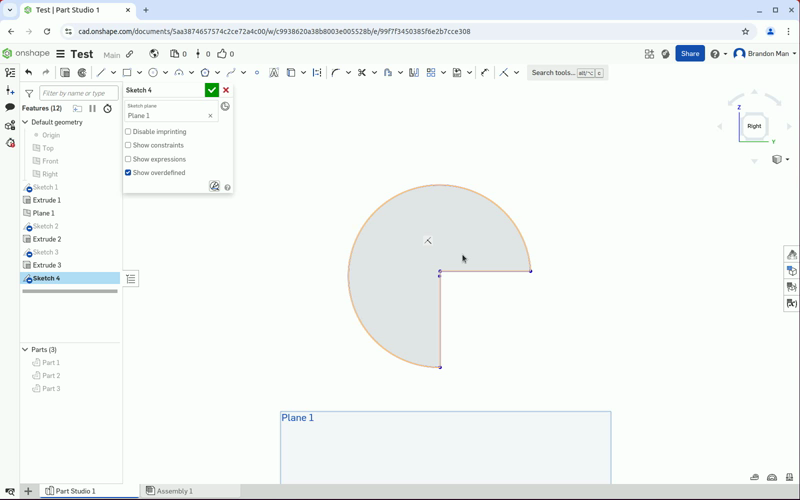
click(462, 254)
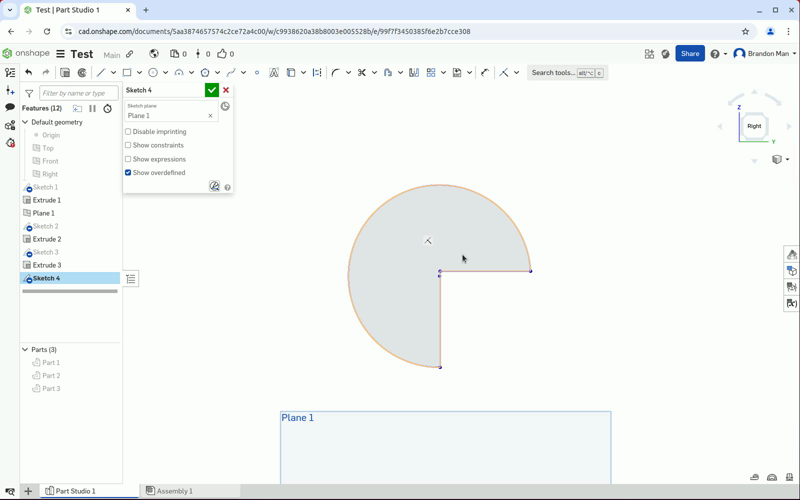
scroll(-6)
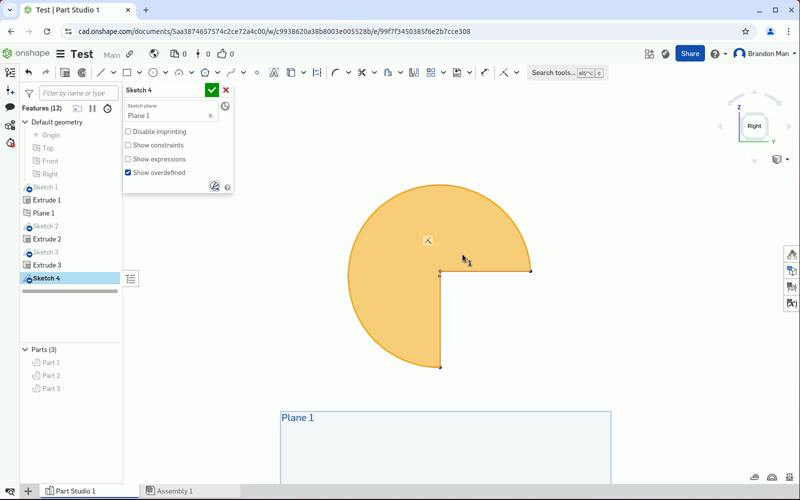
scroll(-6)
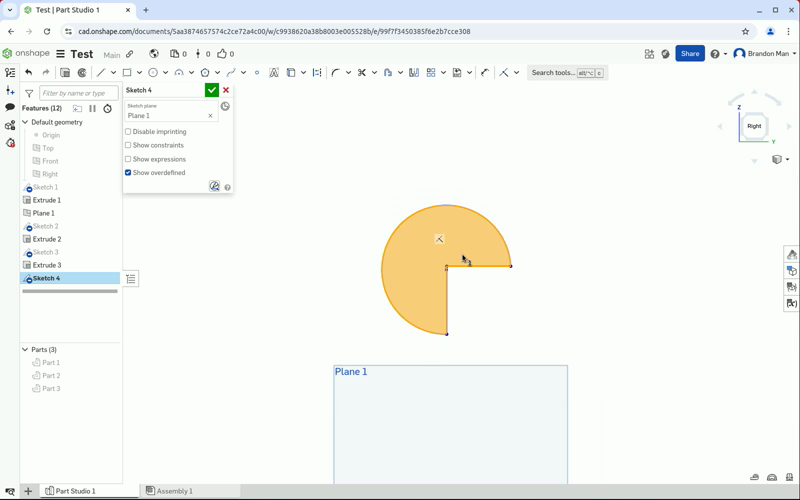
scroll(-6)
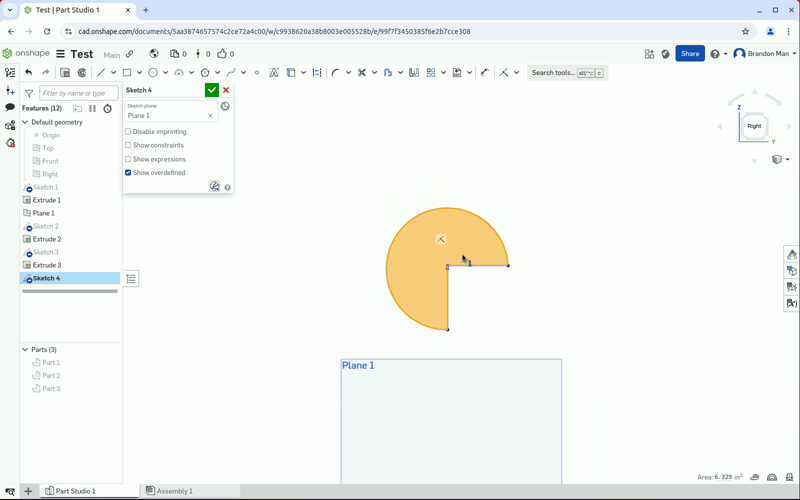
scroll(-6)
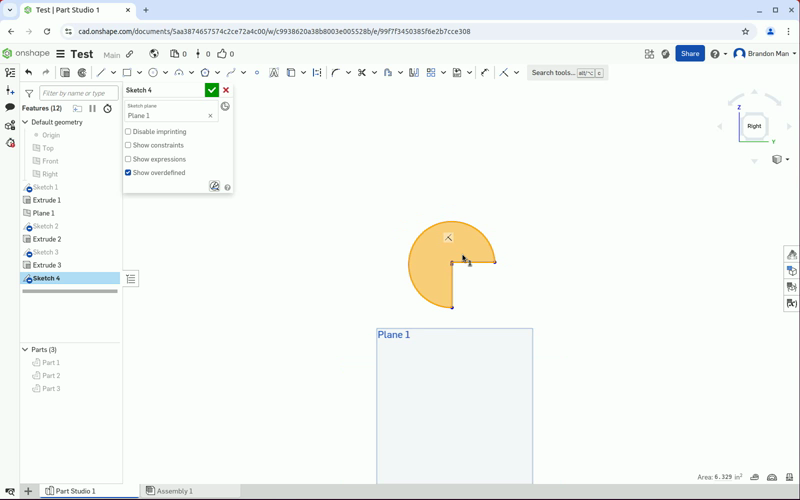
scroll(-6)
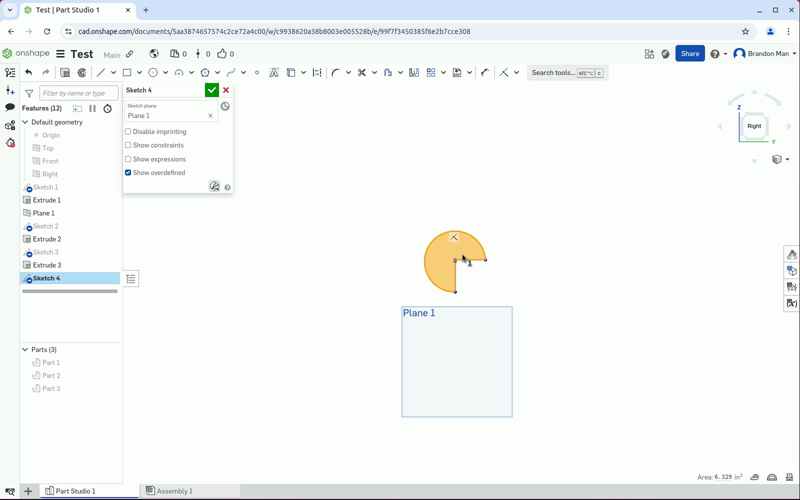
scroll(-6)
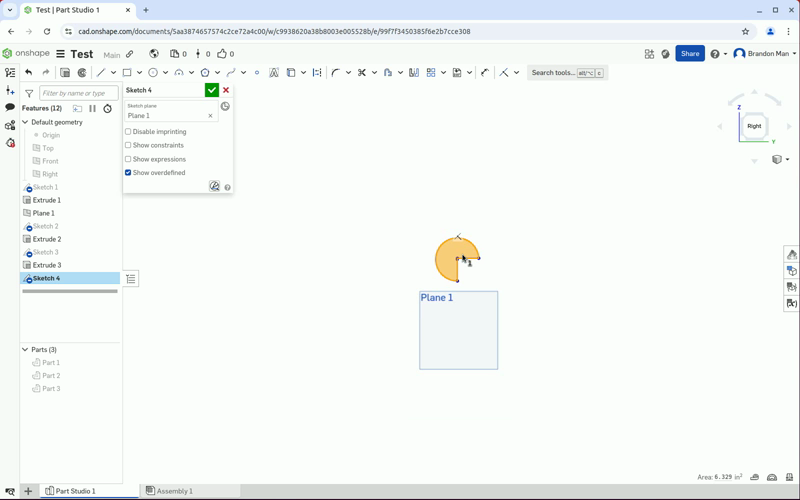
scroll(-6)
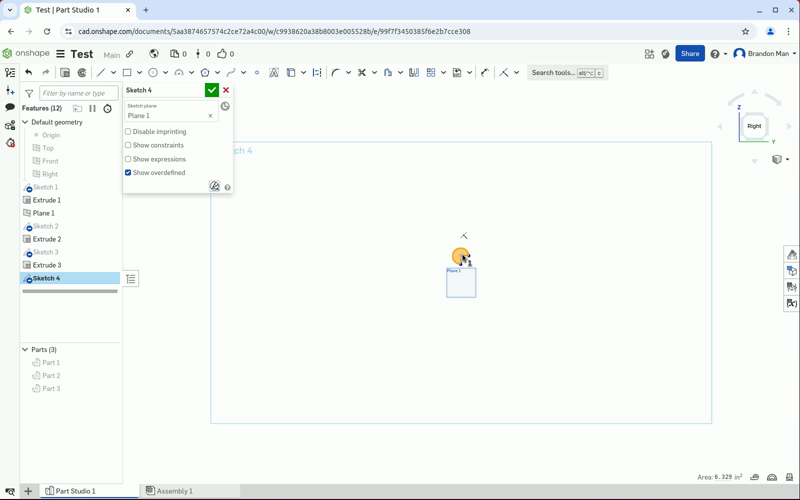
mouse_move(73, 352)
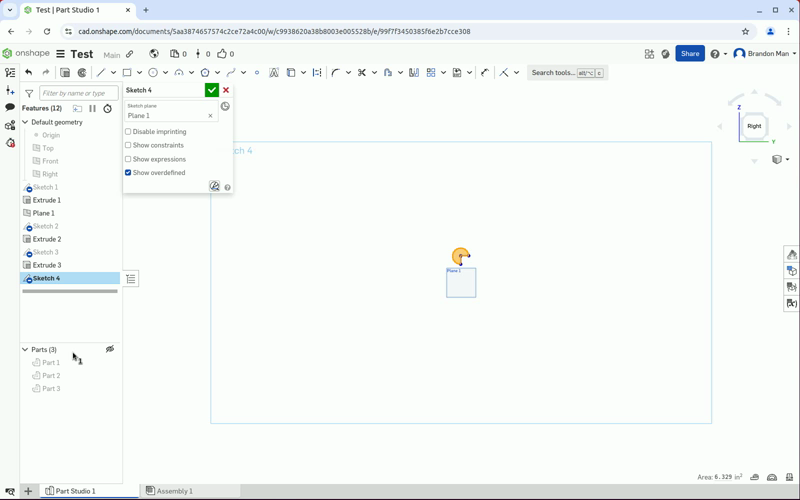
key(shift+y)
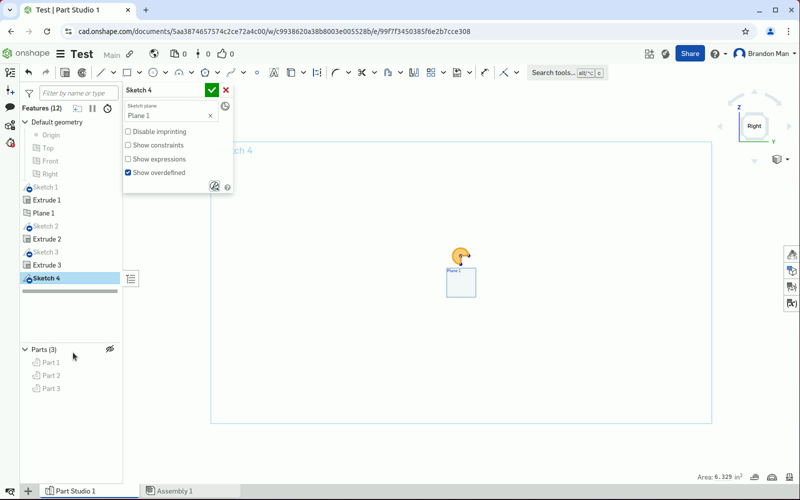
key(shift+e)
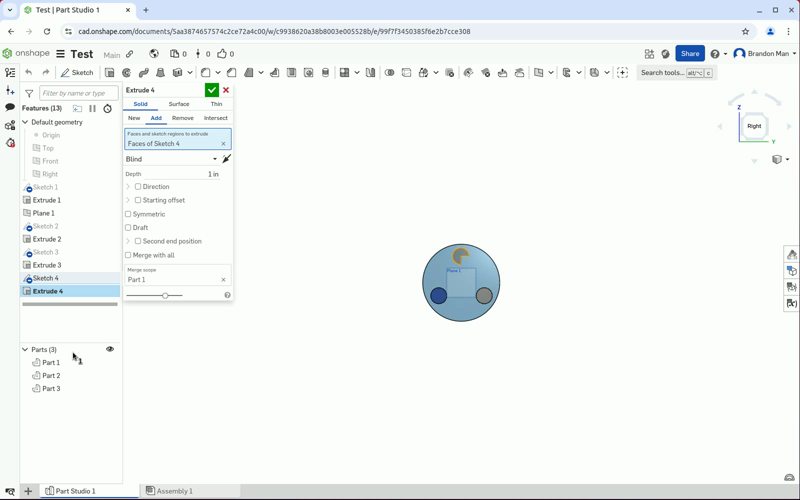
mouse_move(143, 106)
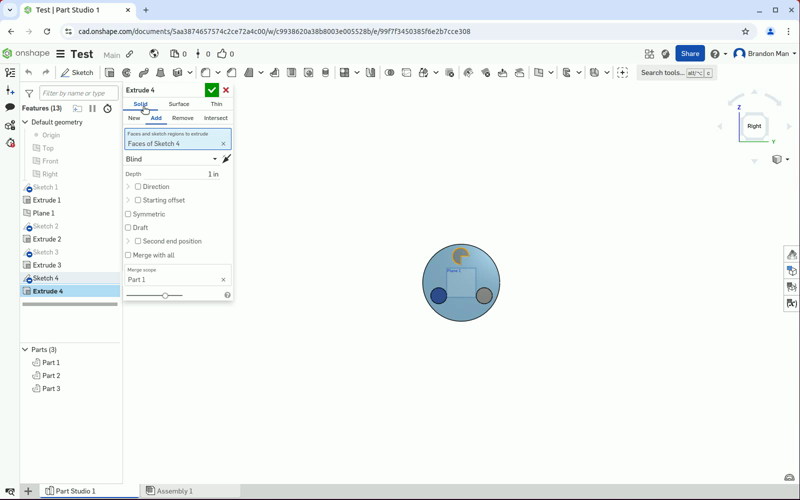
click(143, 106)
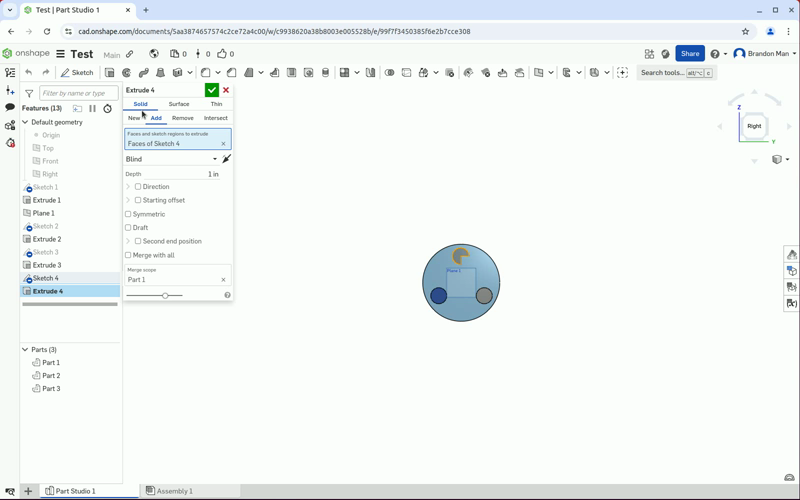
mouse_move(137, 120)
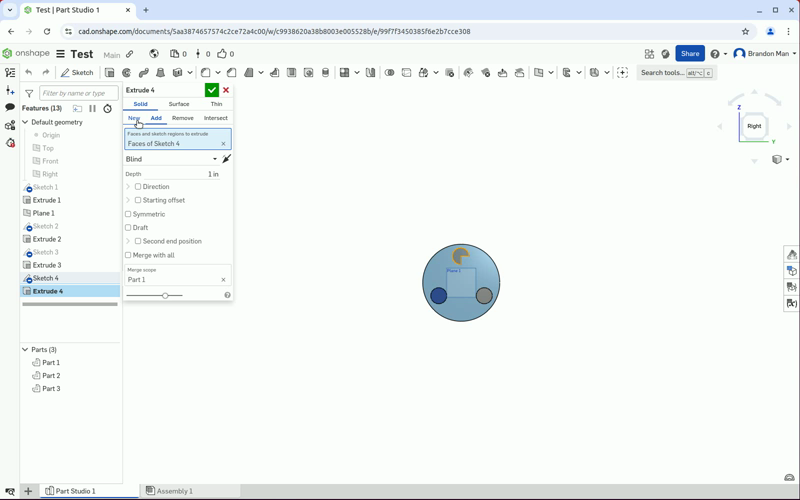
click(137, 120)
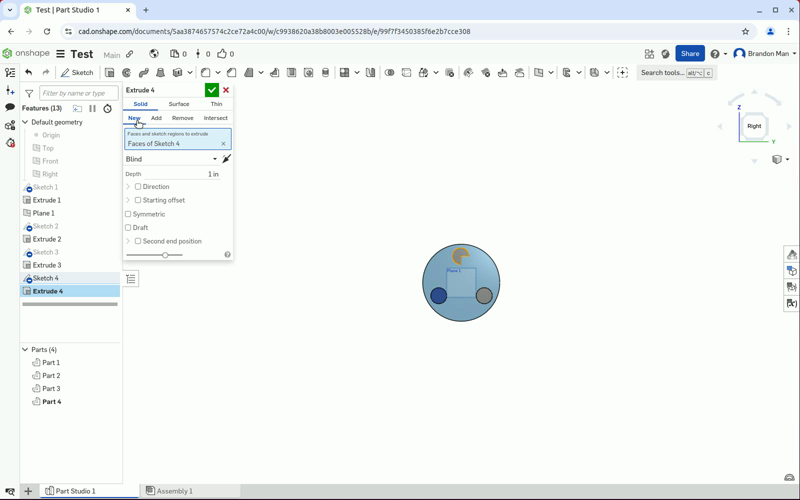
key(tab, 4)
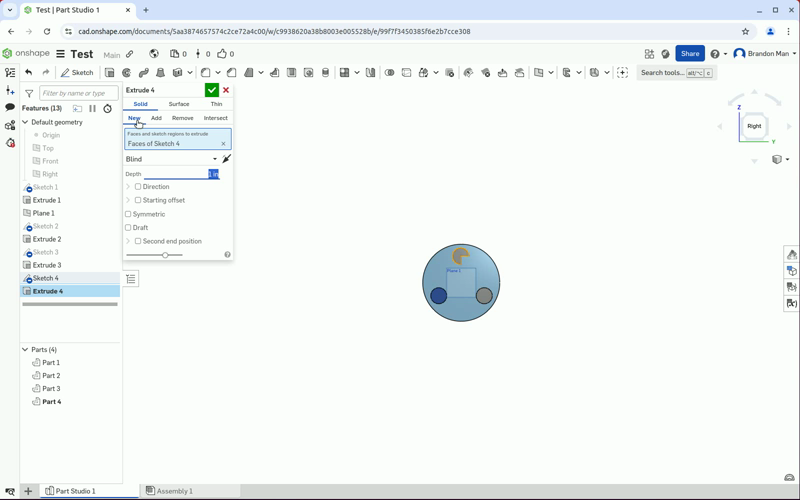
text(11.554)
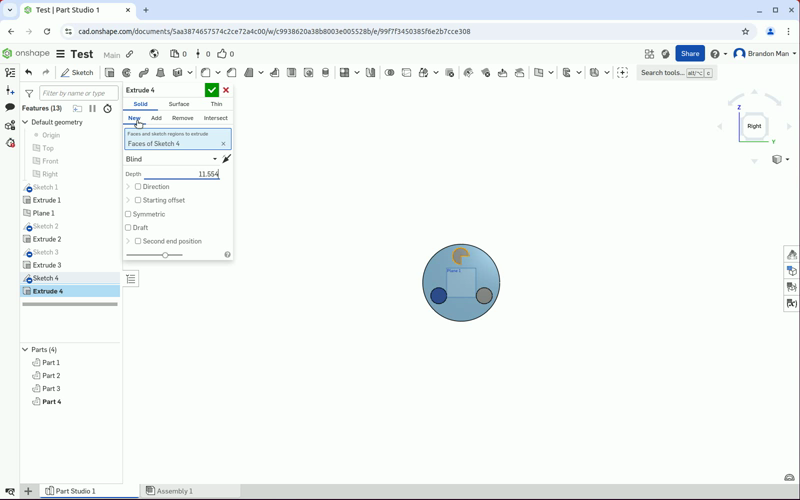
key(enter)
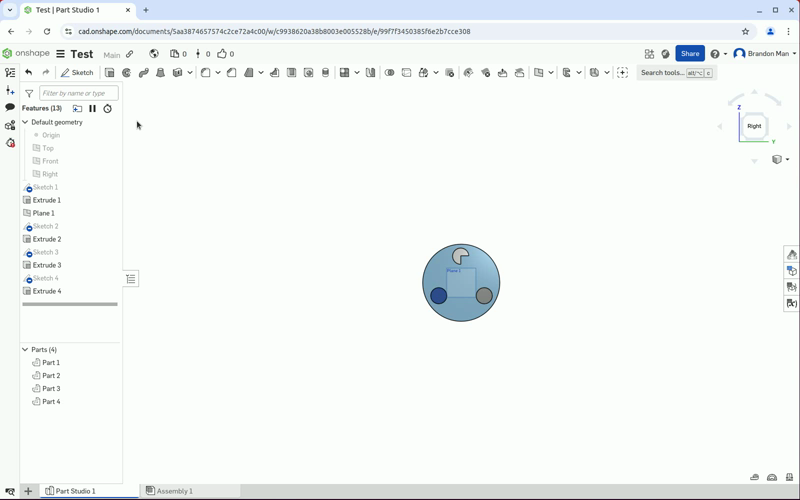
key(shift+h)
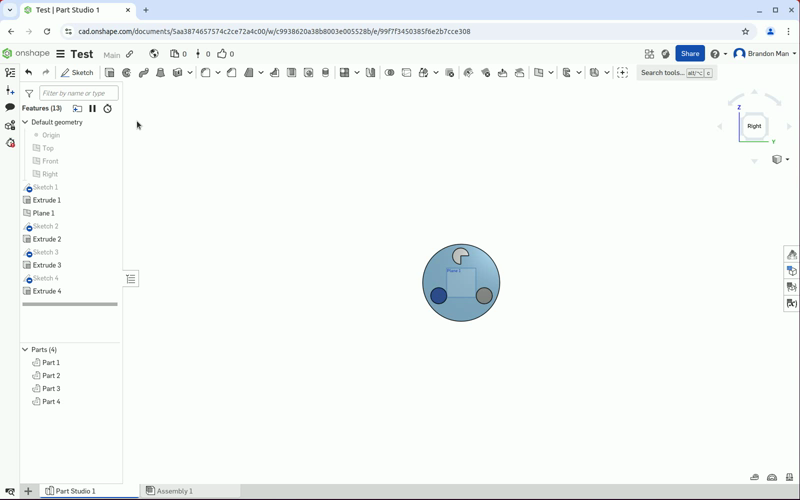
key(shift+h)
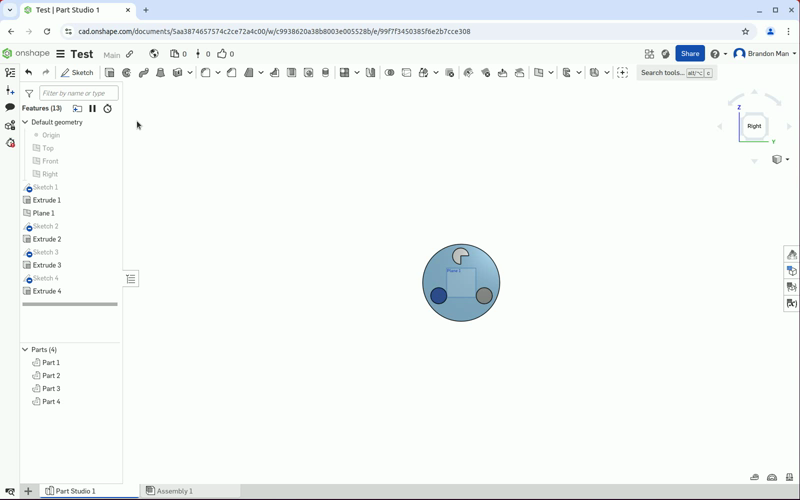
mouse_move(73, 189)
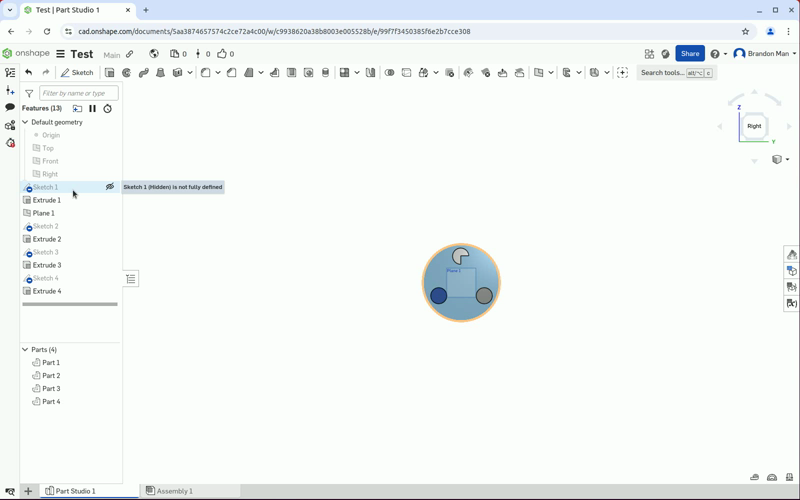
click(73, 189)
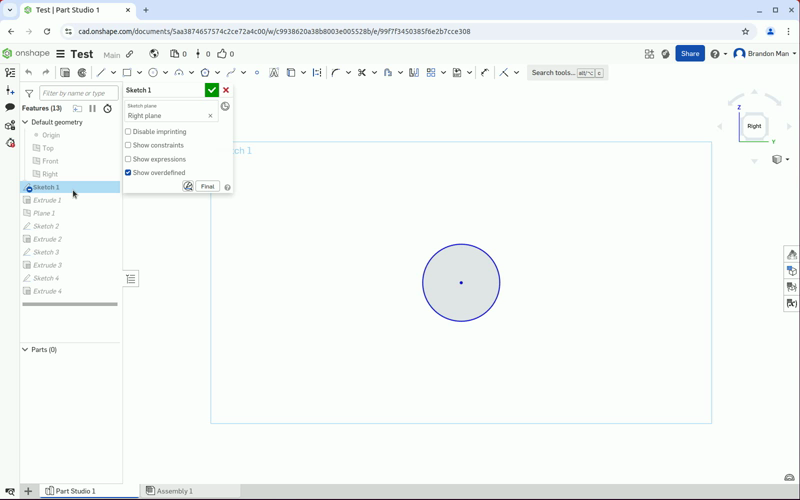
mouse_move(229, 92)
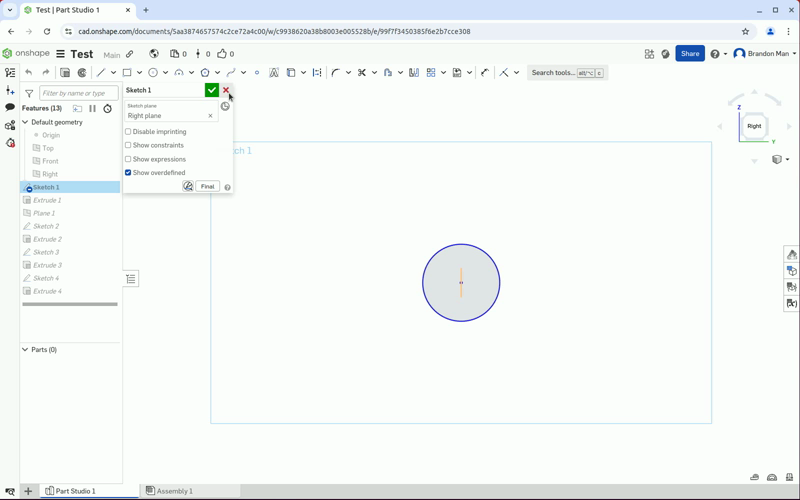
click(229, 92)
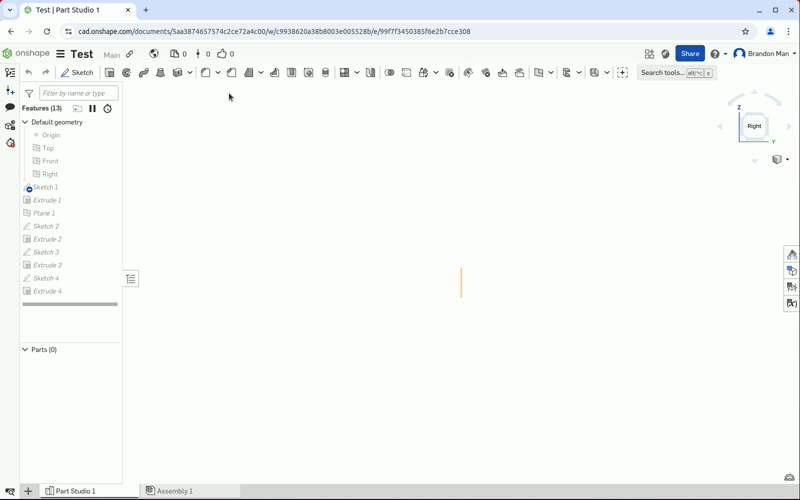
key(shift+s)
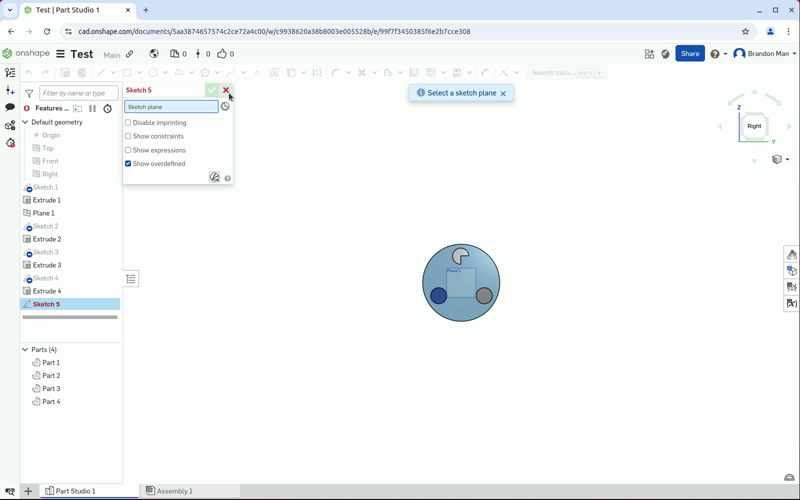
mouse_move(73, 215)
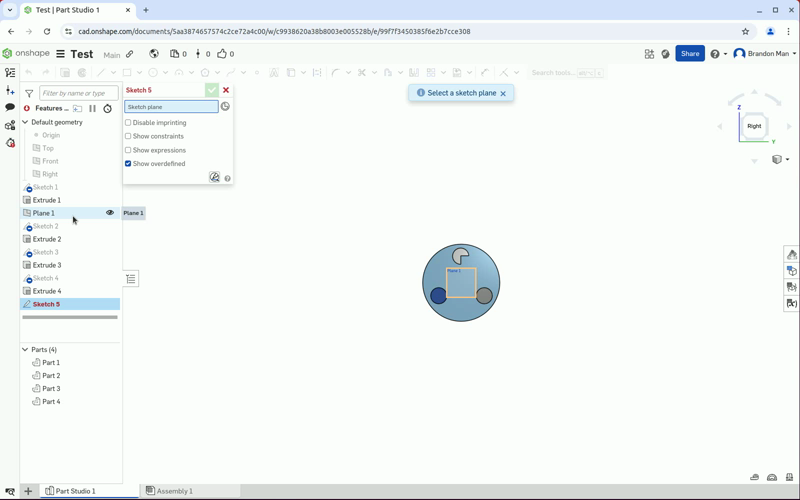
click(73, 215)
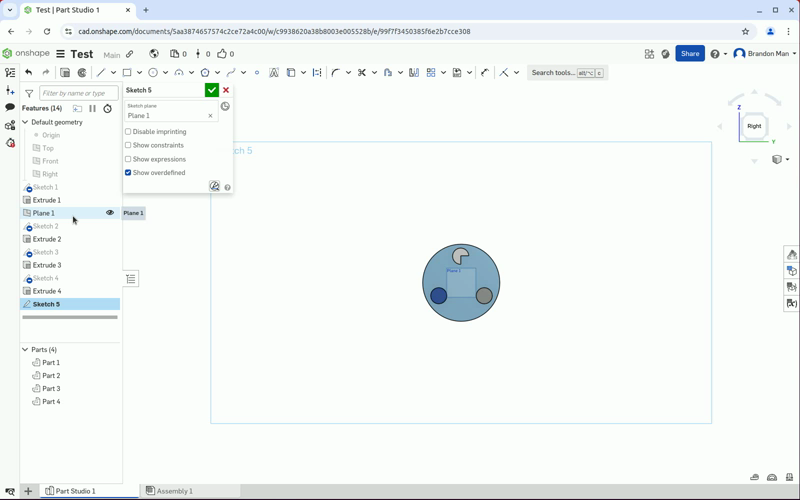
mouse_move(73, 352)
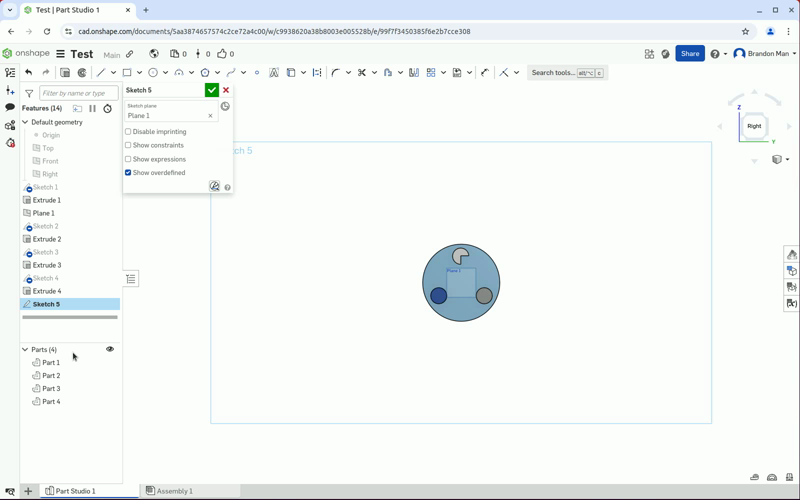
key(y)
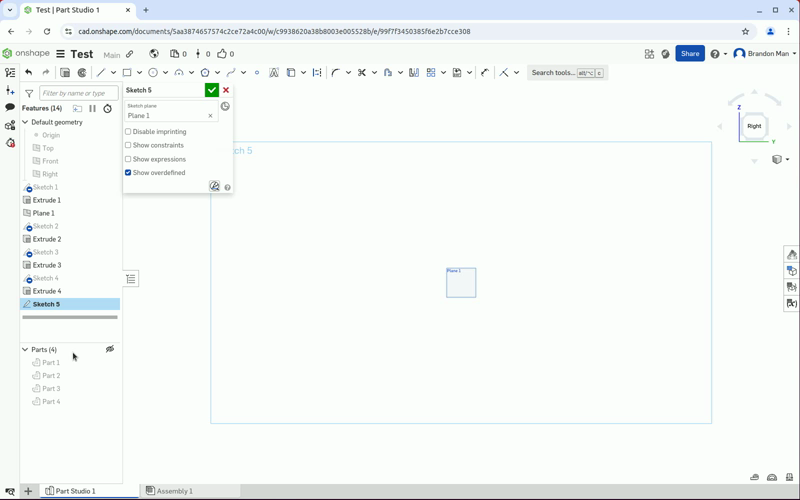
key(a)
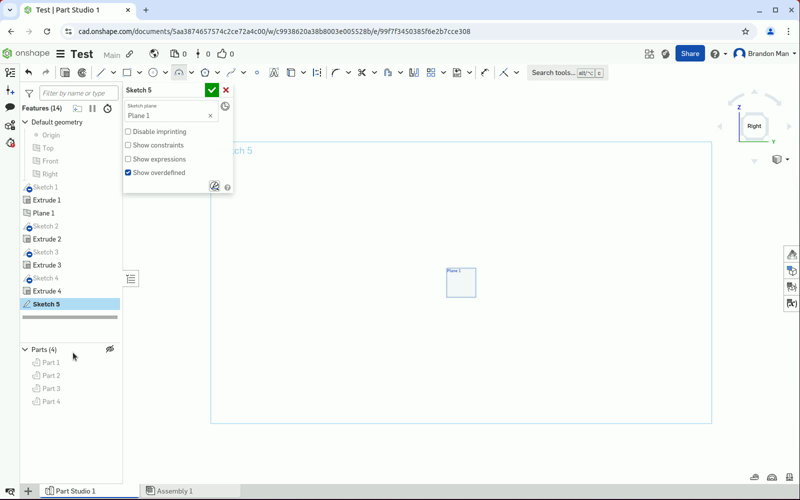
key_down(shift)
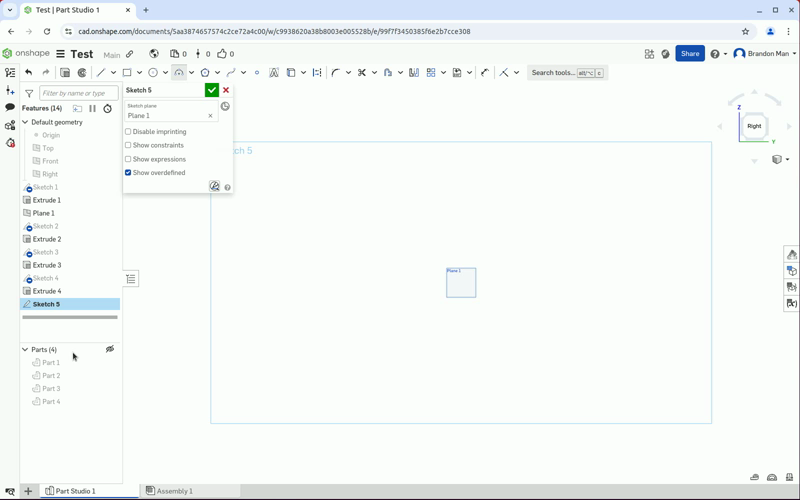
mouse_move(460, 264)
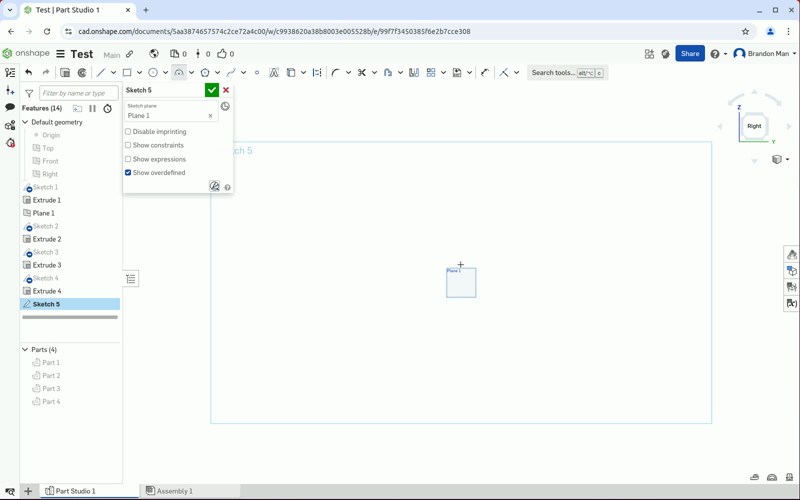
click(460, 264)
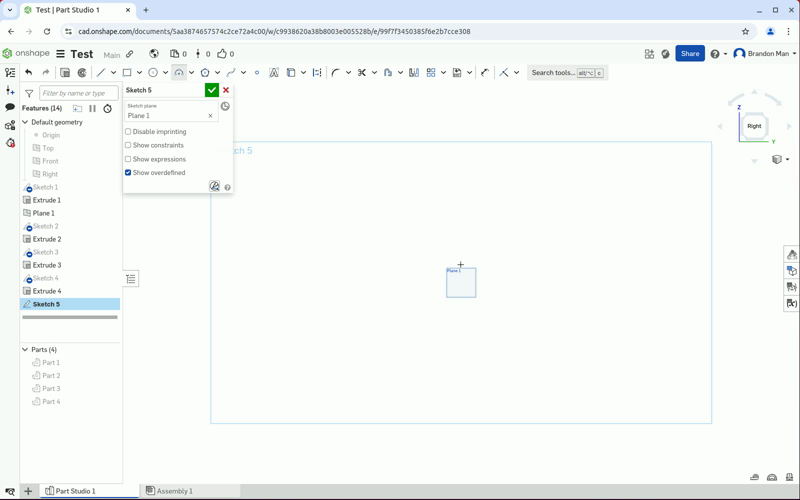
key_up(shift)
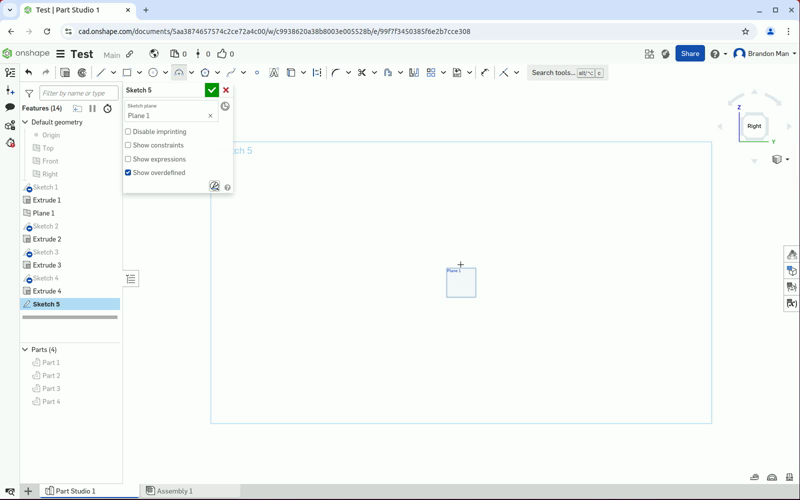
key_down(shift)
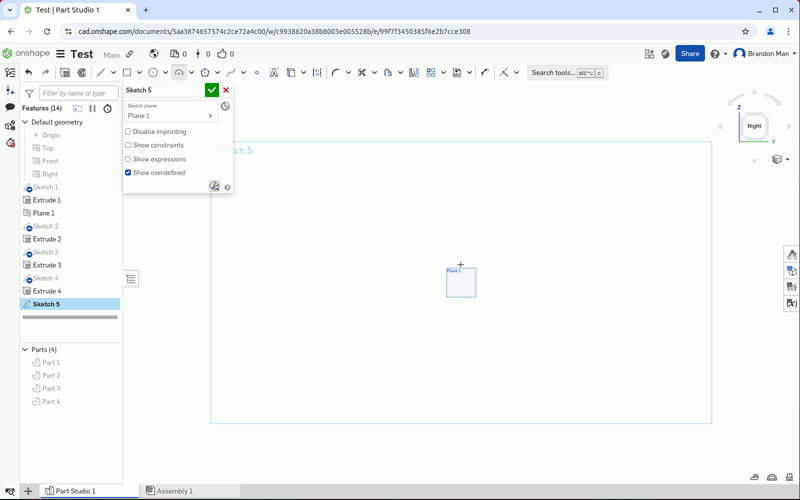
mouse_move(468, 255)
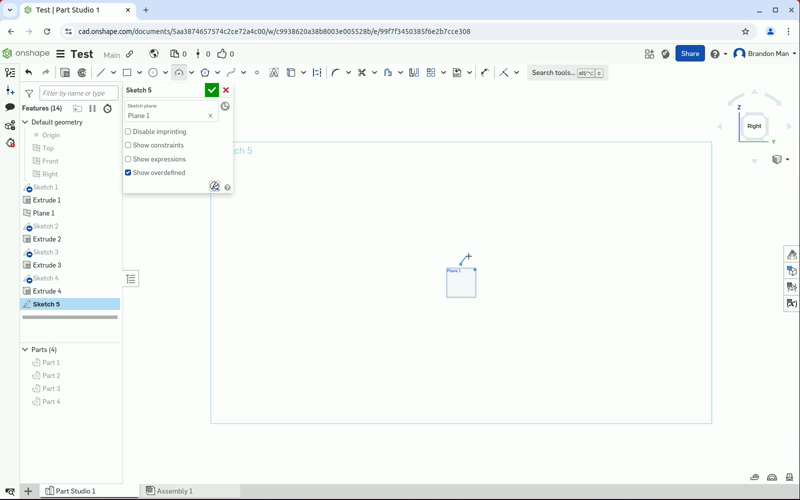
click(468, 255)
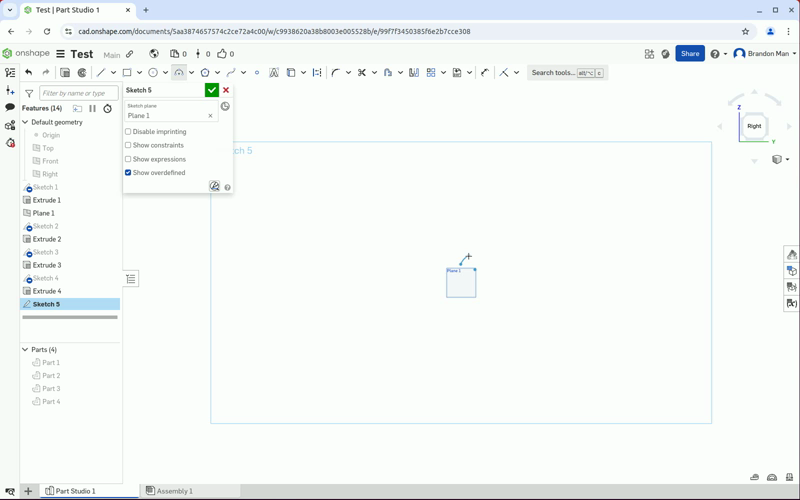
mouse_move(466, 261)
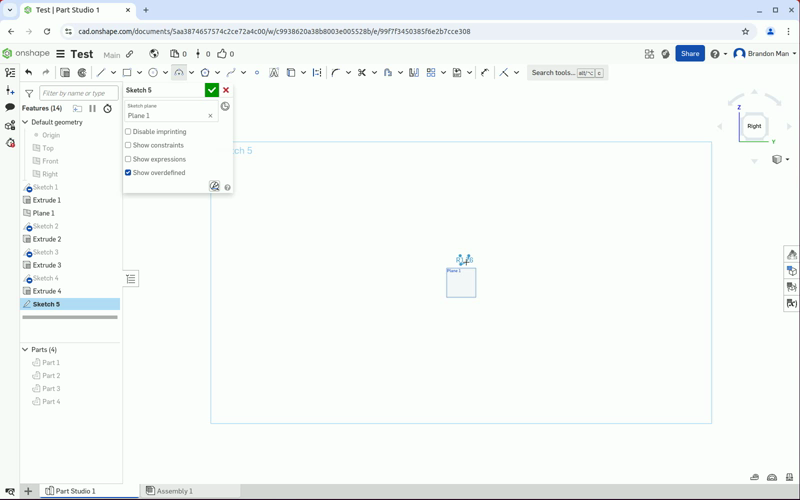
click(466, 261)
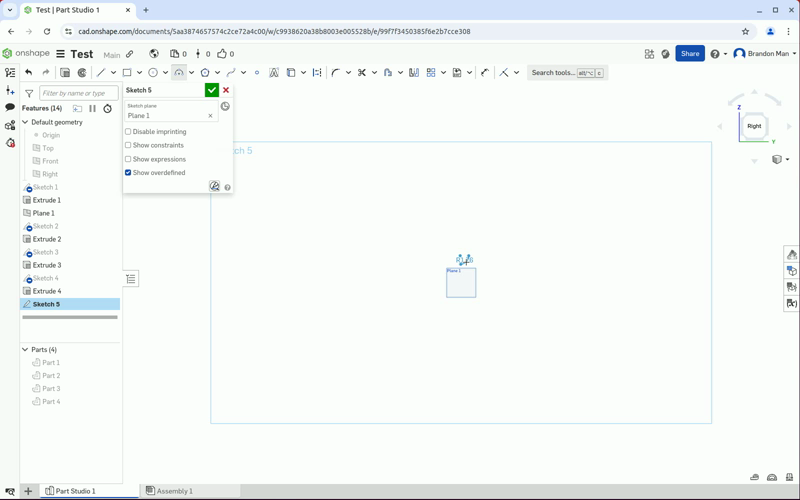
key_up(shift)
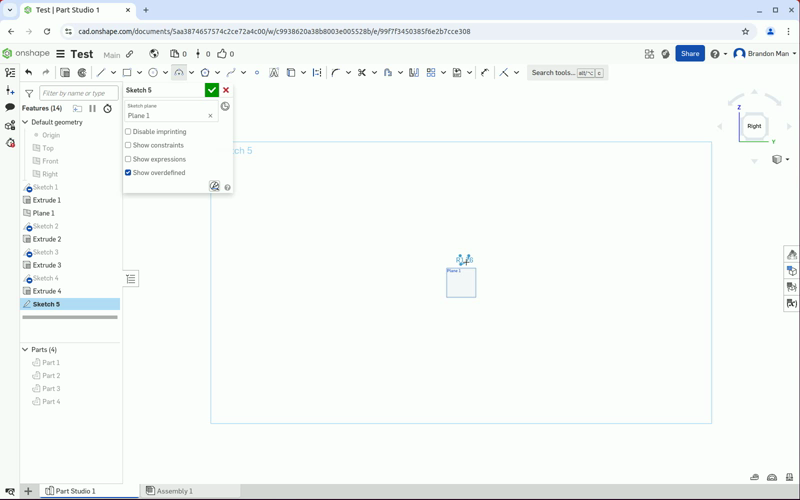
key(esc)
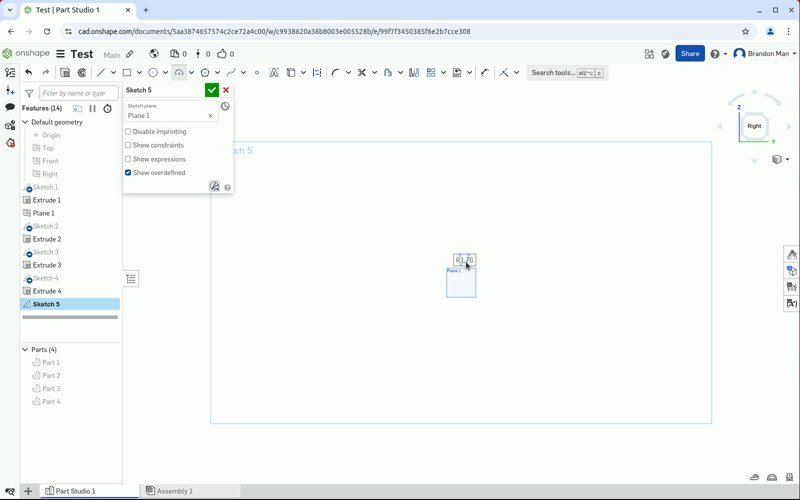
key(l)
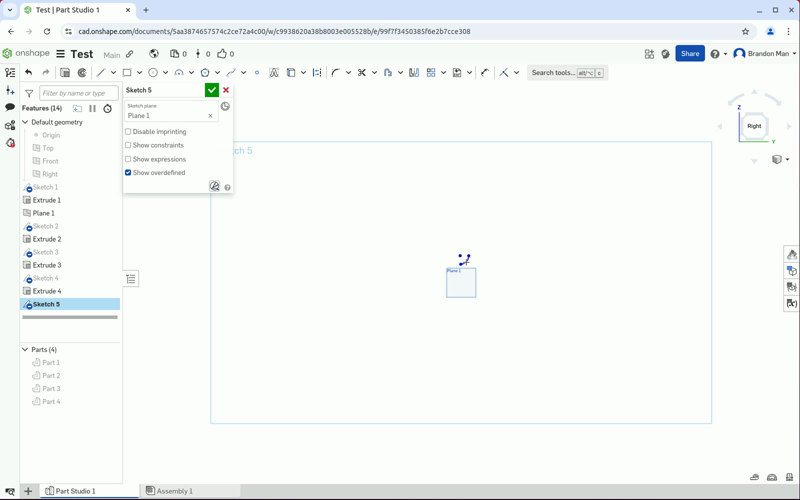
mouse_move(468, 255)
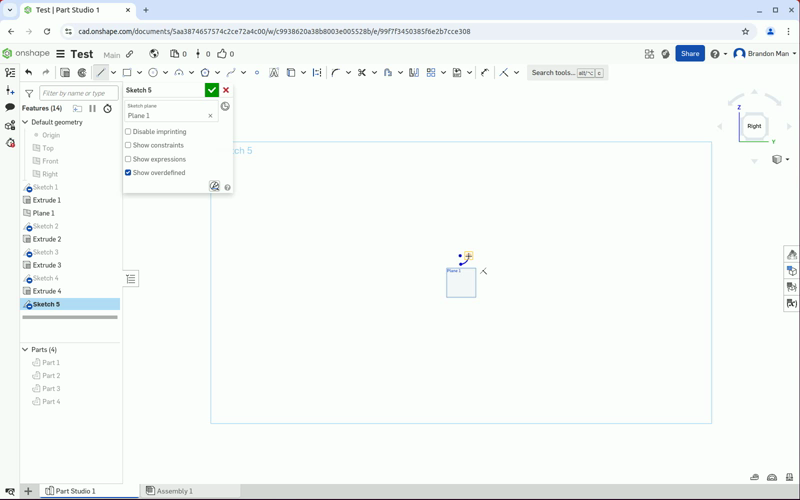
click(468, 255)
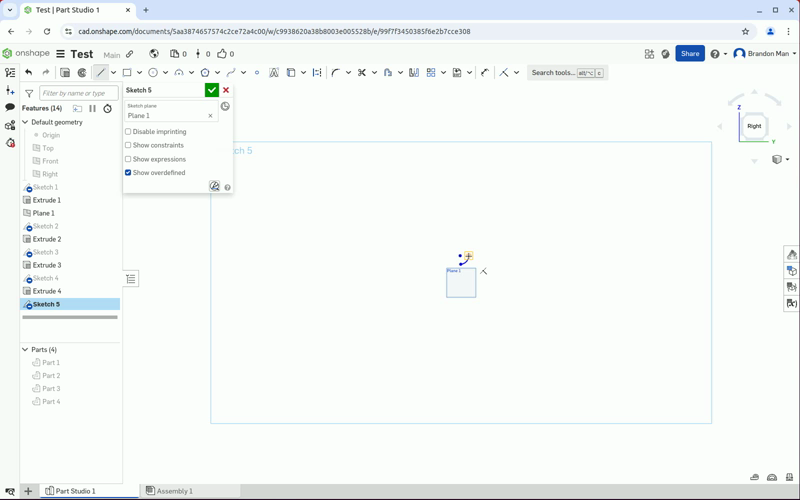
key_down(shift)
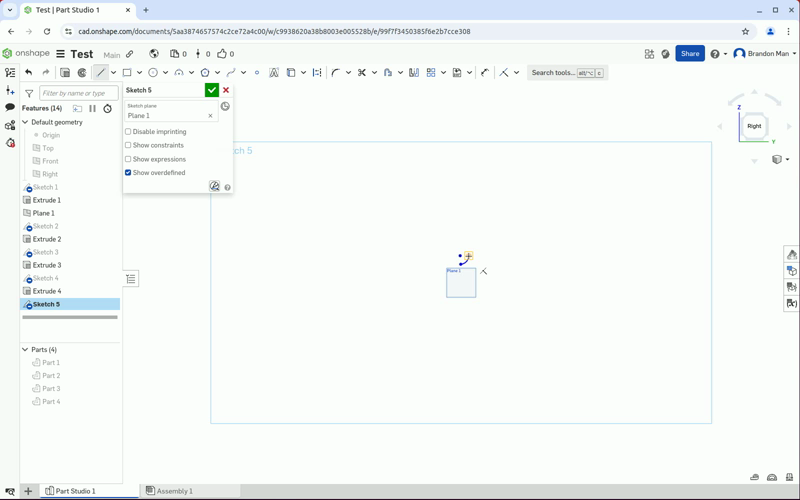
mouse_move(498, 255)
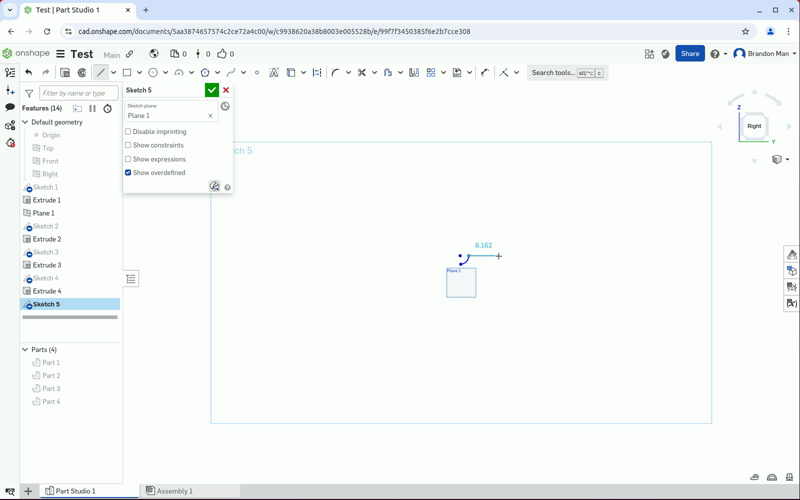
mouse_move(460, 255)
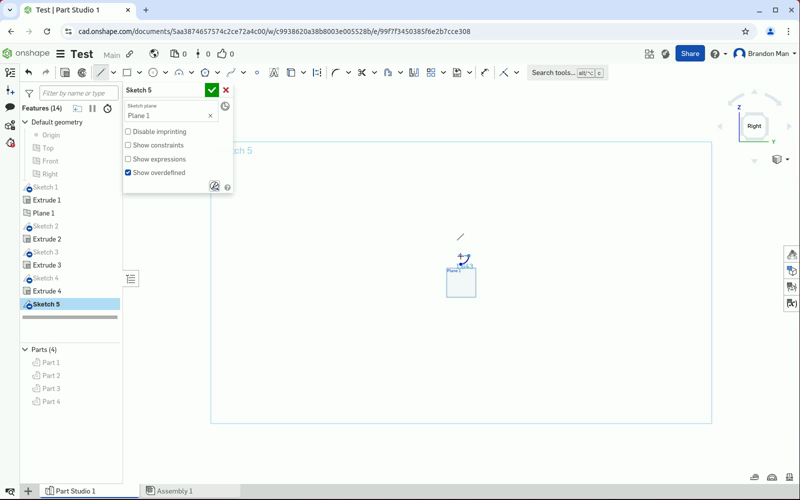
click(460, 255)
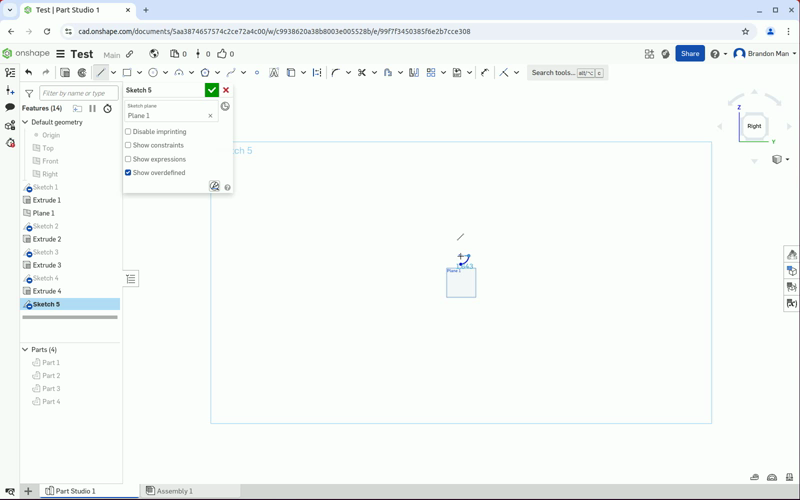
key_up(shift)
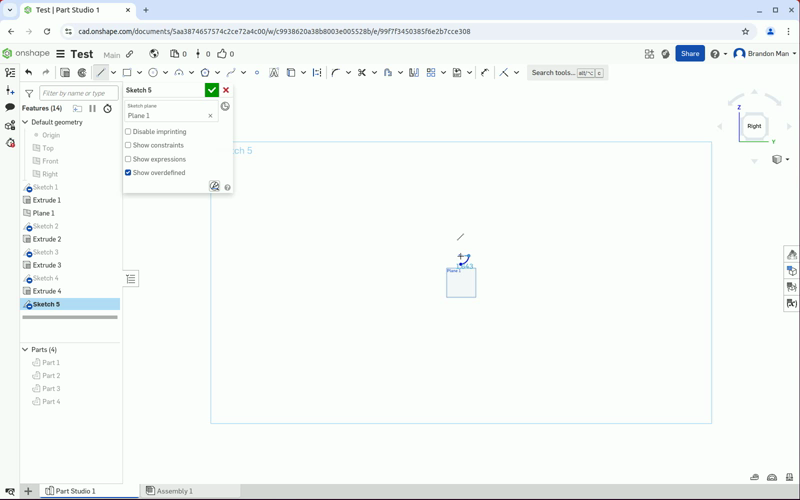
mouse_move(490, 255)
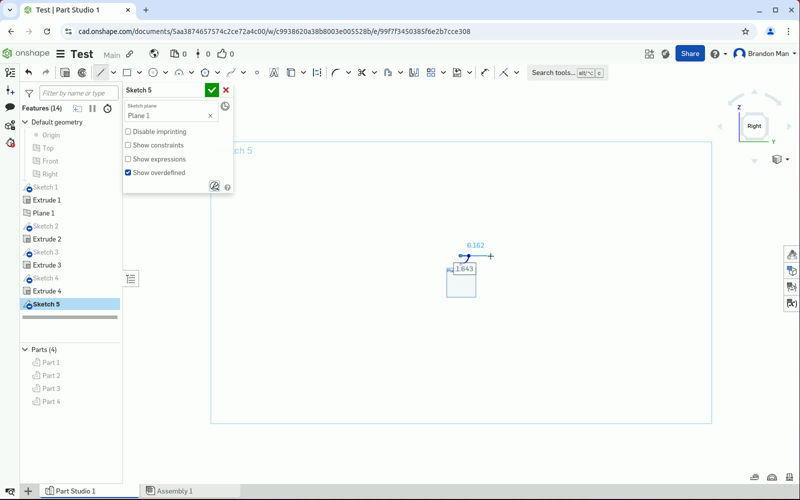
key_down(shift)
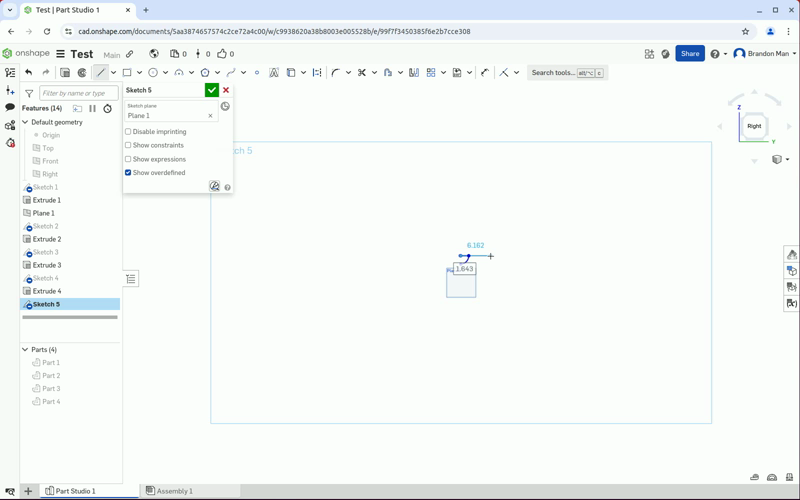
mouse_move(460, 264)
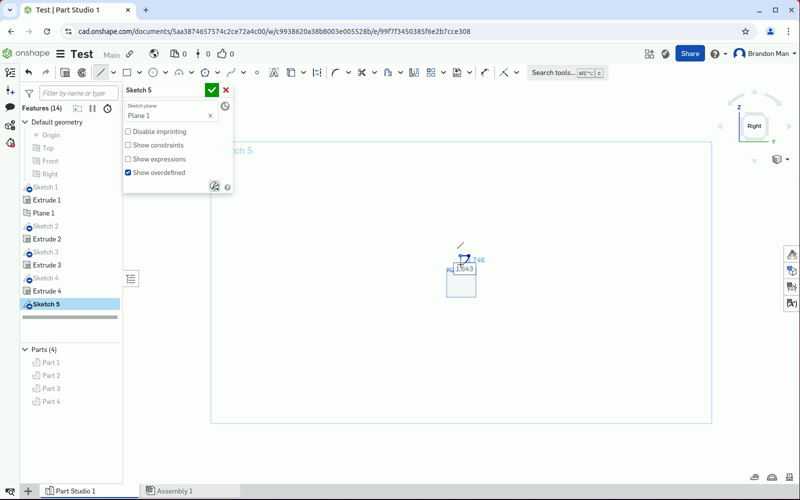
key_up(shift)
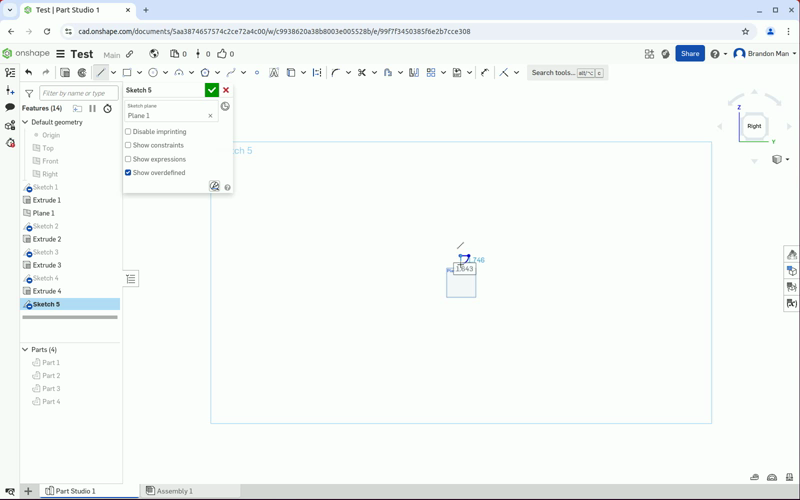
click(460, 264)
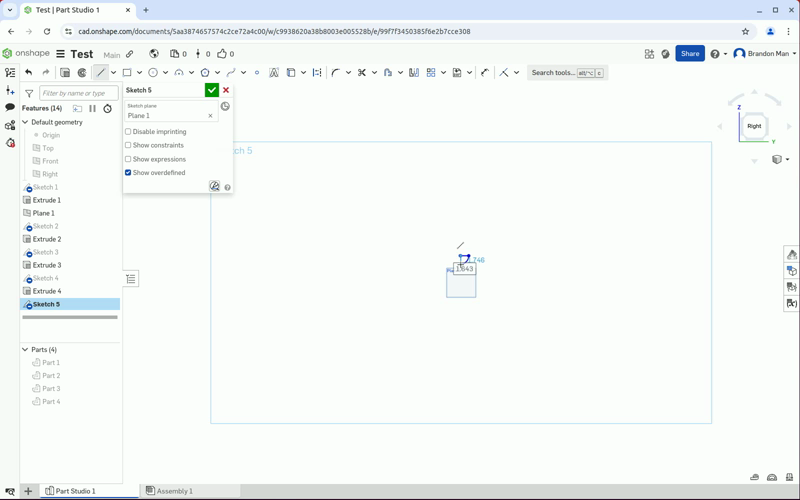
key(esc)
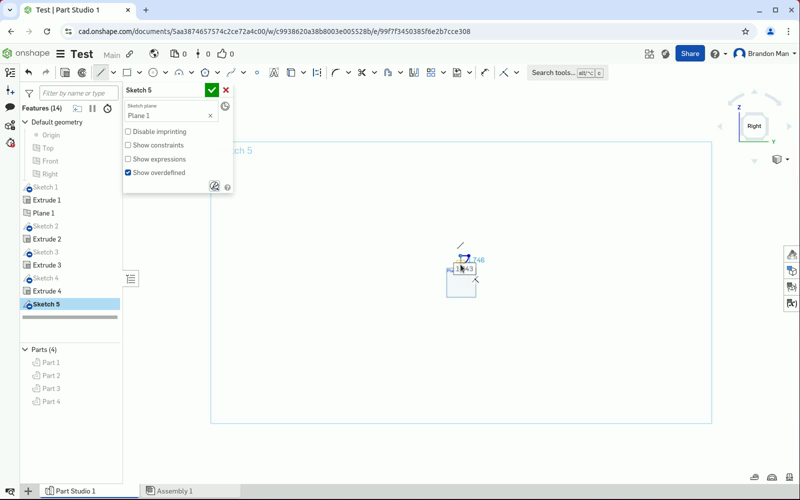
mouse_move(464, 261)
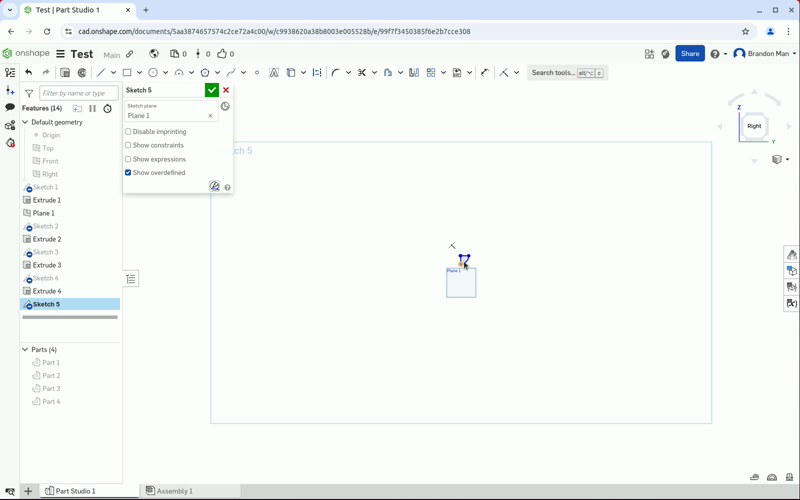
scroll(6)
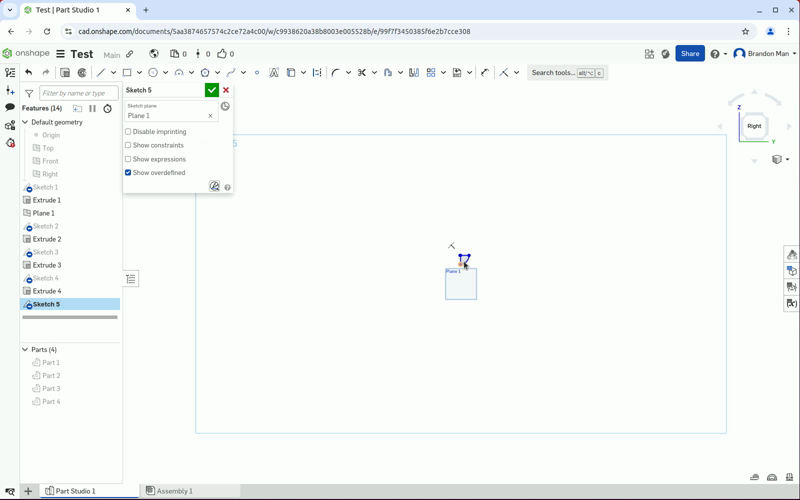
scroll(6)
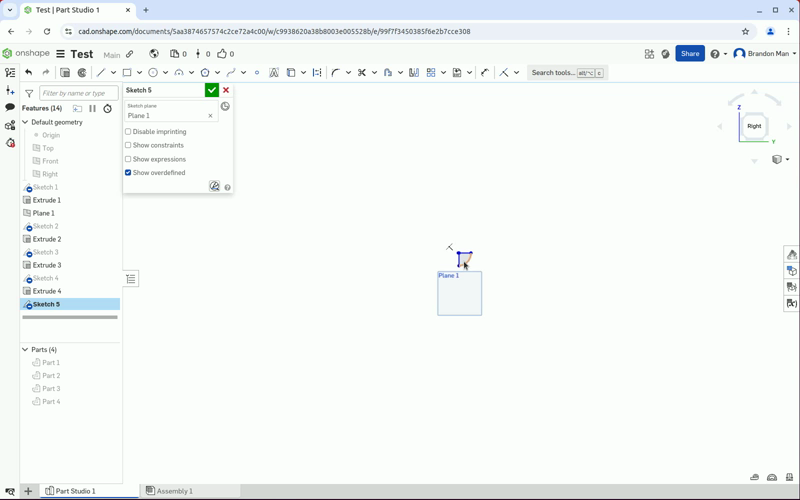
scroll(6)
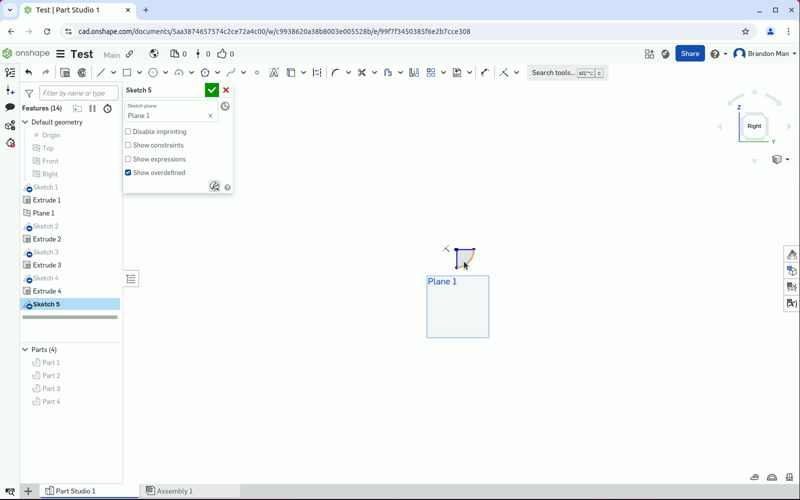
scroll(6)
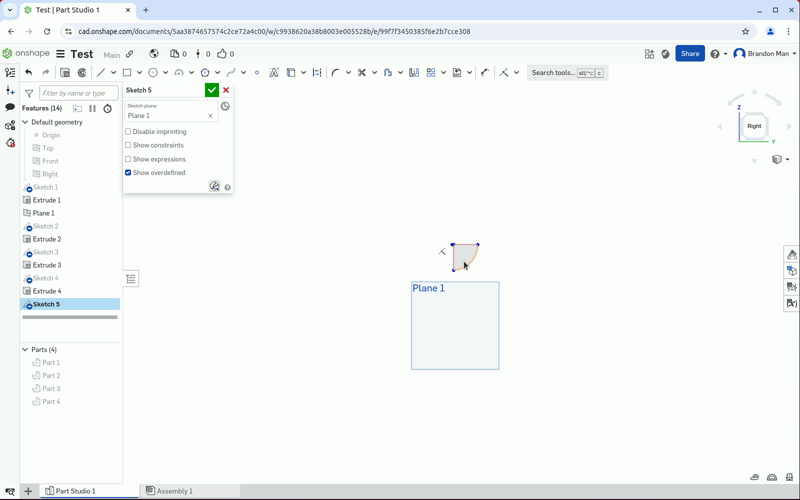
scroll(6)
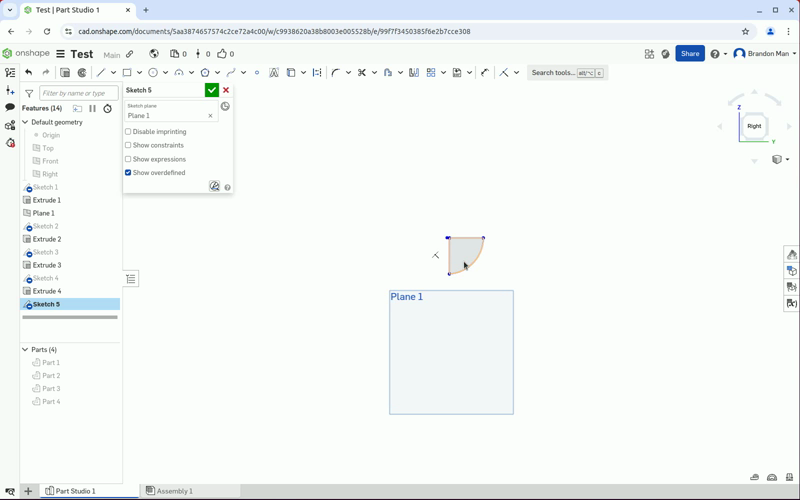
scroll(6)
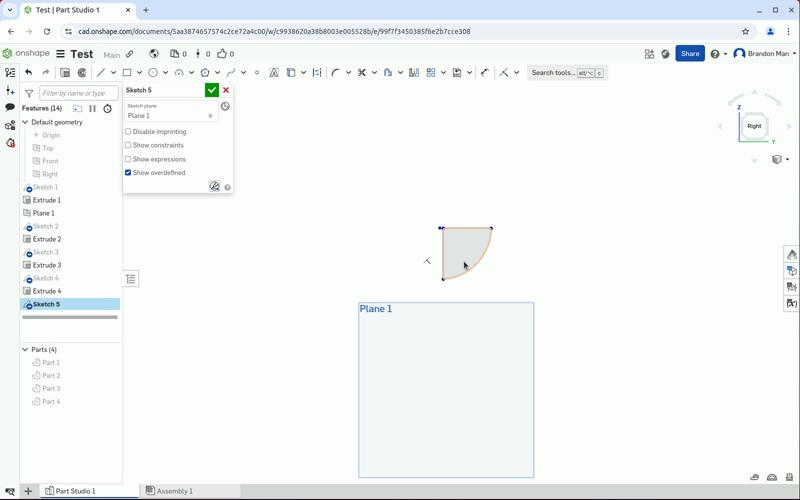
scroll(6)
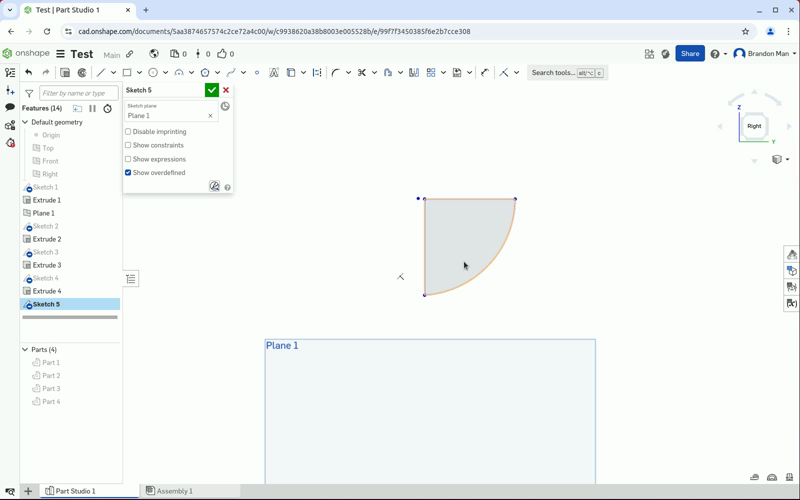
click(464, 261)
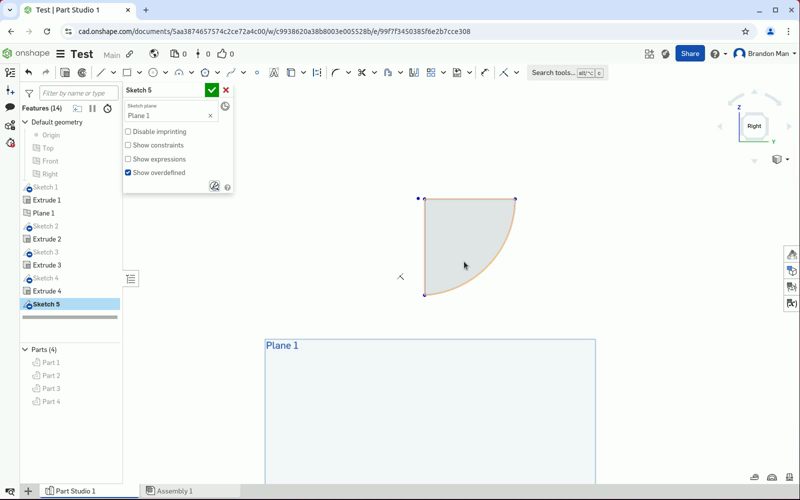
scroll(-6)
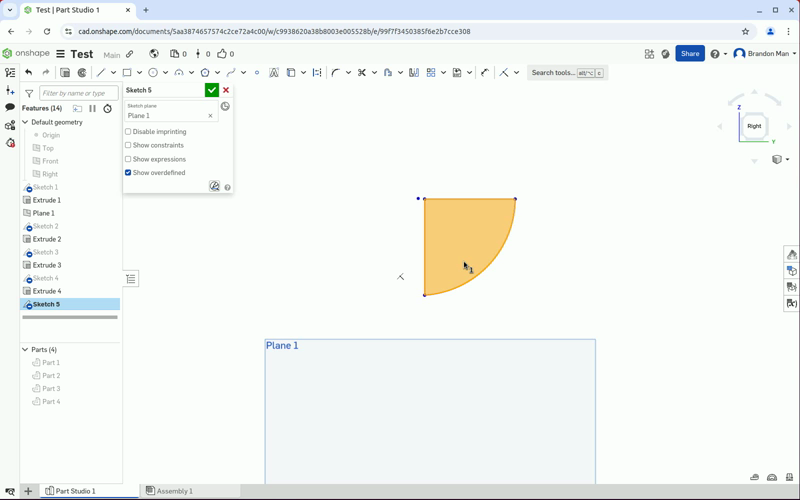
scroll(-6)
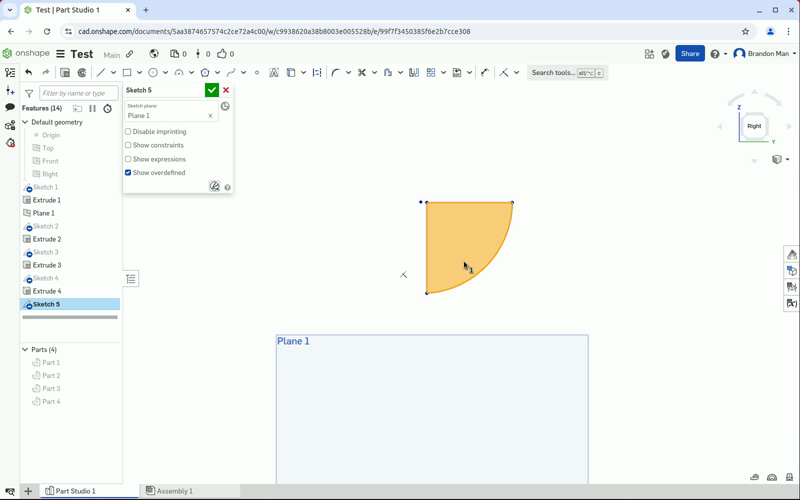
scroll(-6)
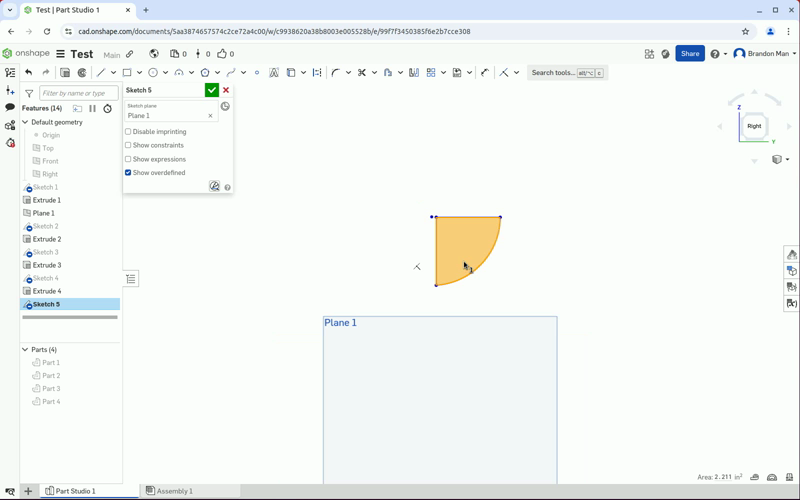
scroll(-6)
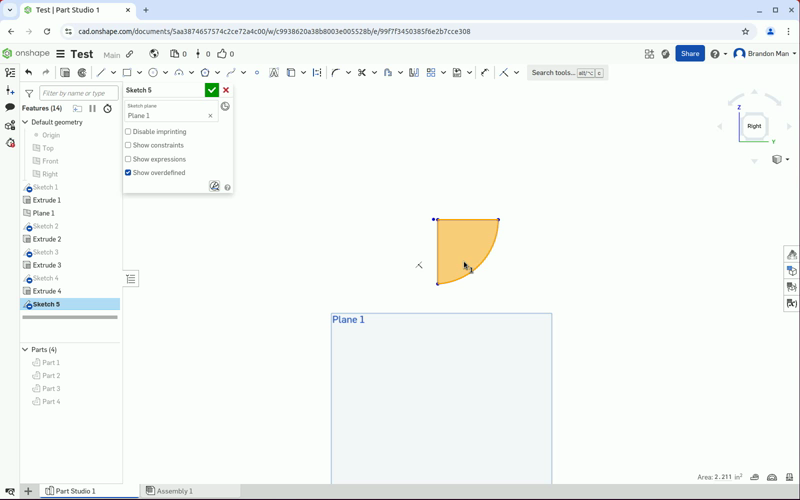
scroll(-6)
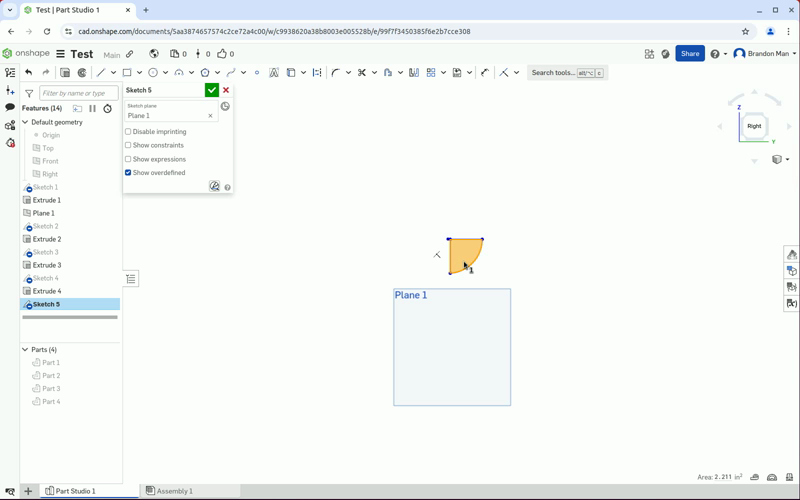
scroll(-6)
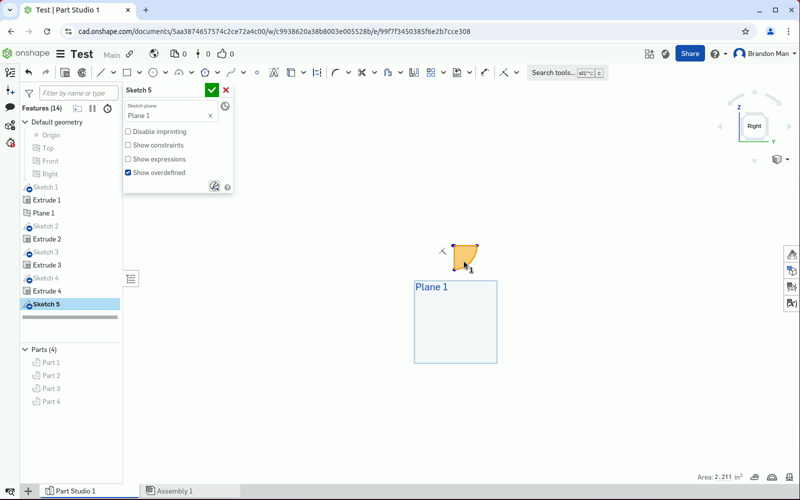
scroll(-6)
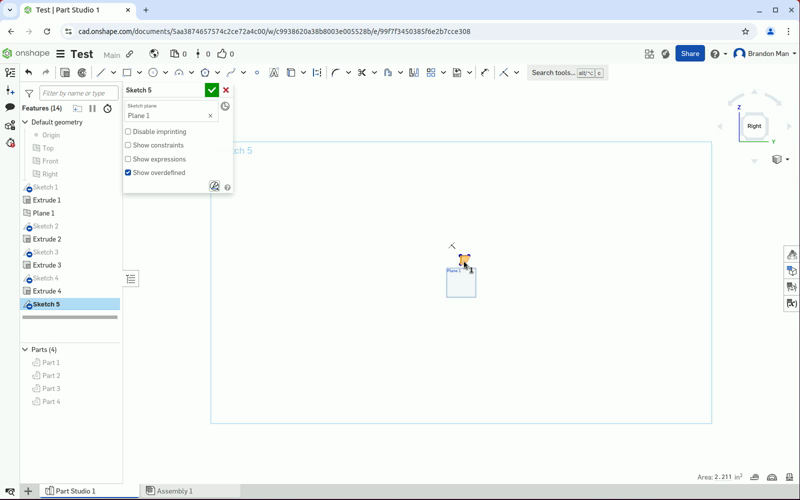
mouse_move(73, 352)
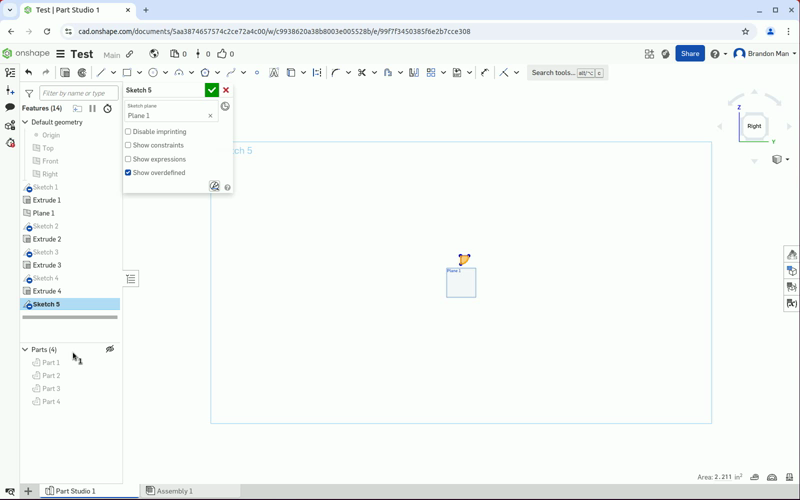
key(shift+y)
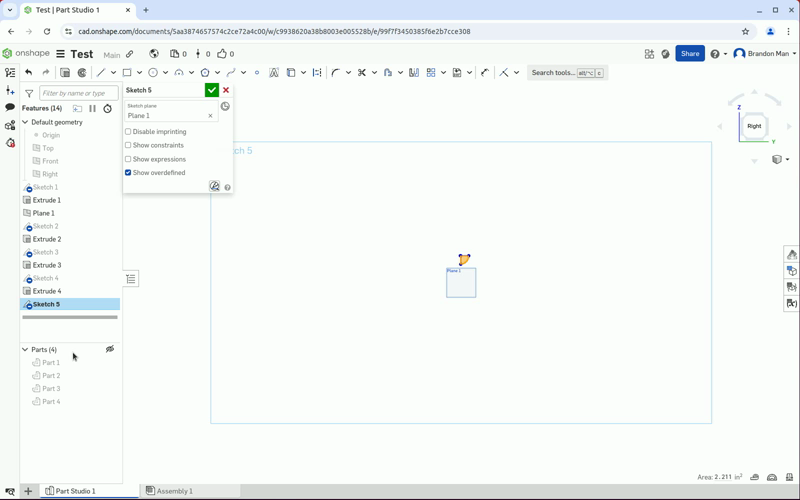
key(shift+e)
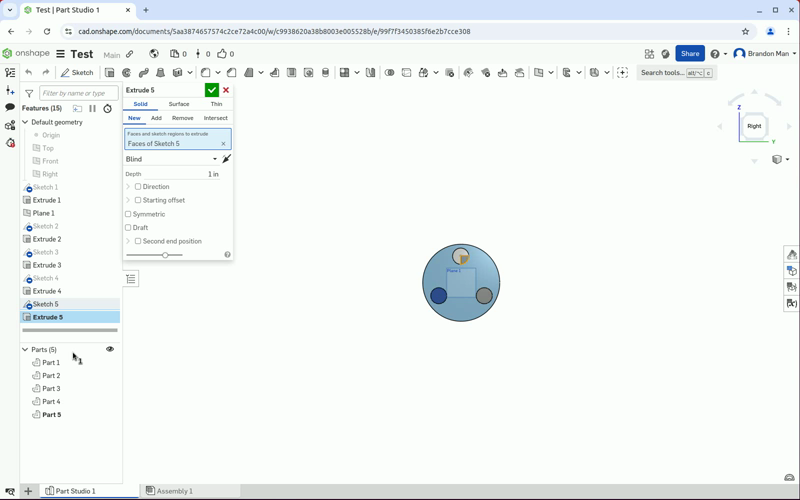
mouse_move(143, 106)
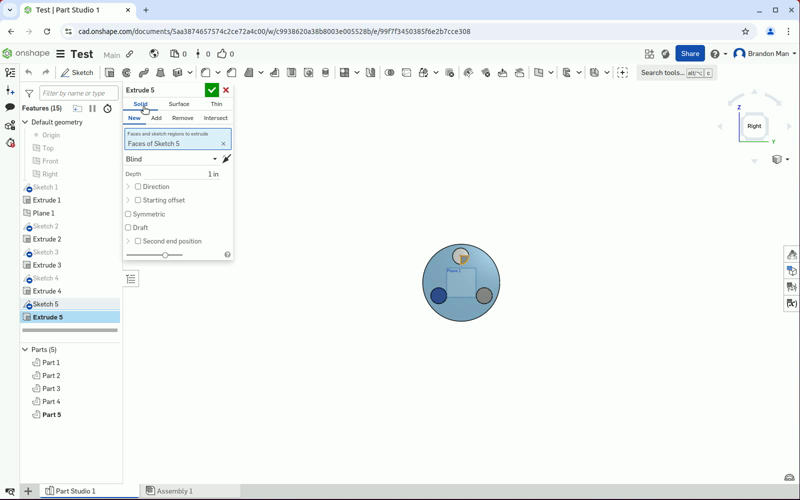
click(143, 106)
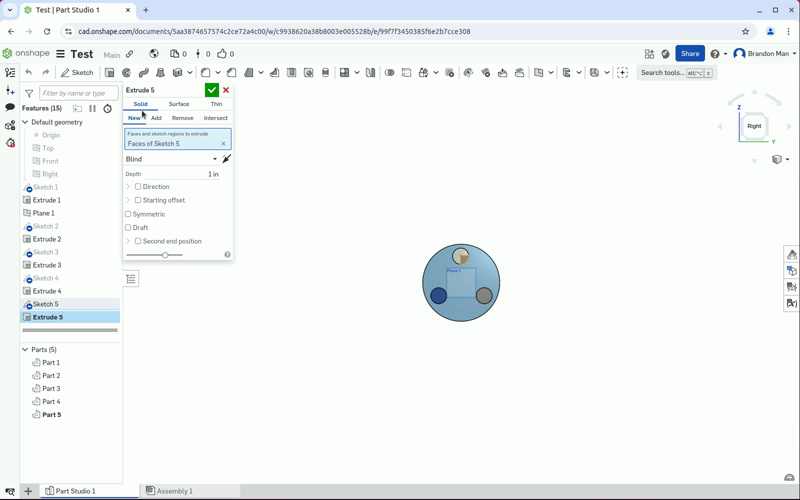
mouse_move(137, 120)
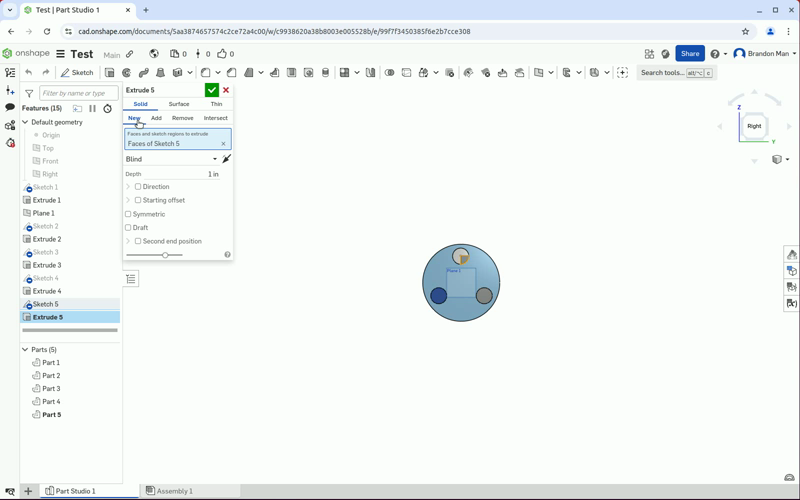
click(137, 120)
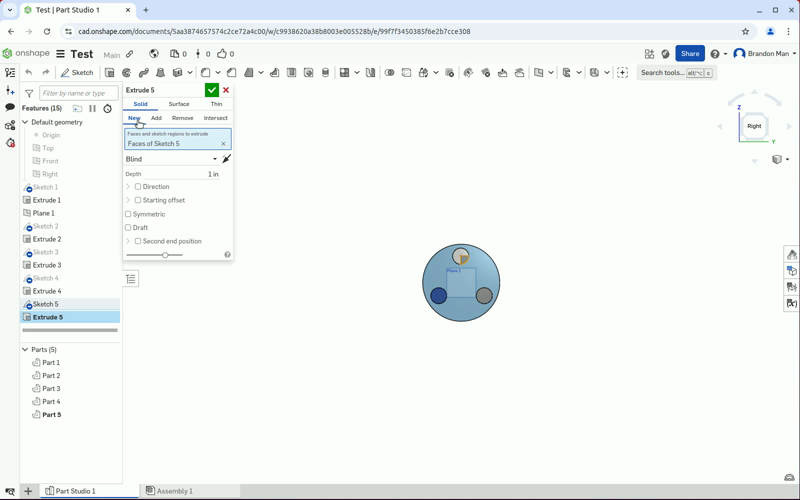
key(tab, 4)
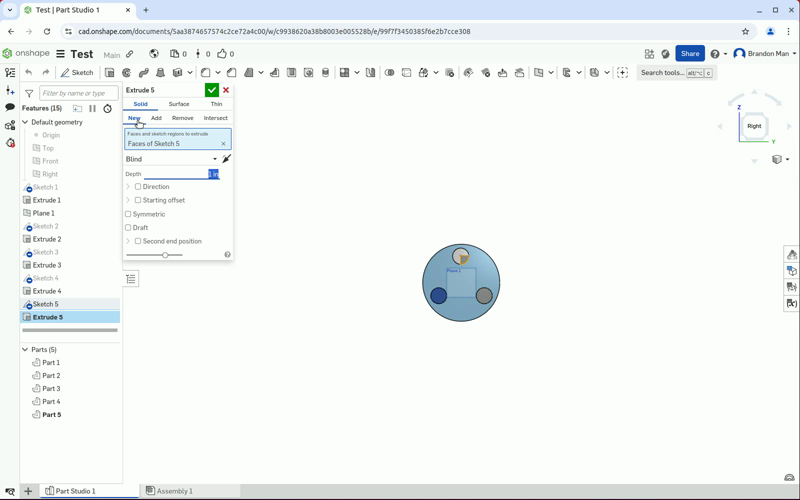
text(11.554)
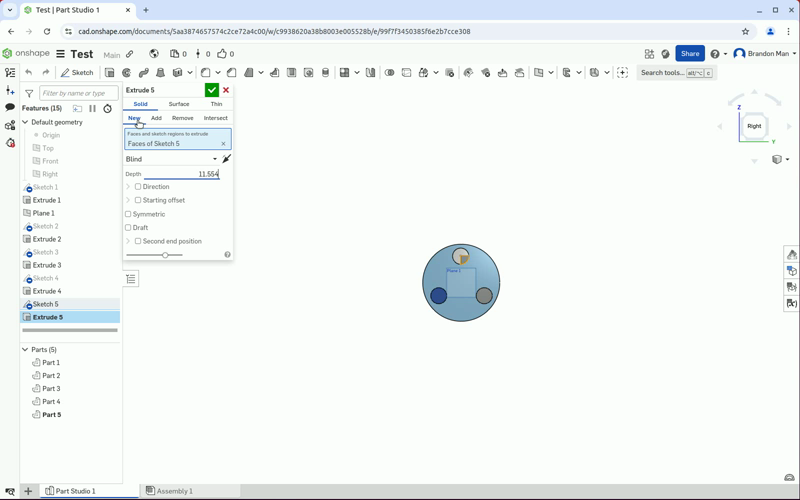
key(enter)
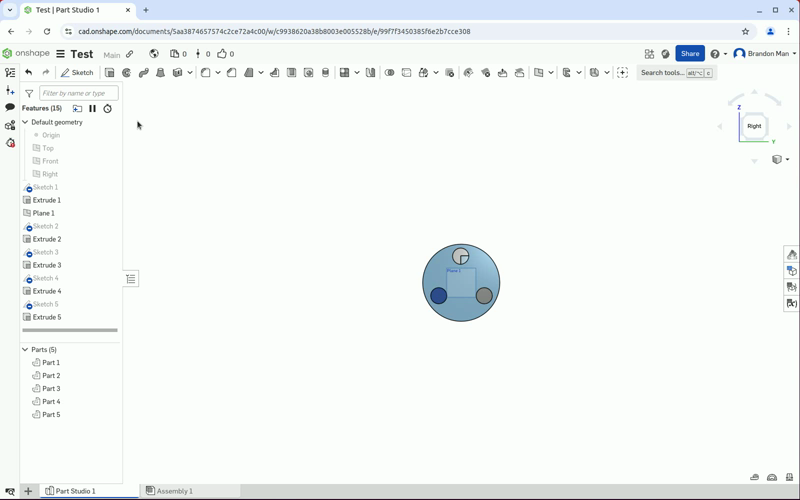
key(shift+h)
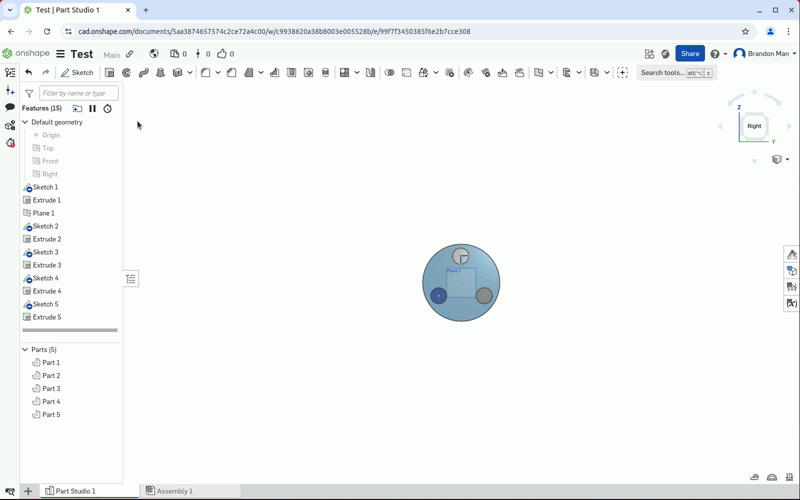
key(shift+h)
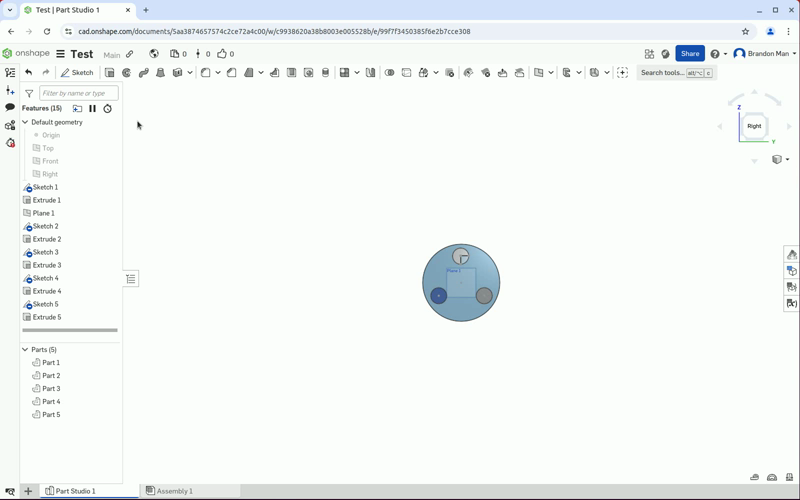
key(shift+7)
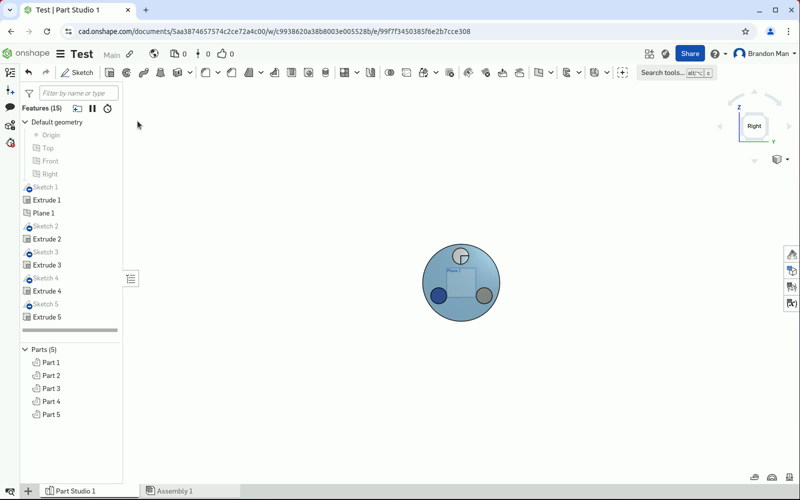
key(right, 2)
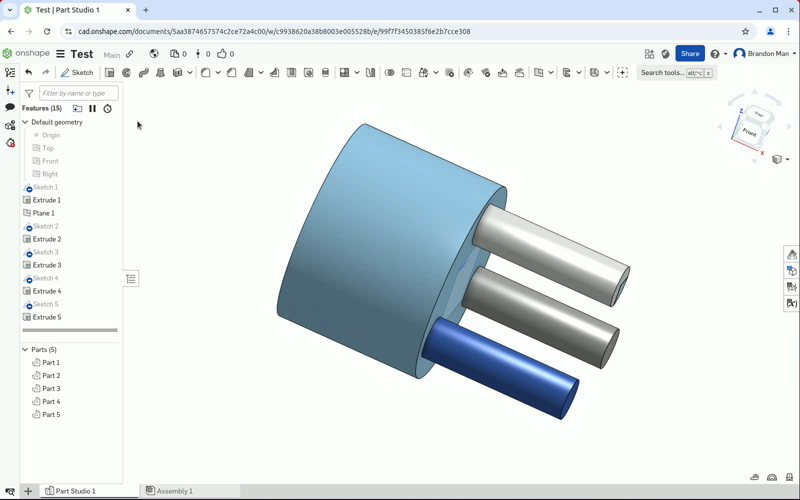
key(down, 2)
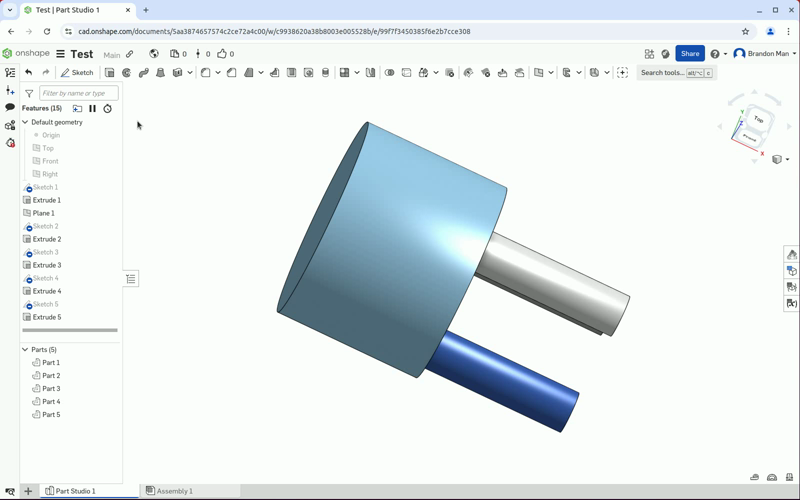
key(up, 2)
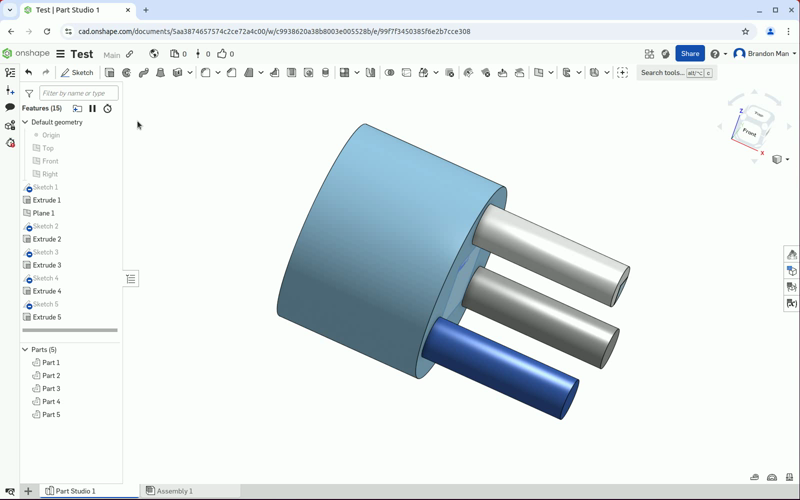
key(left, 2)
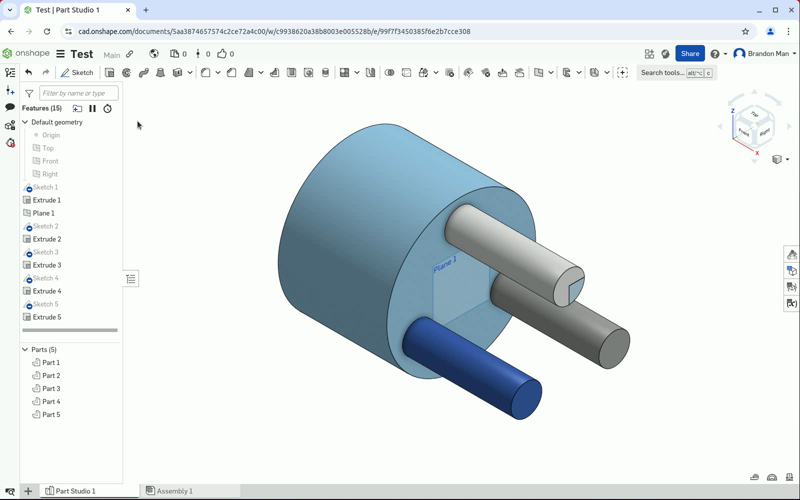
mouse_move(73, 189)
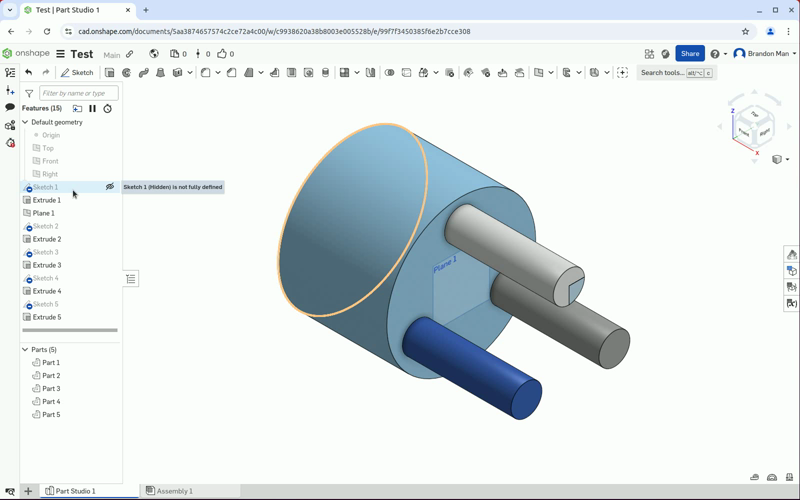
click(73, 189)